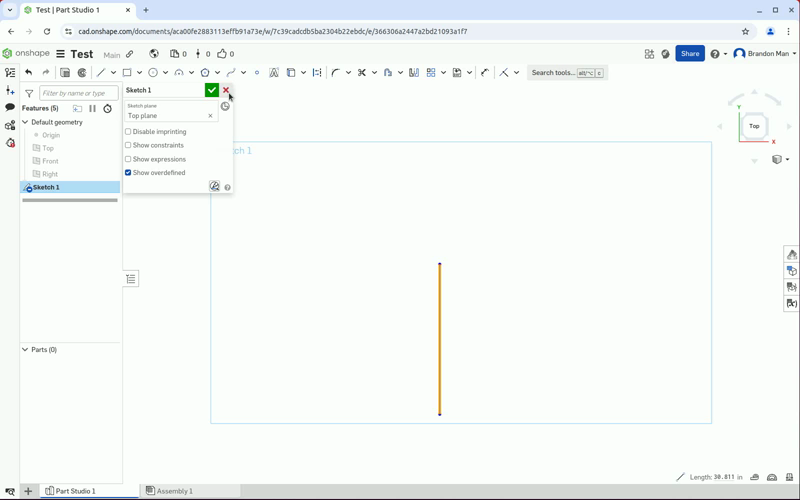
key(shift+h)
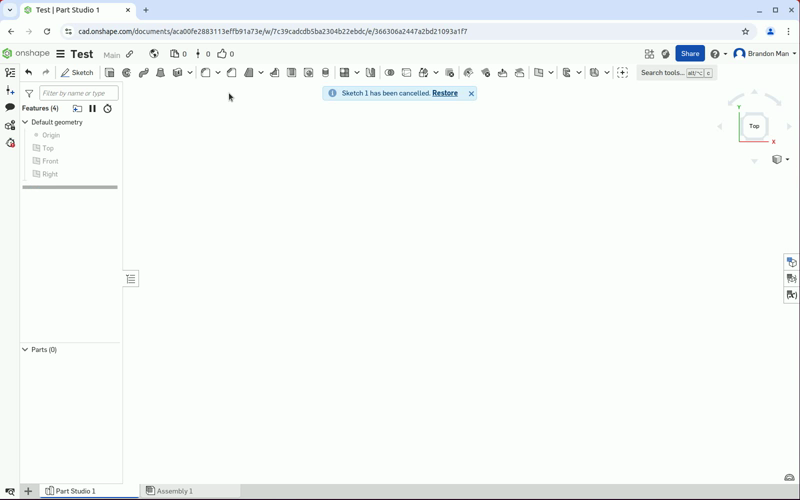
mouse_move(73, 352)
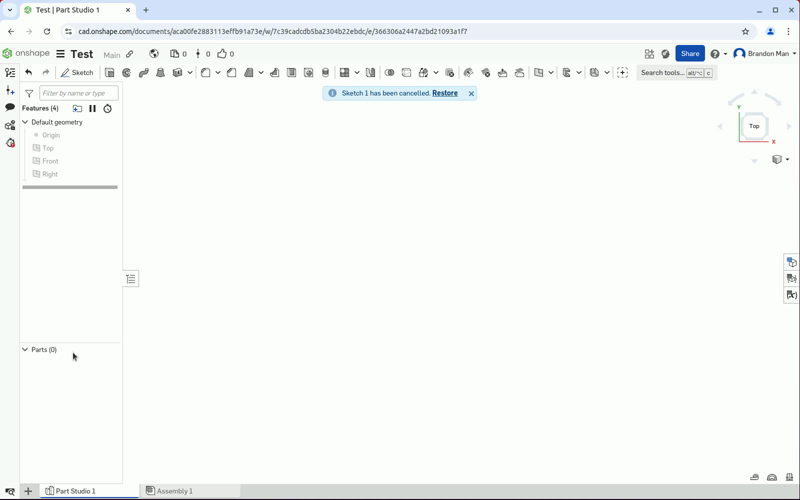
key(y)
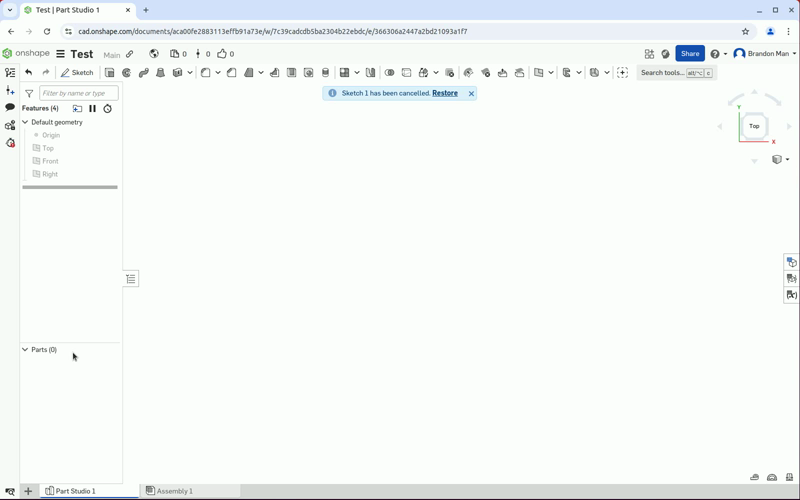
key(shift+p)
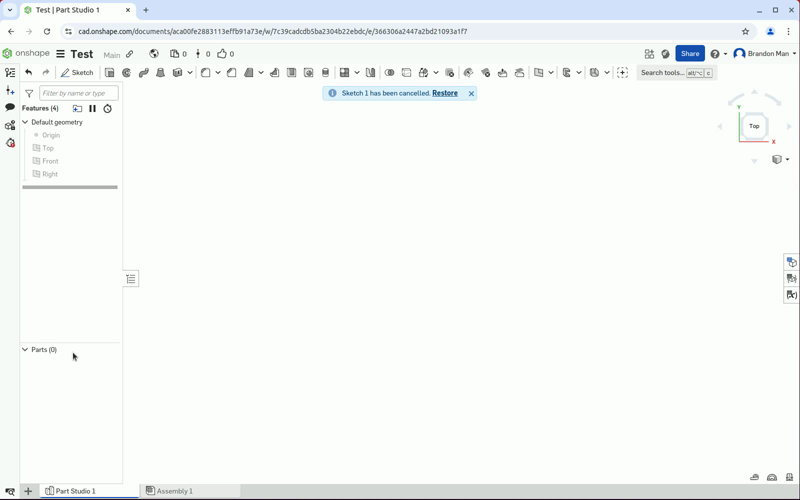
key(space)
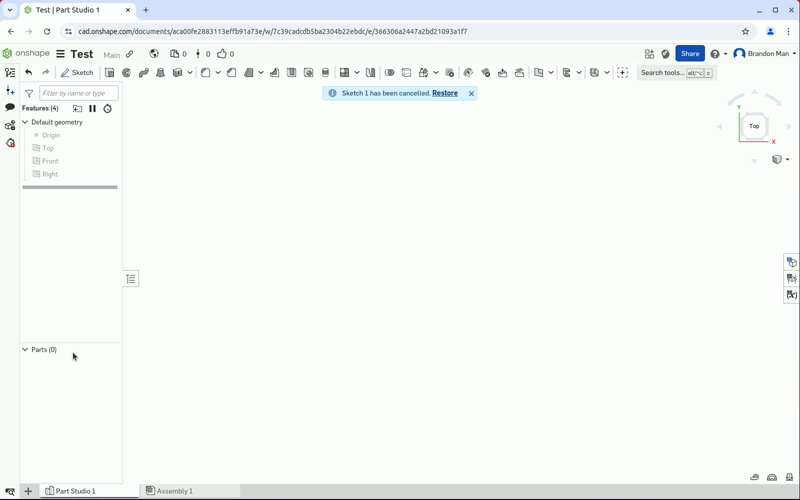
key_down(shift)
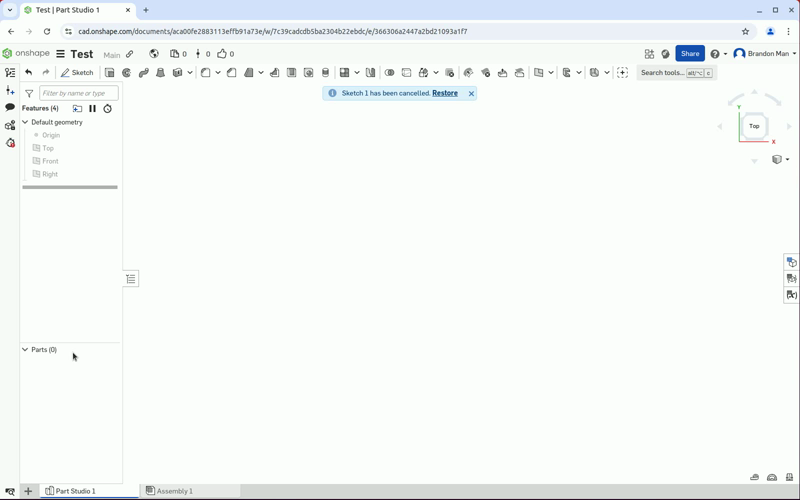
key(up)
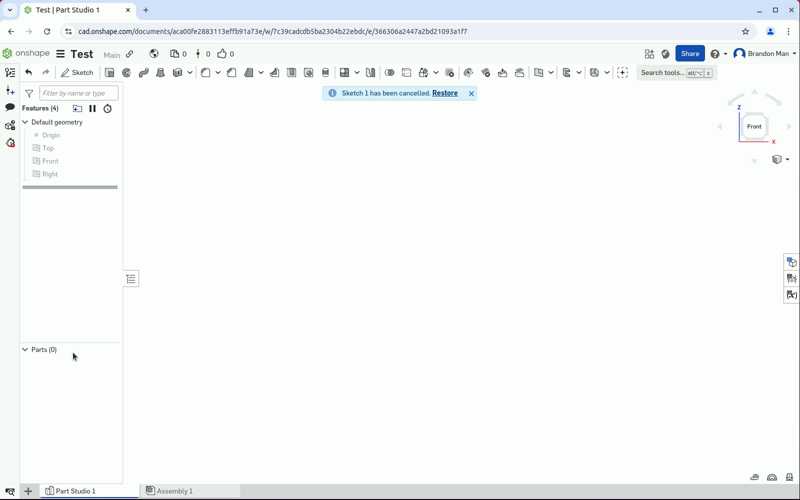
key_up(shift)
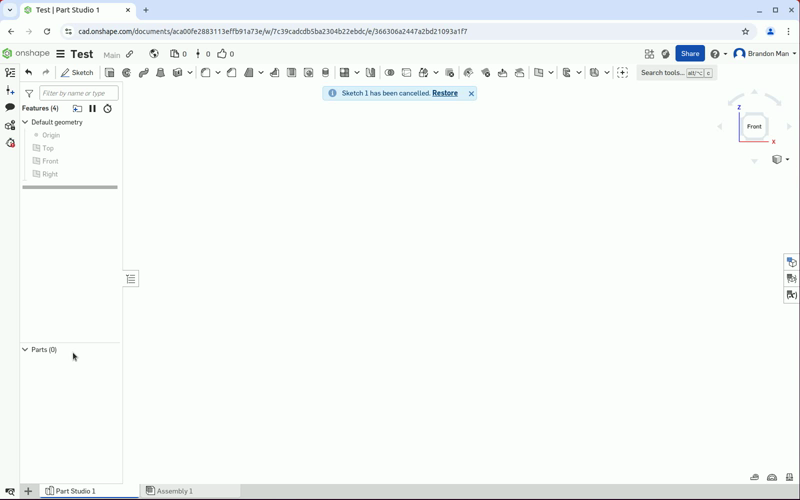
key(space)
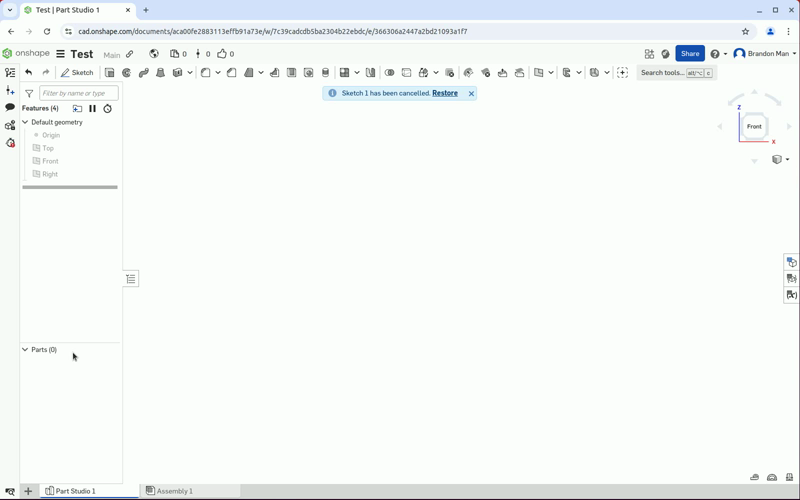
key_down(shift)
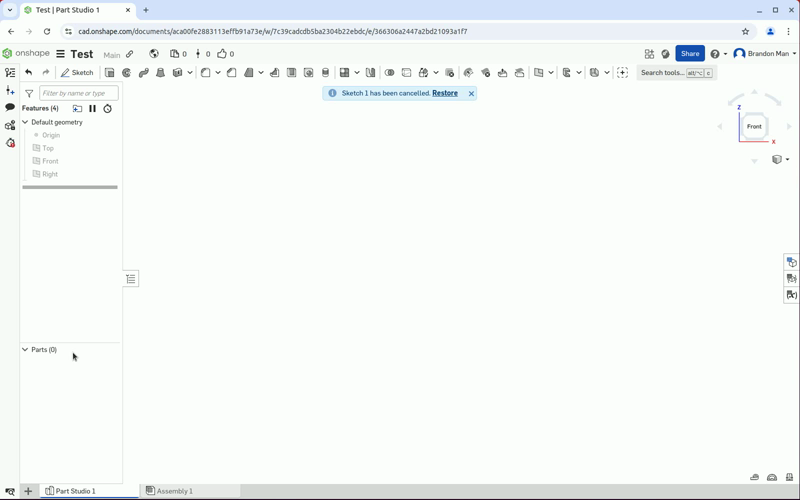
key(left)
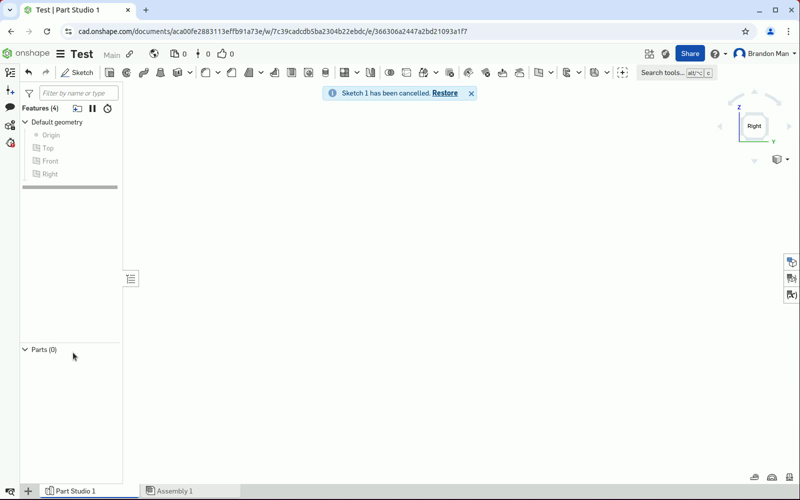
key_up(shift)
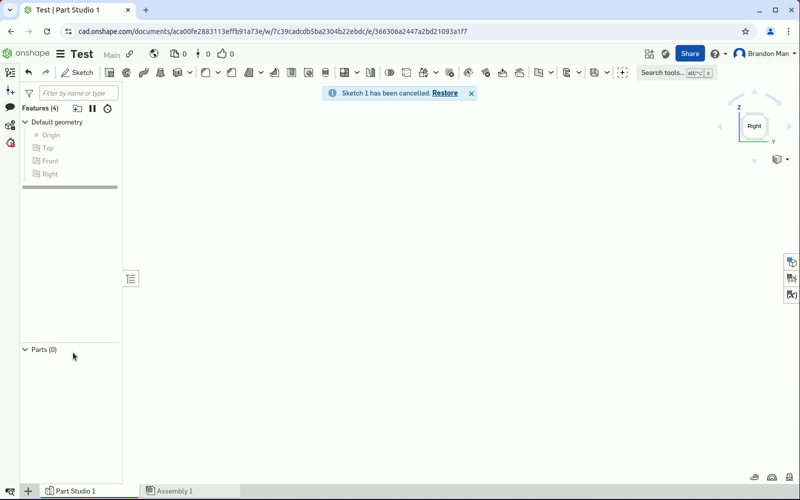
mouse_move(73, 352)
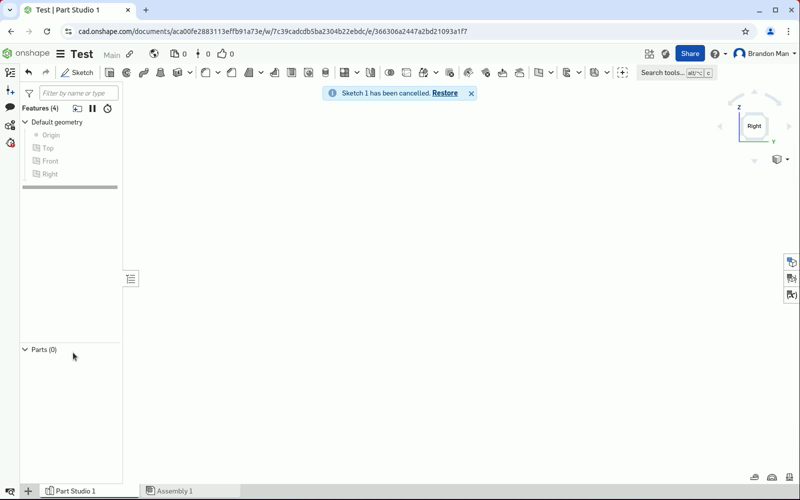
key(shift+y)
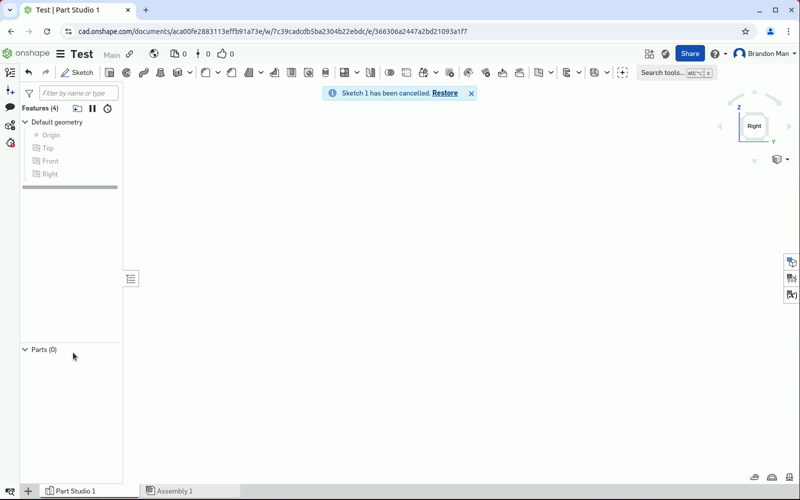
key(shift+s)
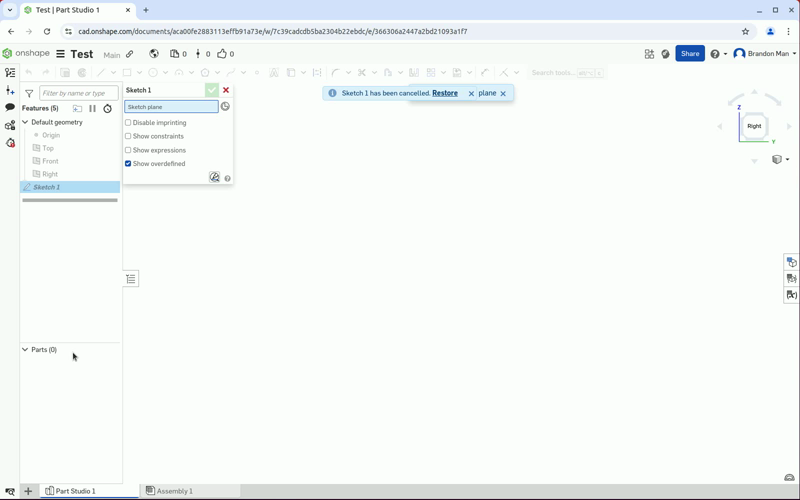
mouse_move(73, 176)
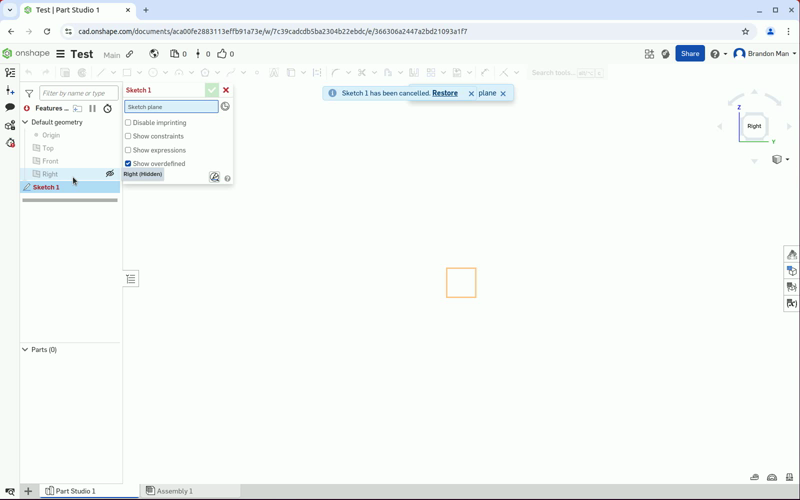
click(73, 176)
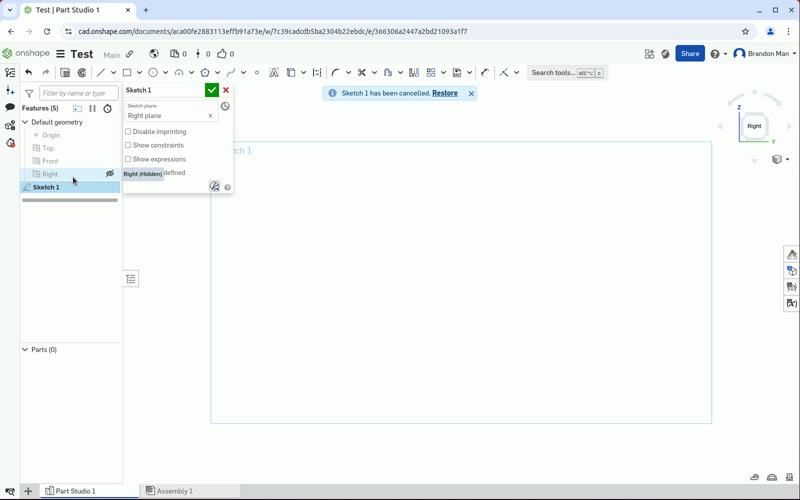
mouse_move(73, 352)
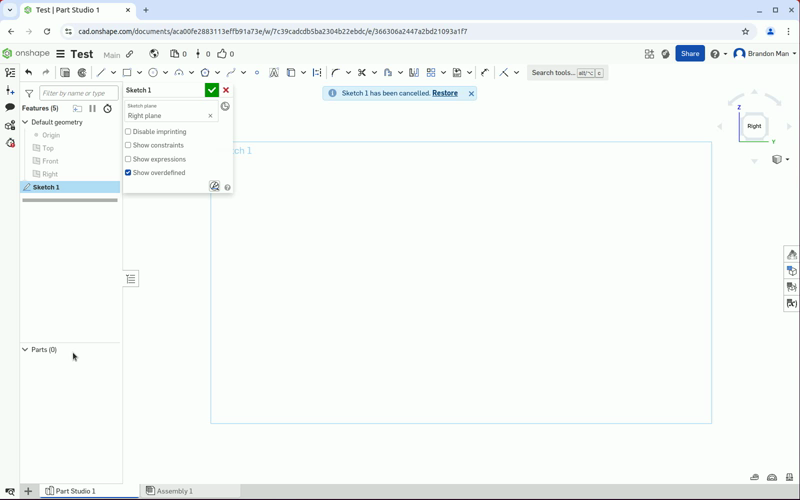
key(y)
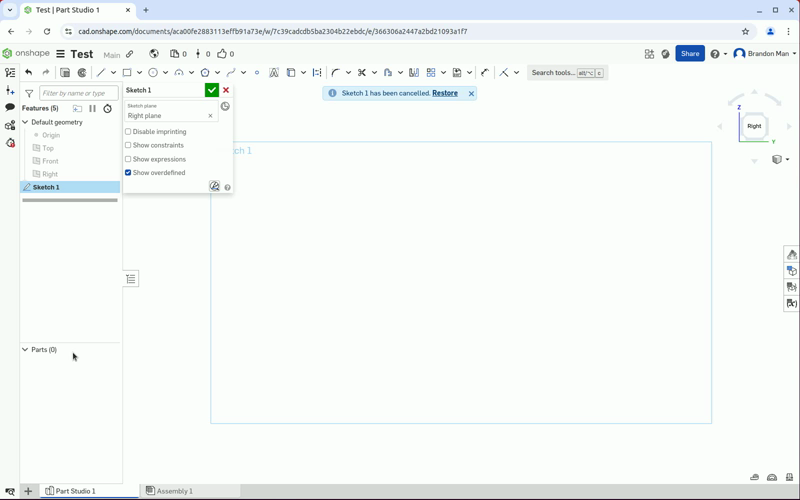
key(l)
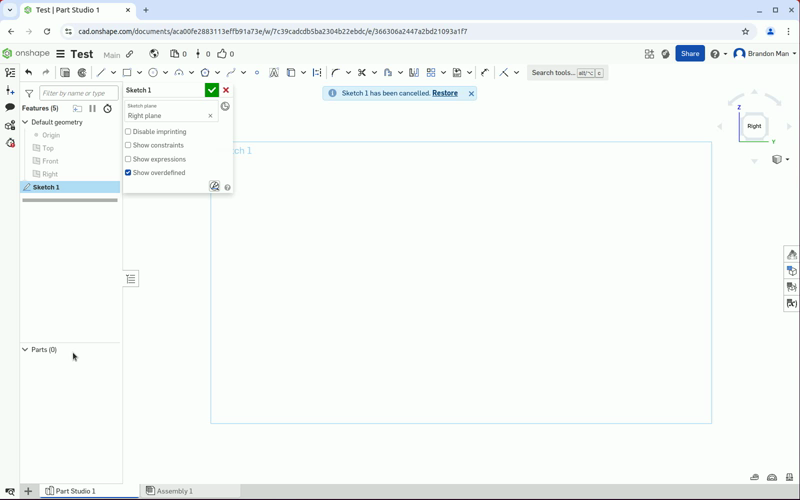
key_down(shift)
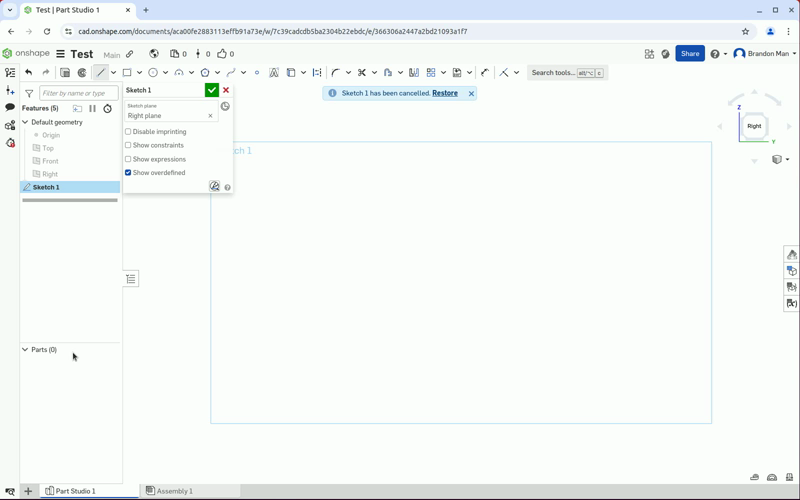
mouse_move(405, 241)
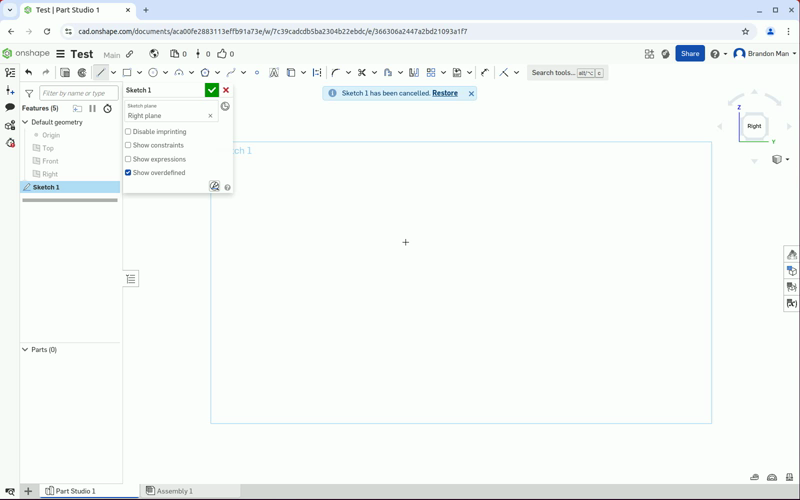
click(405, 241)
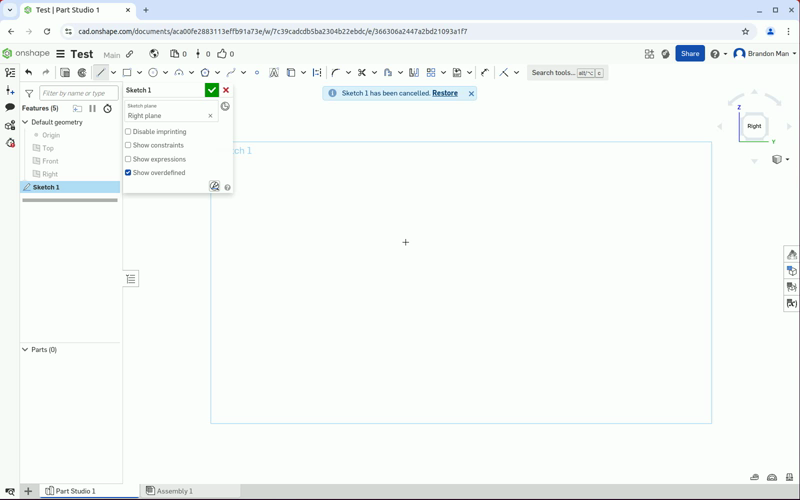
key_up(shift)
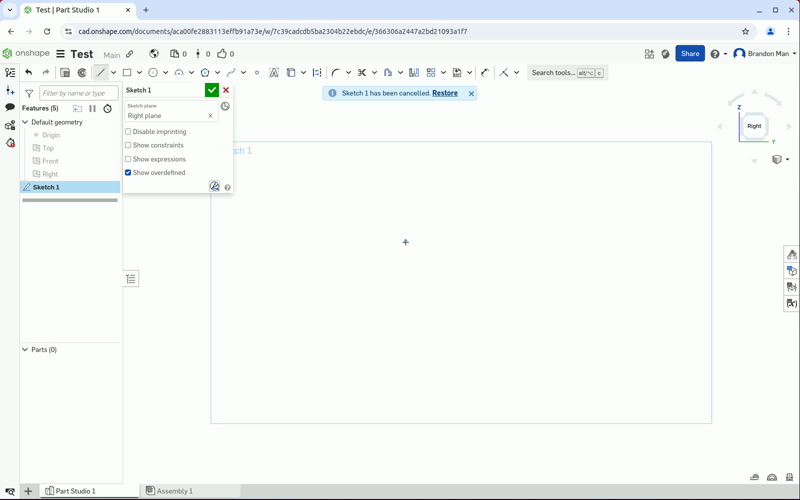
key_down(shift)
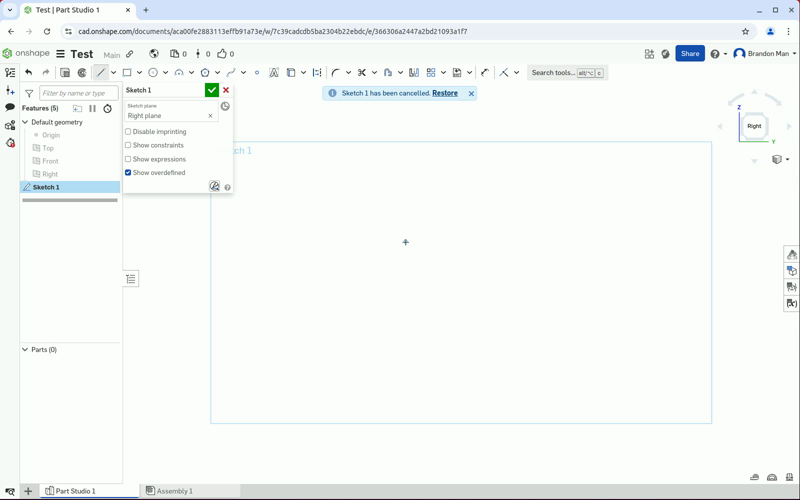
mouse_move(564, 241)
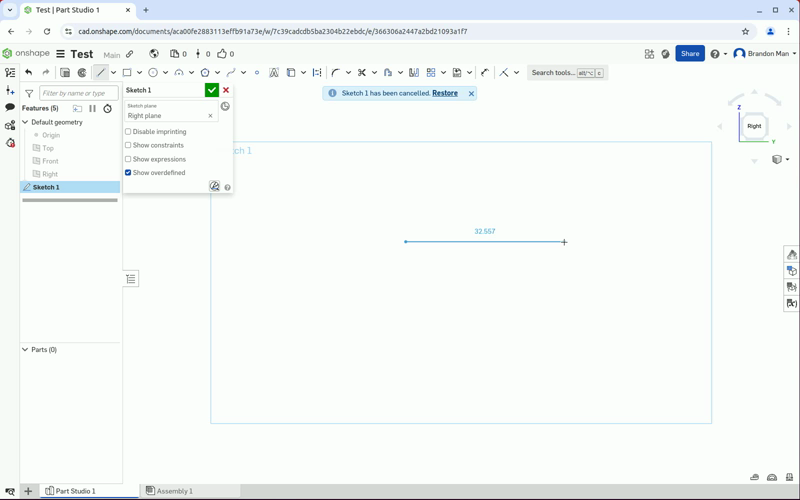
click(564, 241)
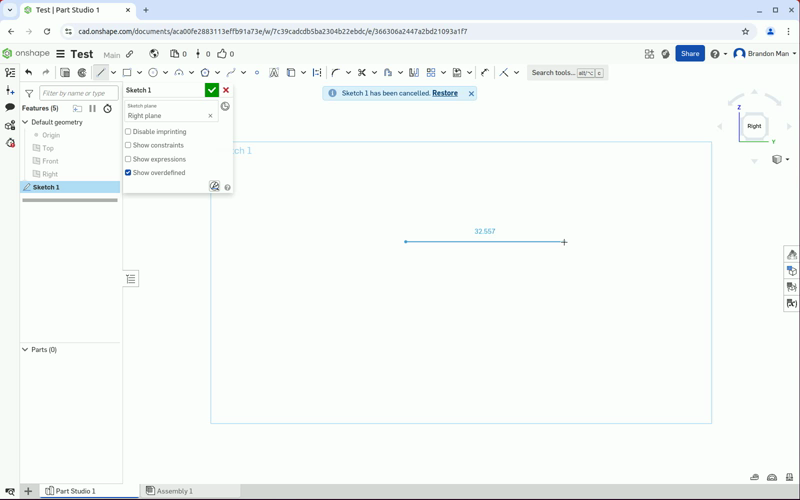
key_up(shift)
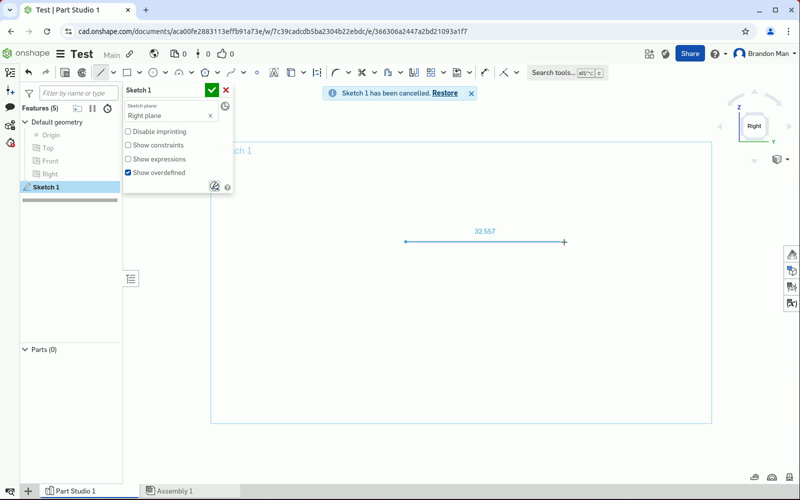
key(esc)
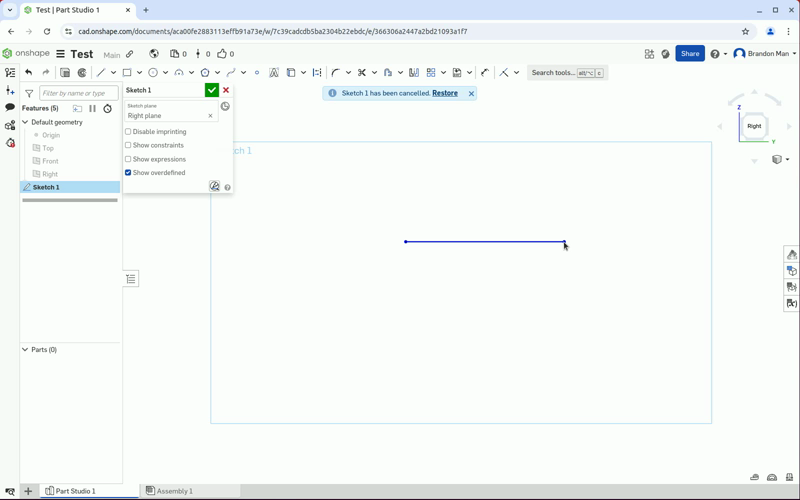
key(a)
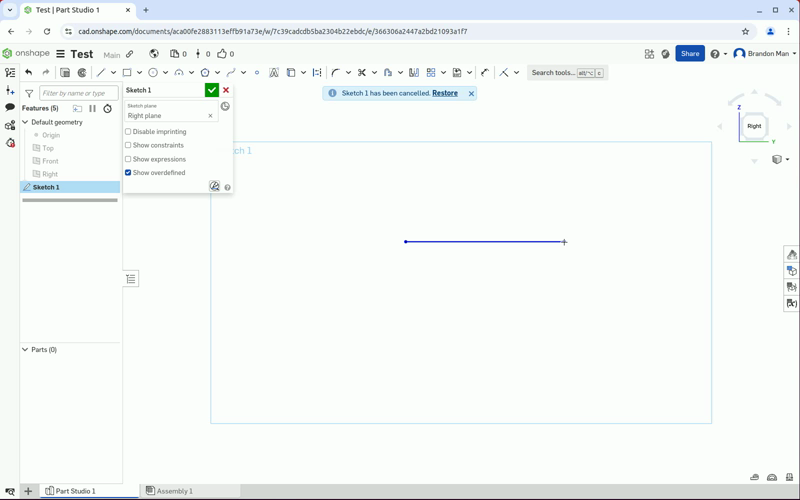
mouse_move(564, 241)
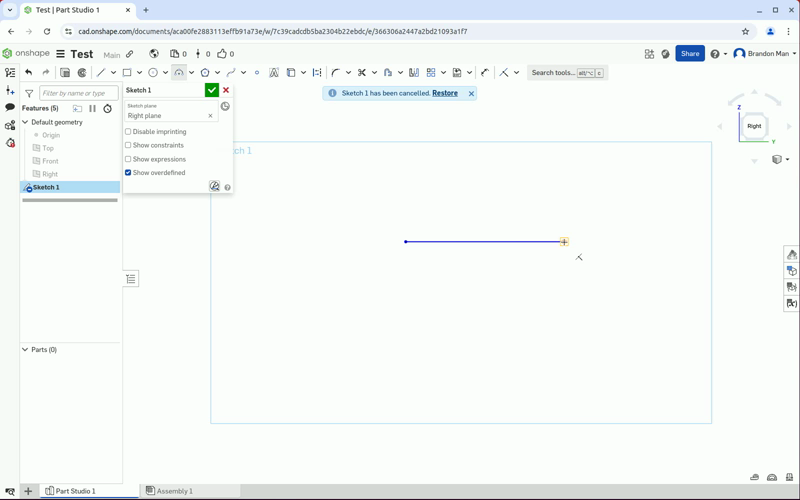
click(564, 241)
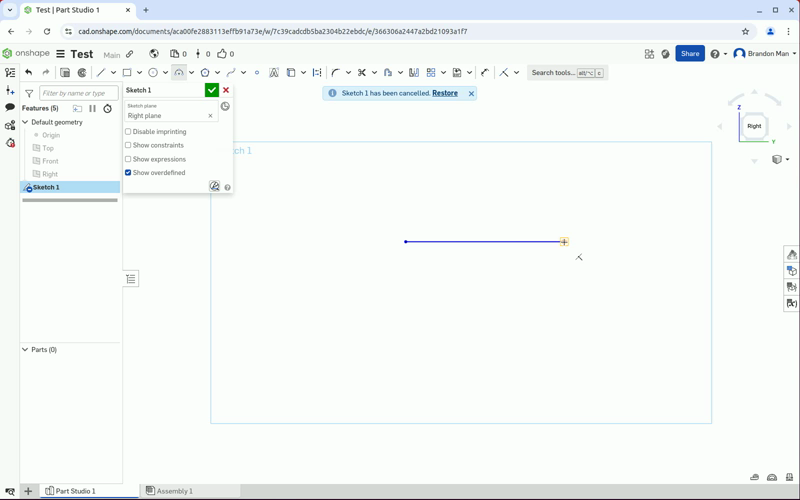
key_down(shift)
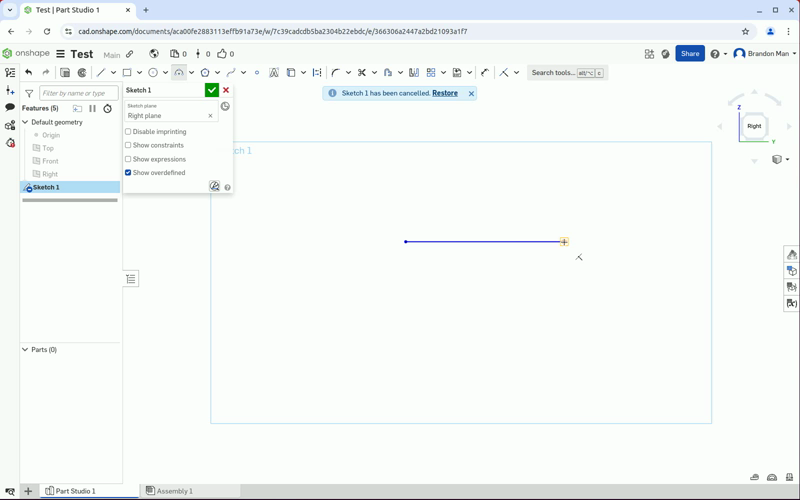
mouse_move(564, 224)
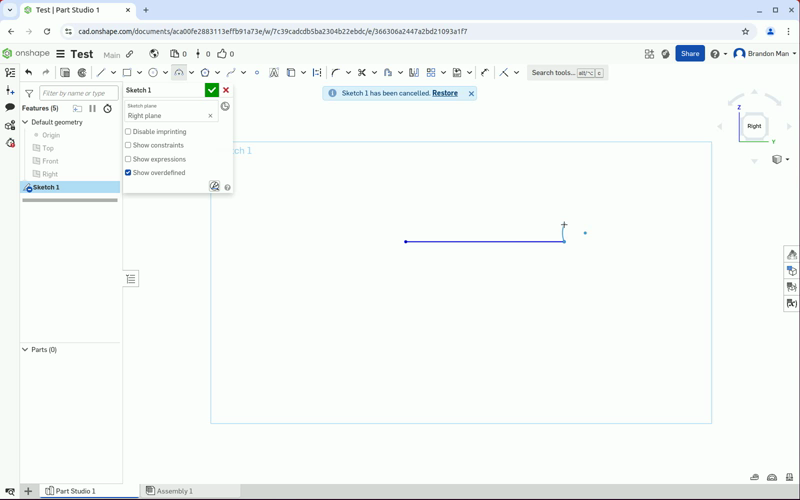
click(564, 224)
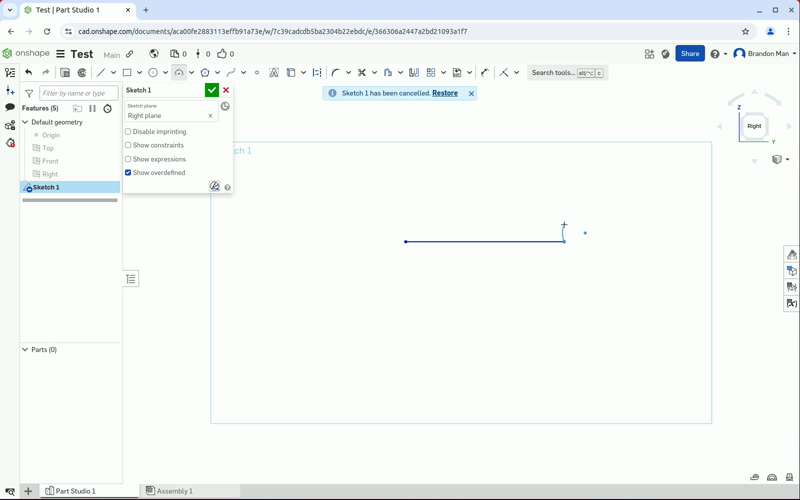
mouse_move(572, 233)
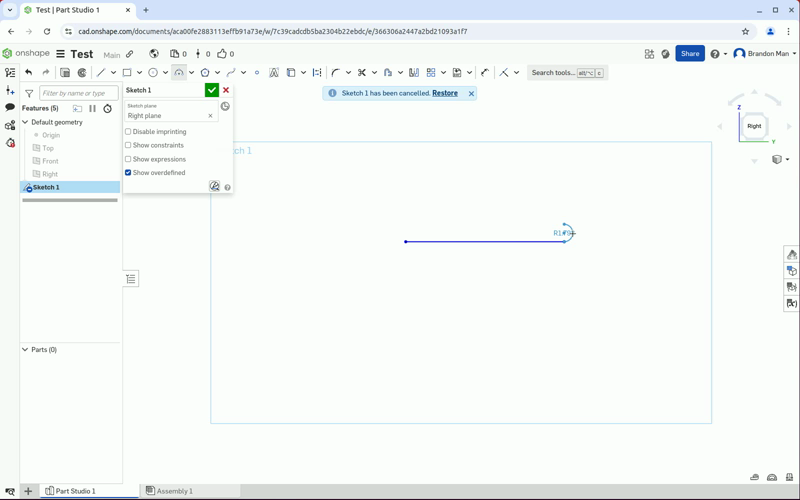
click(572, 233)
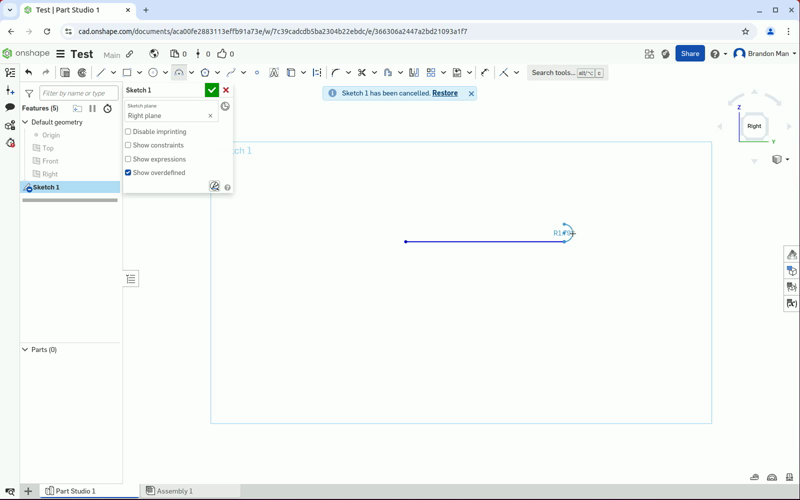
key_up(shift)
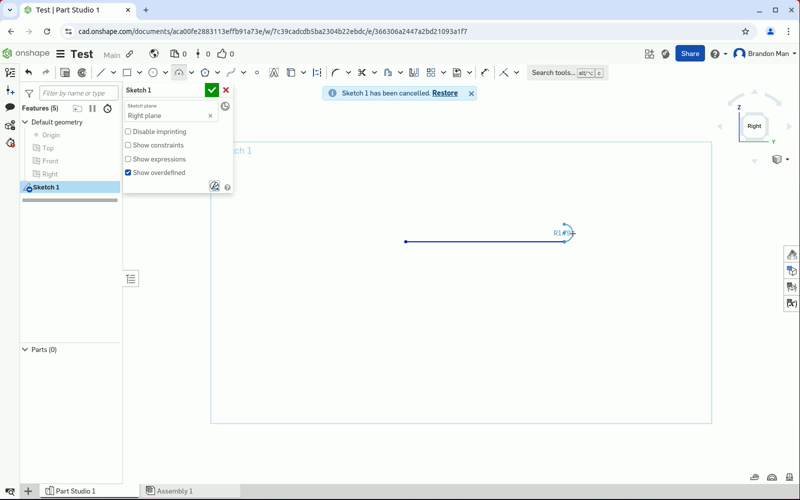
key(esc)
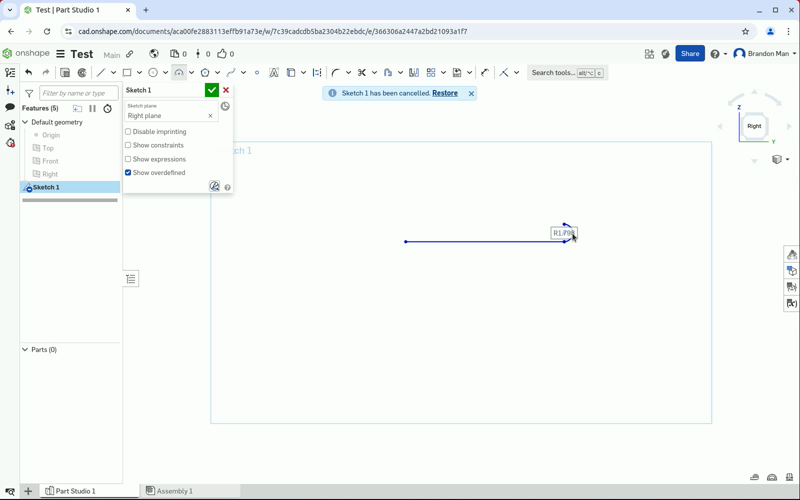
key(l)
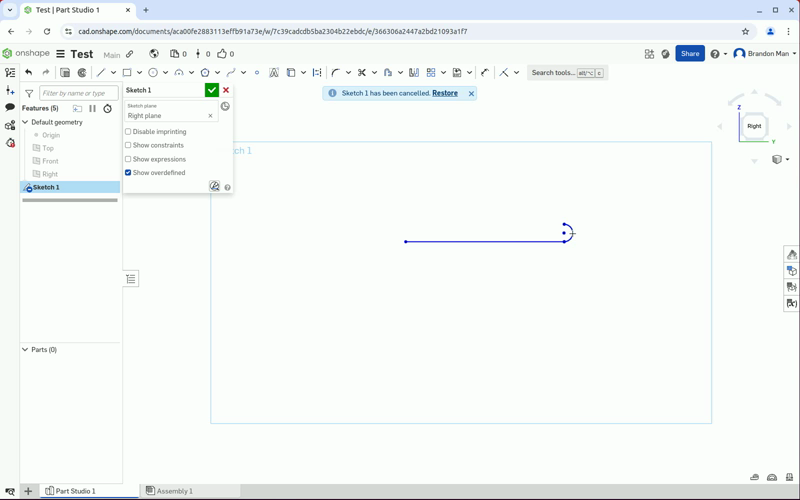
mouse_move(564, 224)
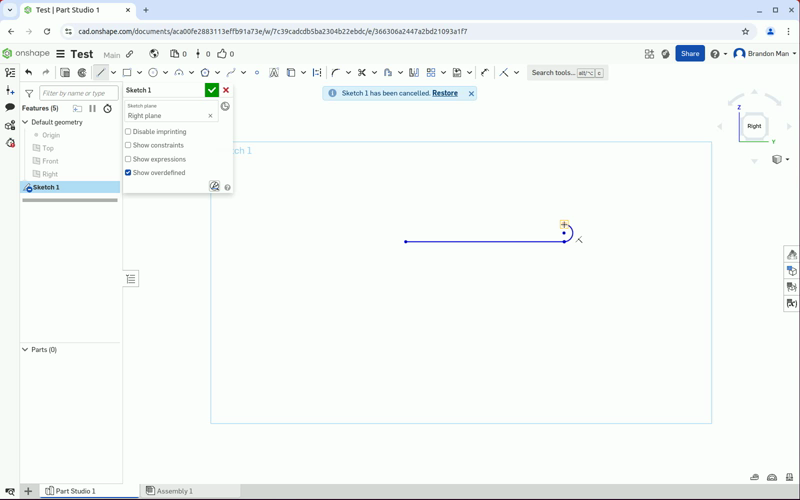
click(564, 224)
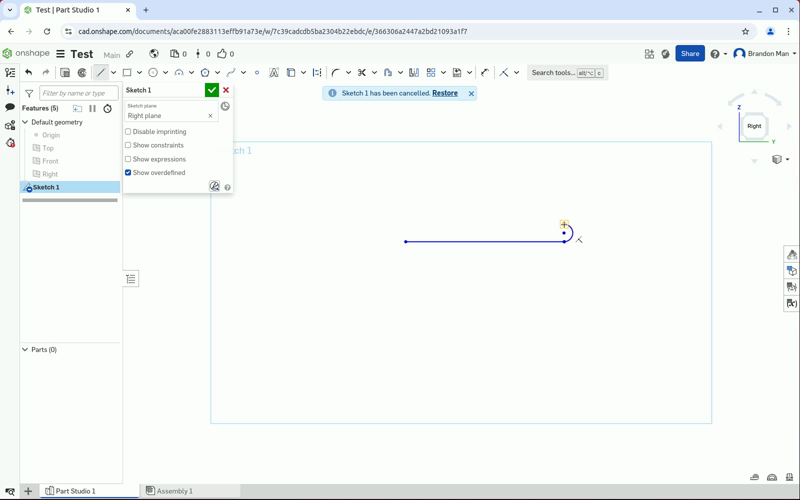
key_down(shift)
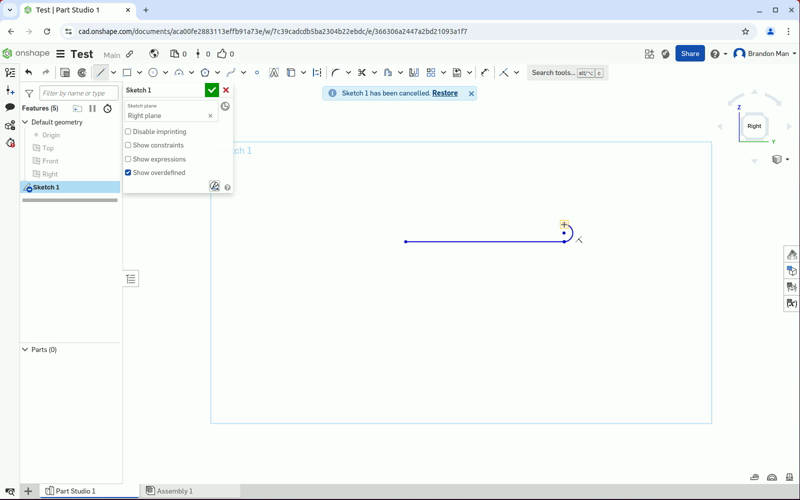
mouse_move(405, 224)
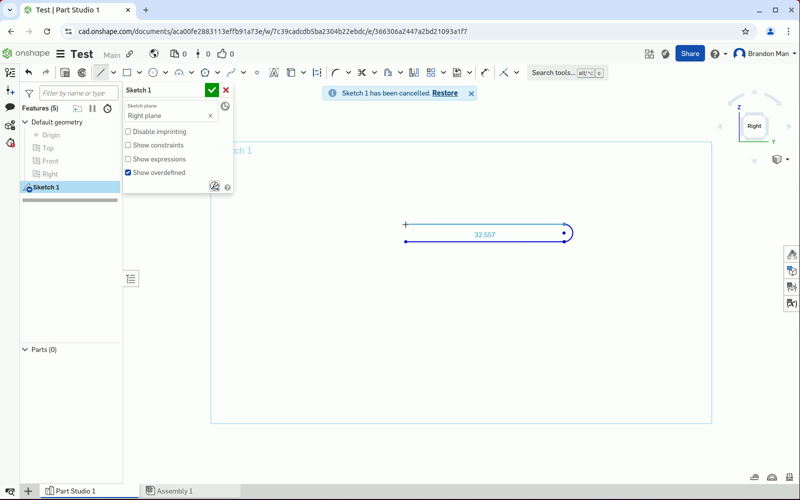
click(405, 224)
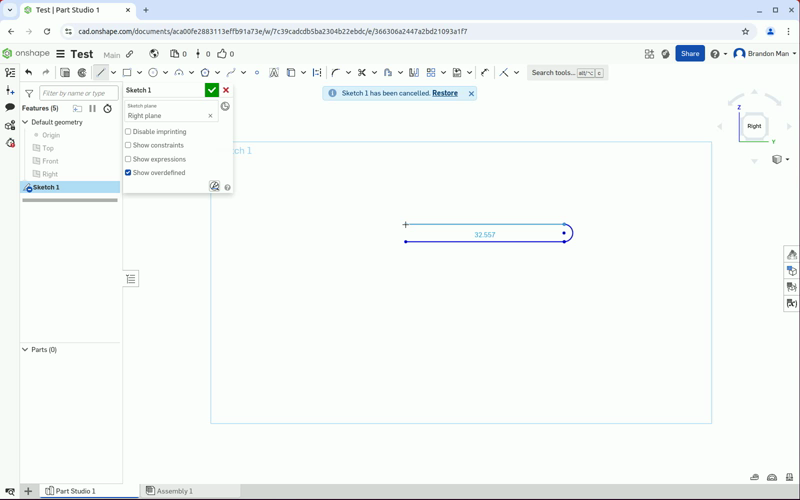
key_up(shift)
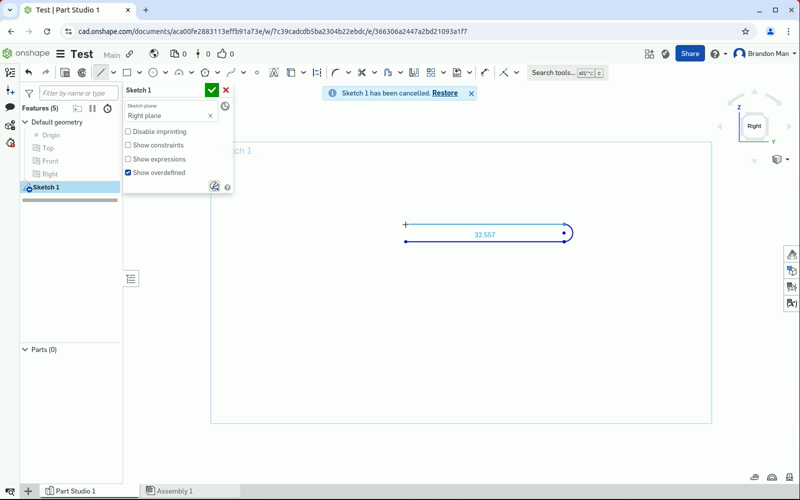
key(esc)
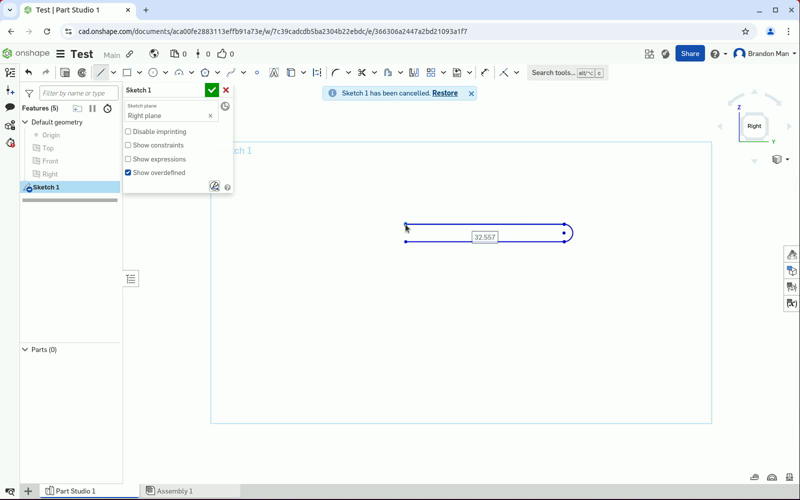
key(a)
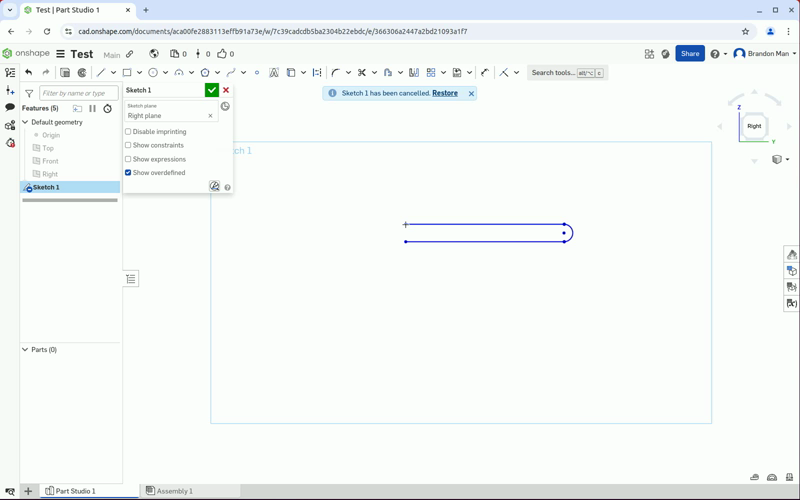
mouse_move(405, 224)
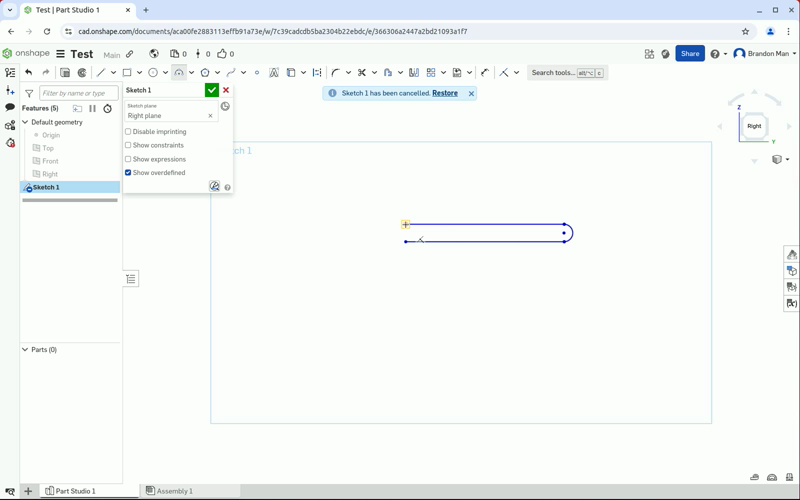
click(405, 224)
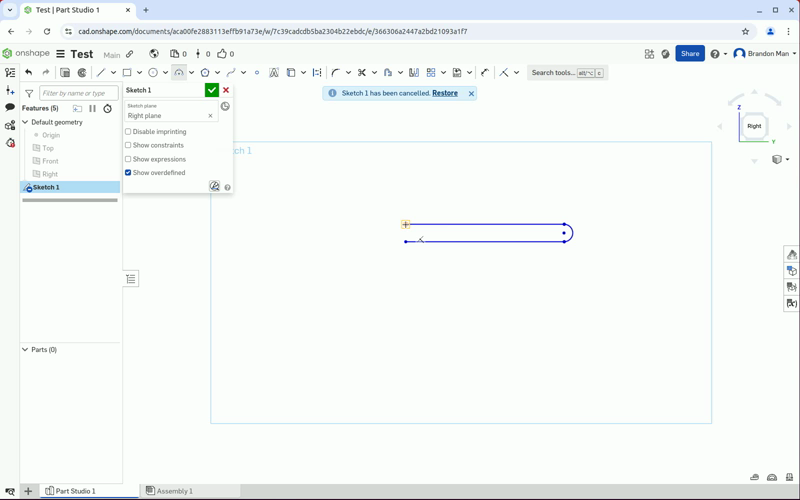
mouse_move(405, 241)
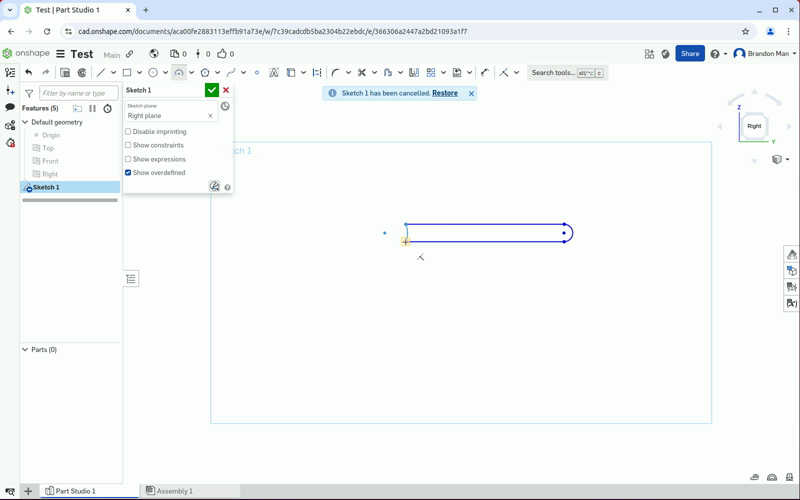
click(405, 241)
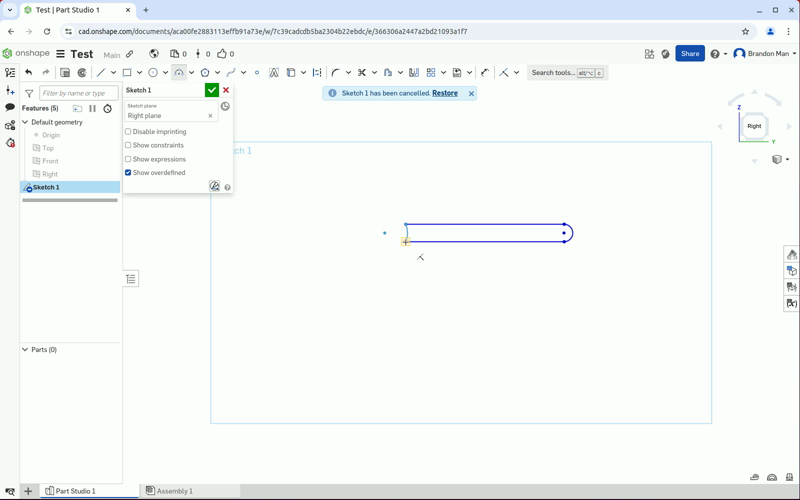
key_down(shift)
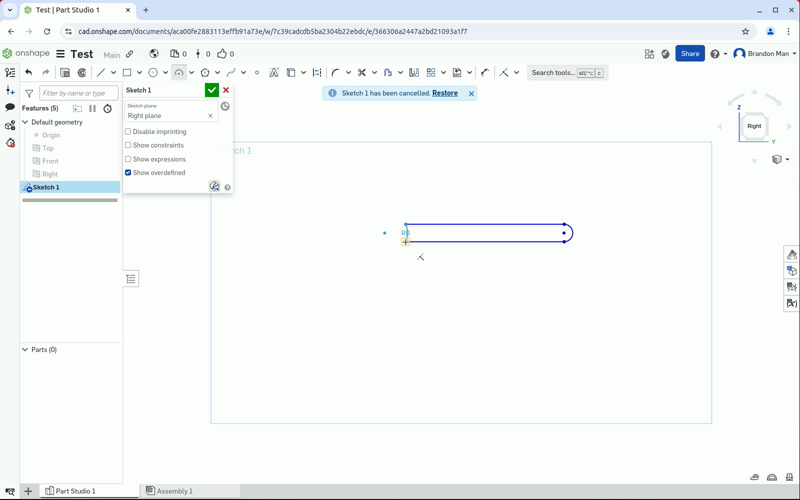
mouse_move(414, 233)
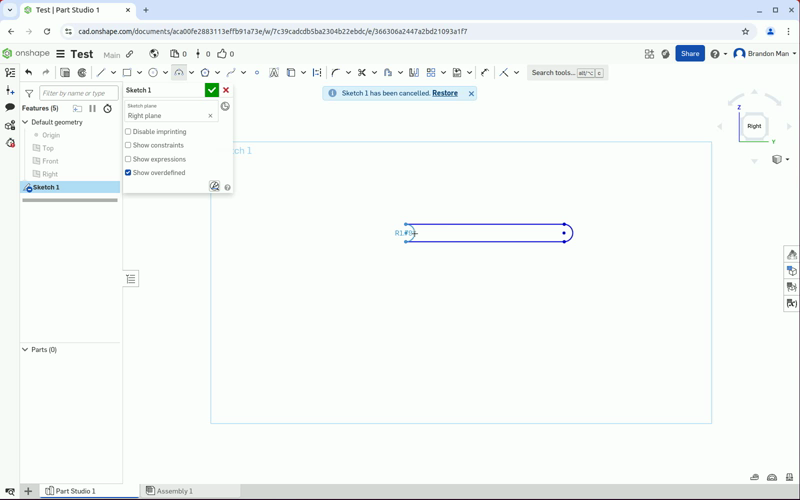
click(414, 233)
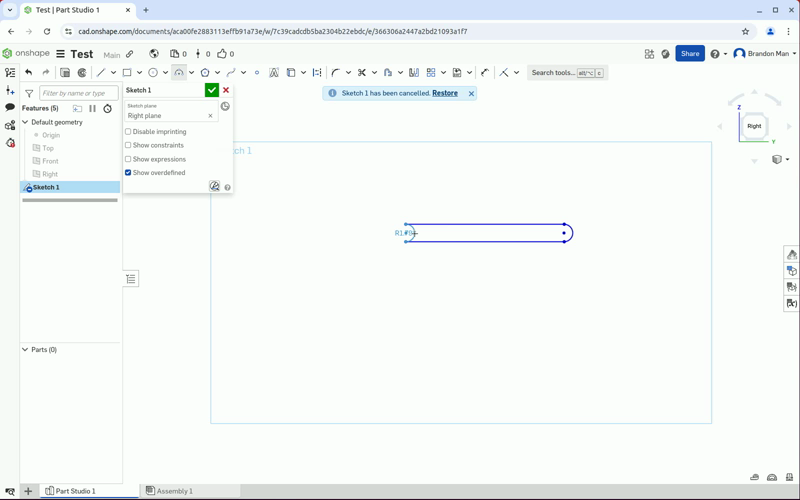
key_up(shift)
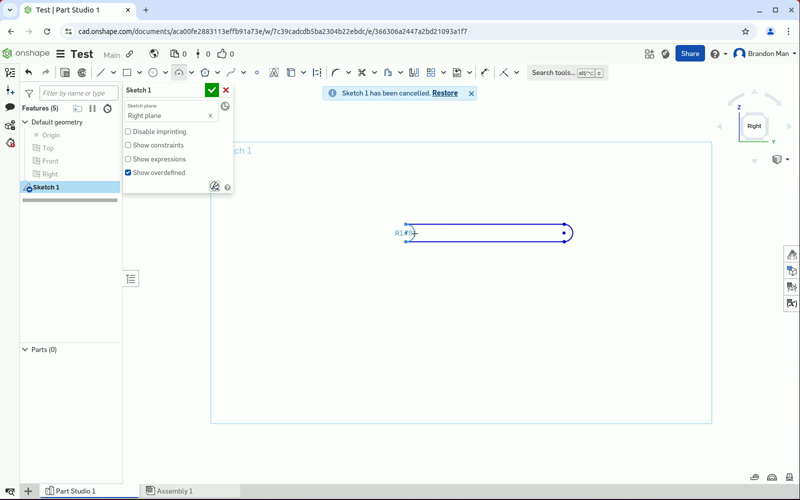
key(esc)
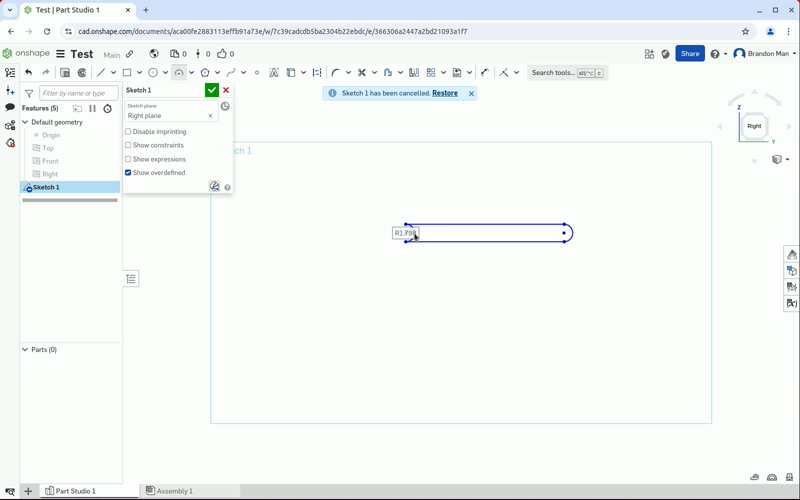
mouse_move(514, 232)
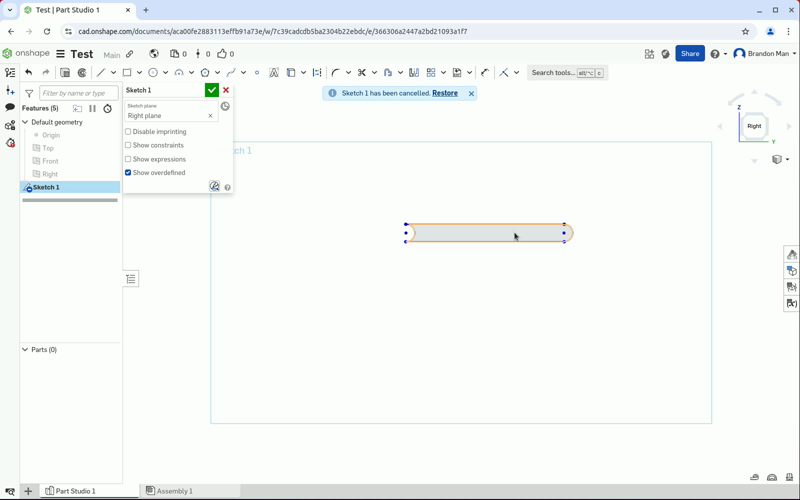
scroll(6)
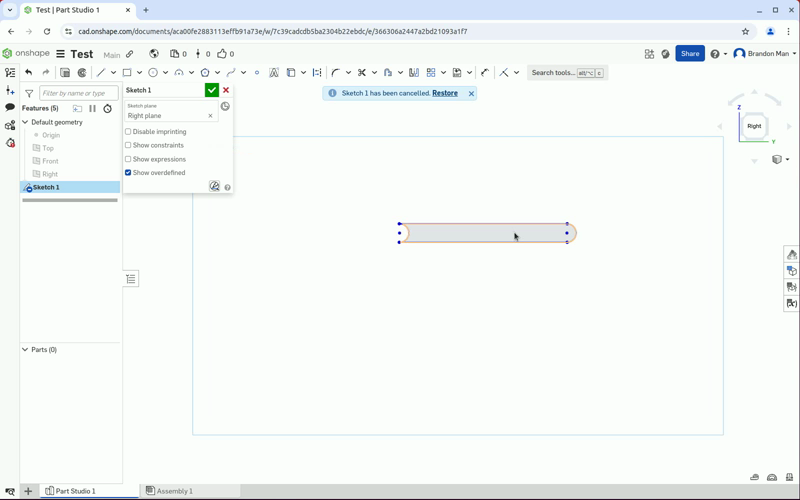
scroll(6)
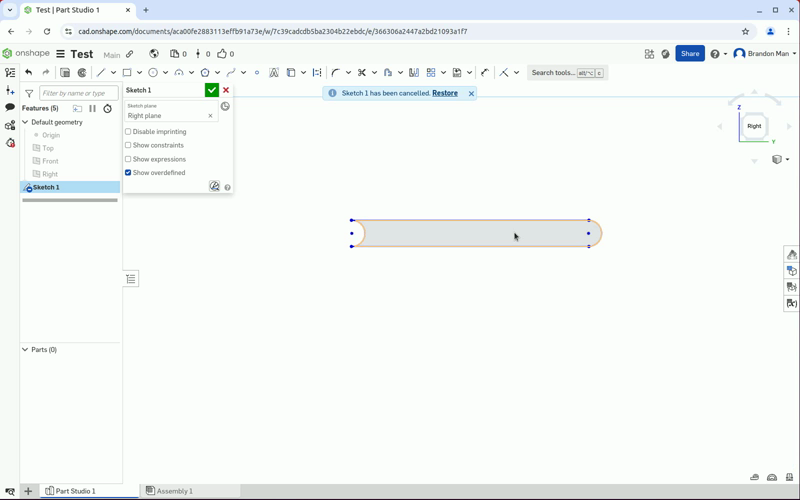
scroll(6)
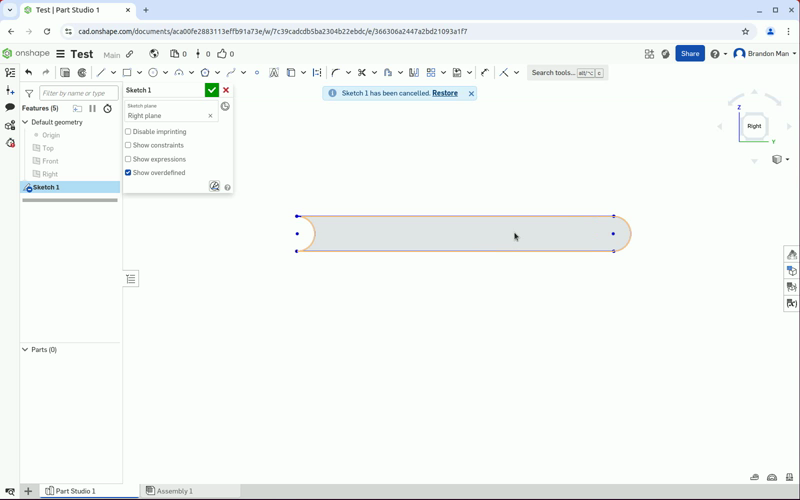
scroll(6)
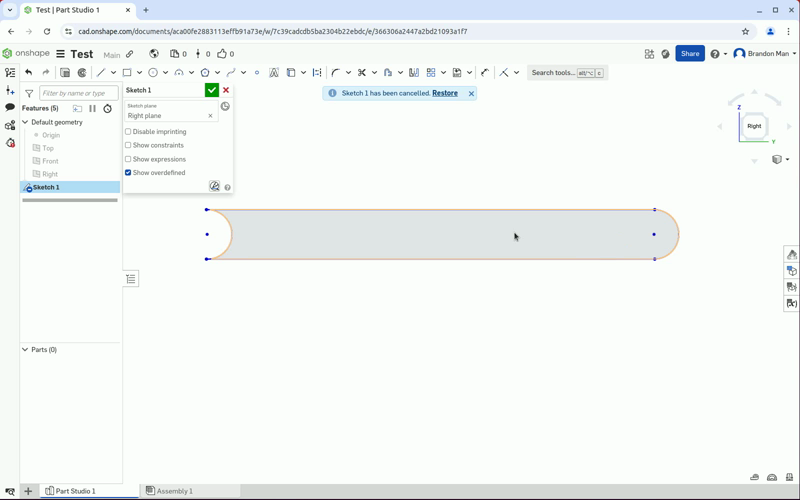
scroll(6)
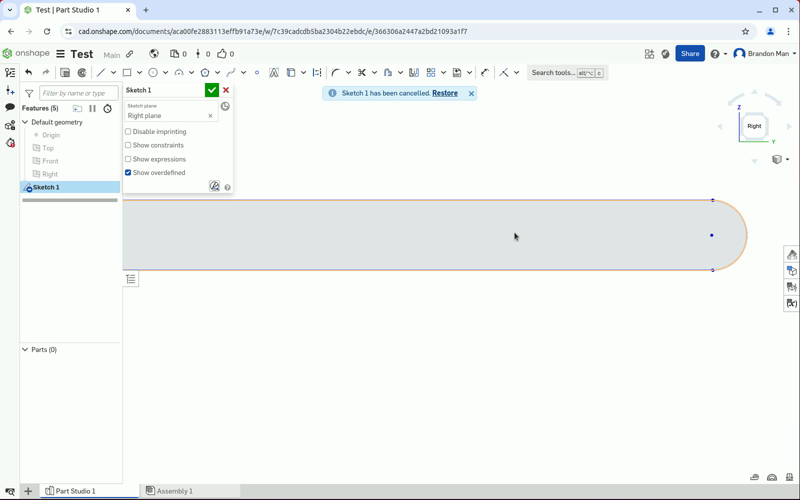
scroll(6)
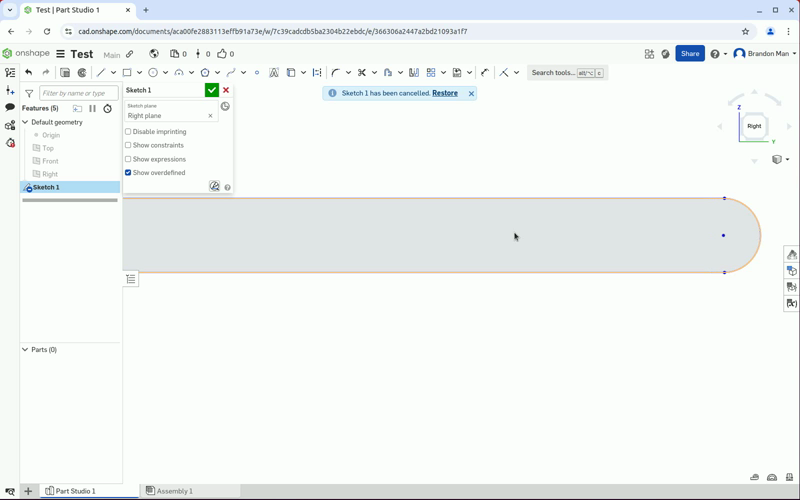
scroll(6)
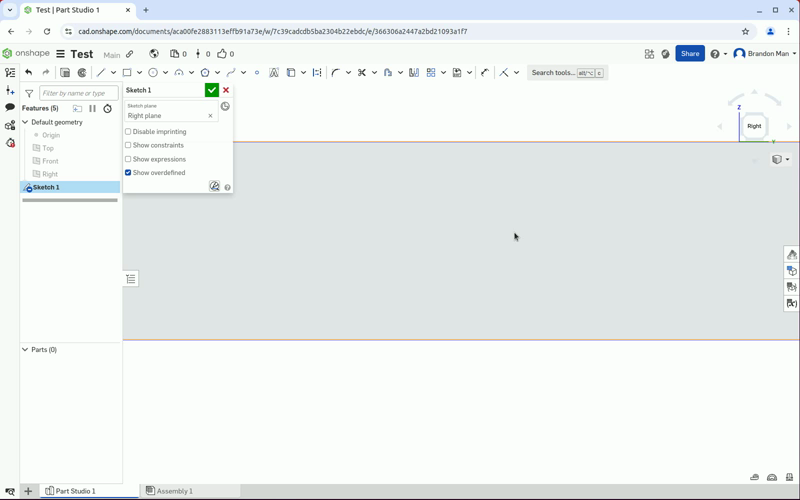
click(514, 232)
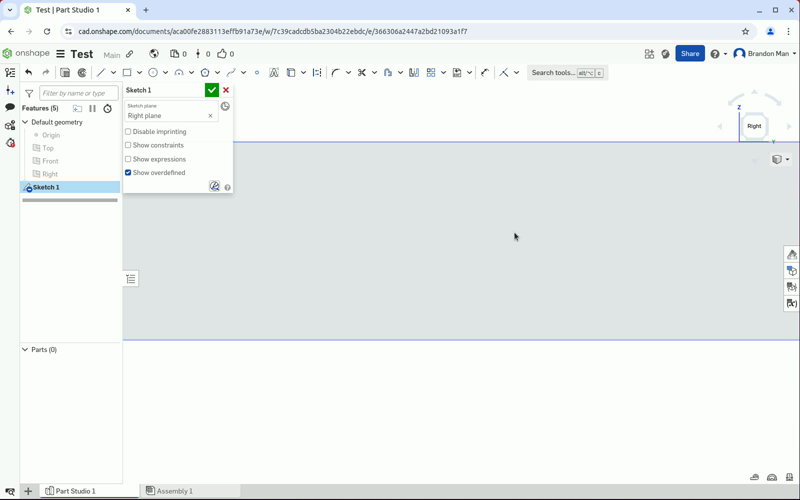
scroll(-6)
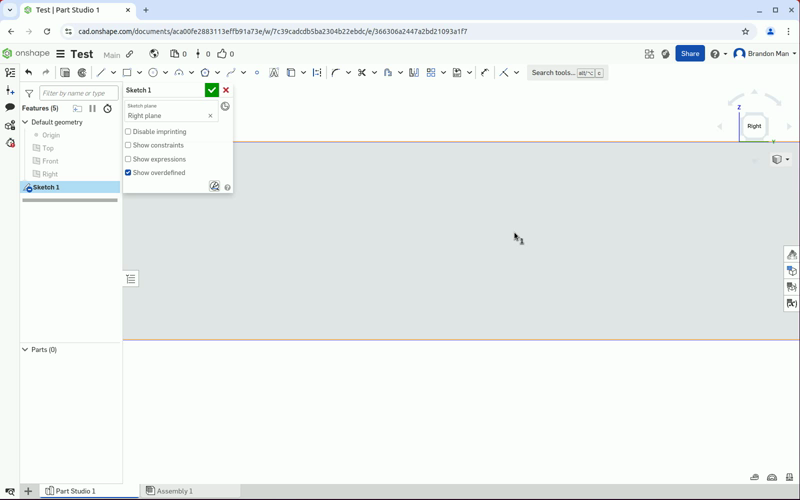
scroll(-6)
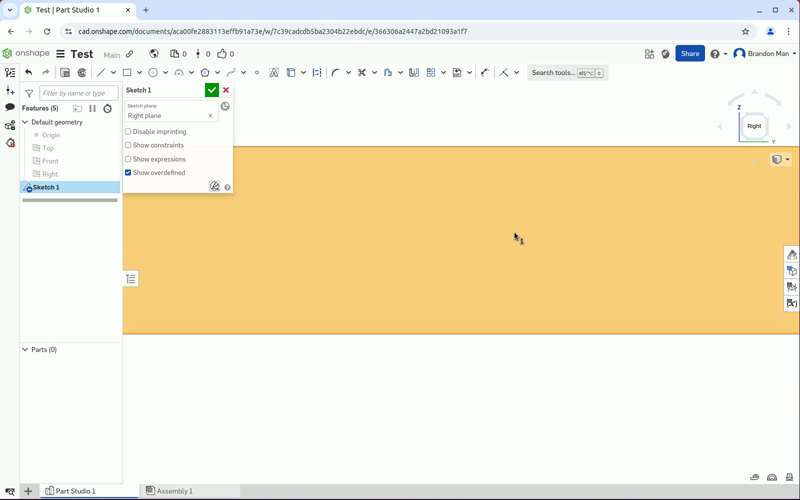
scroll(-6)
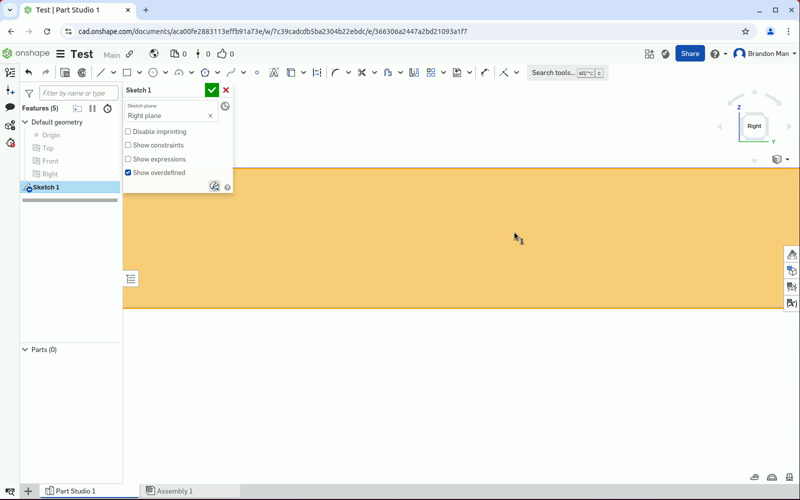
scroll(-6)
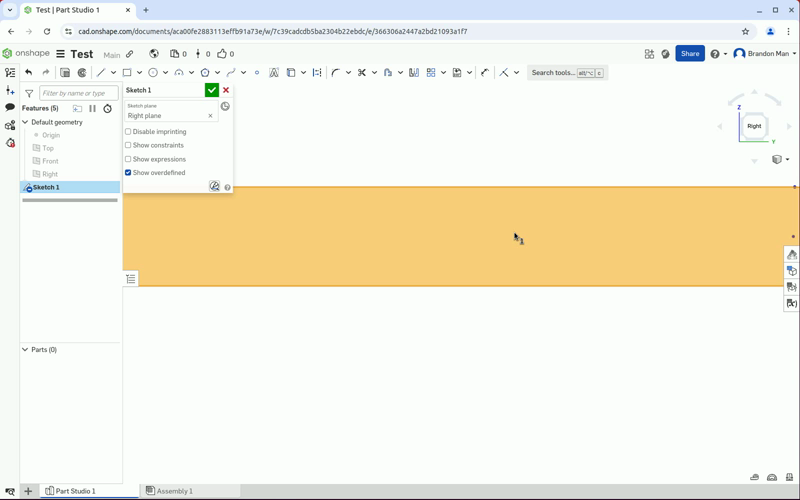
scroll(-6)
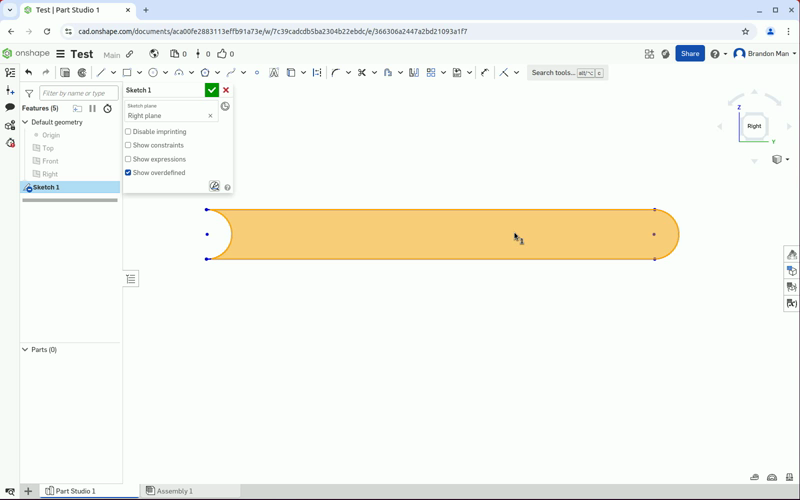
scroll(-6)
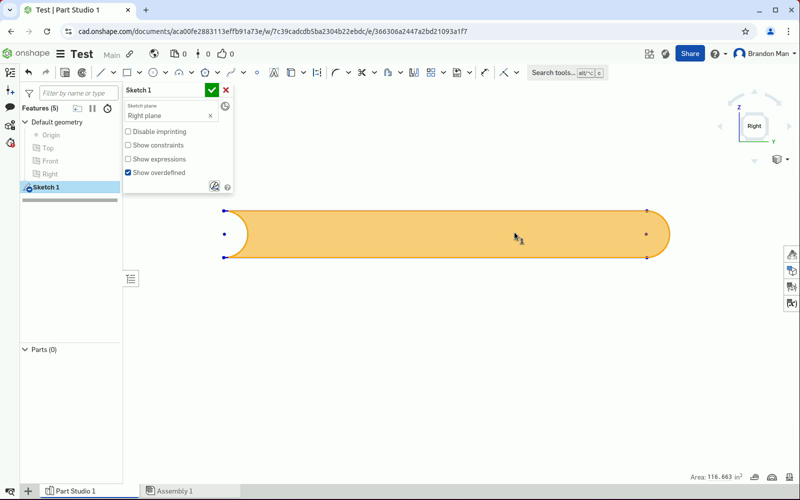
scroll(-6)
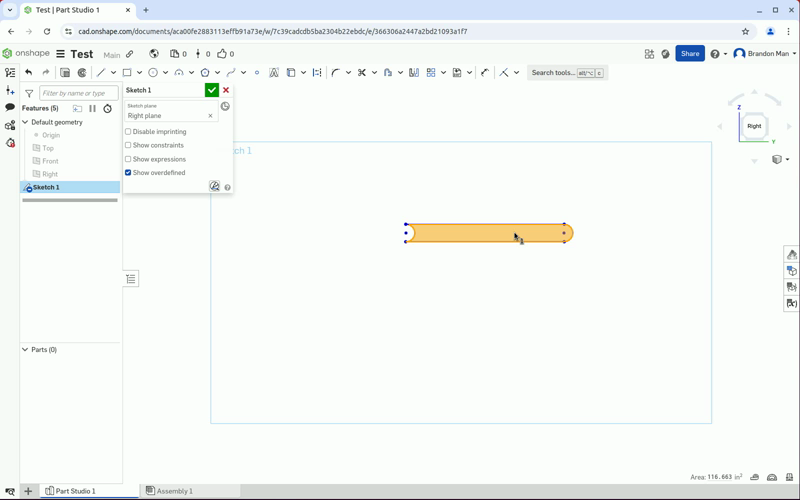
mouse_move(73, 352)
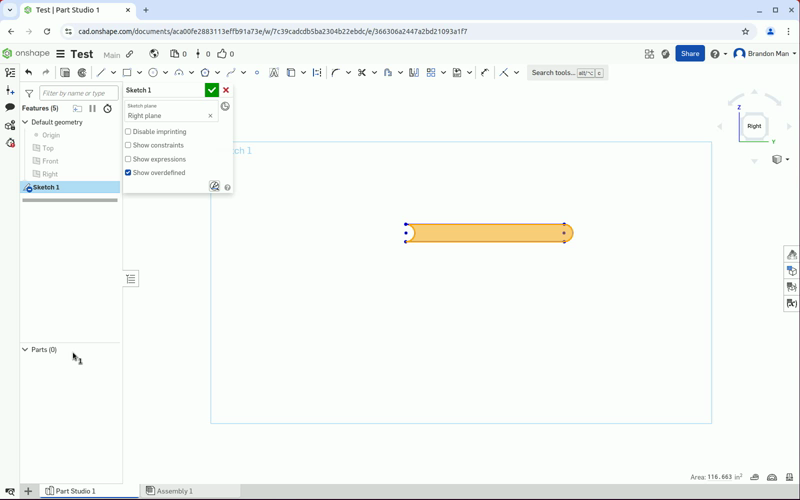
key(shift+y)
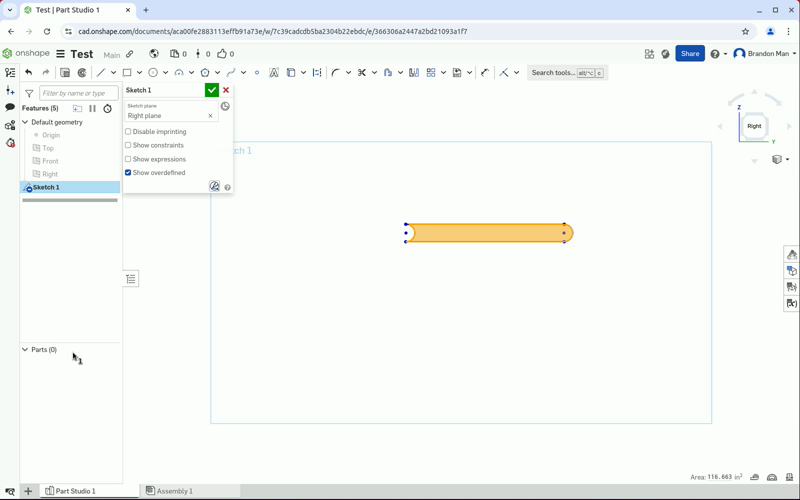
key(shift+e)
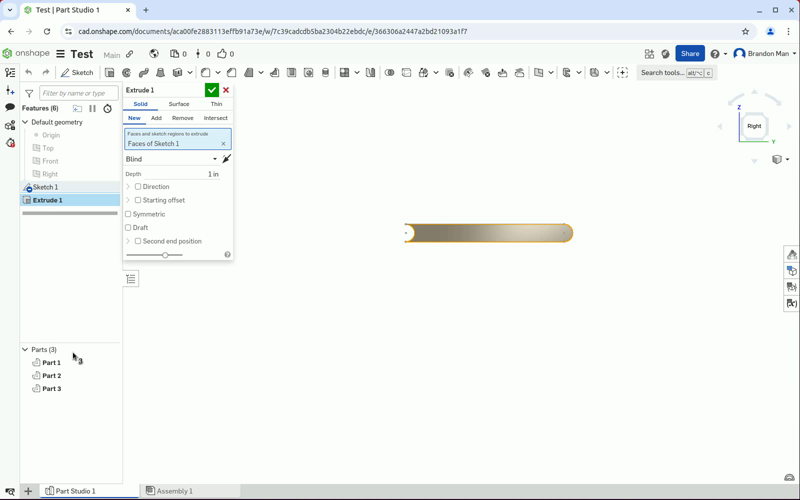
mouse_move(143, 106)
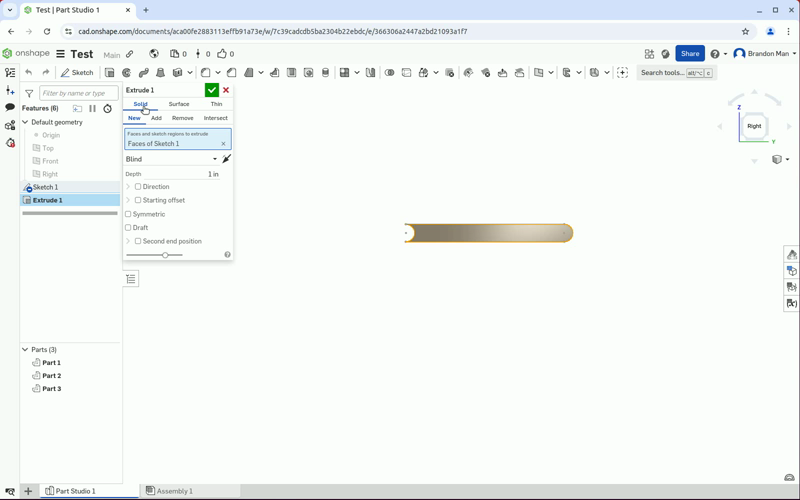
click(143, 106)
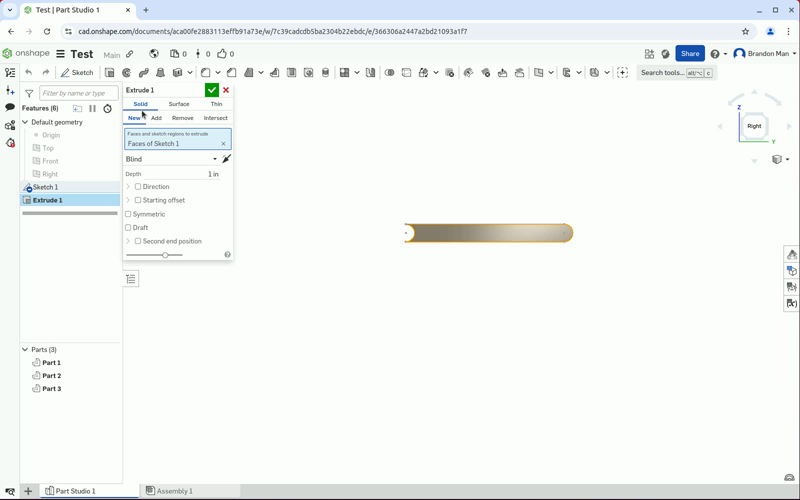
mouse_move(137, 120)
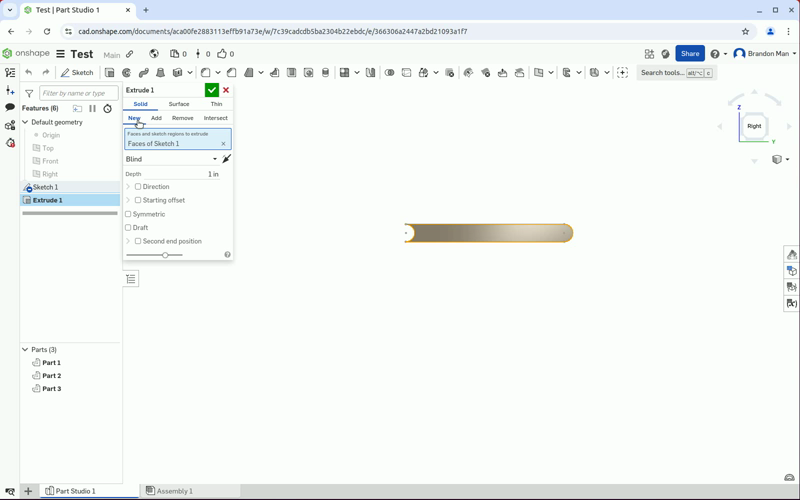
click(137, 120)
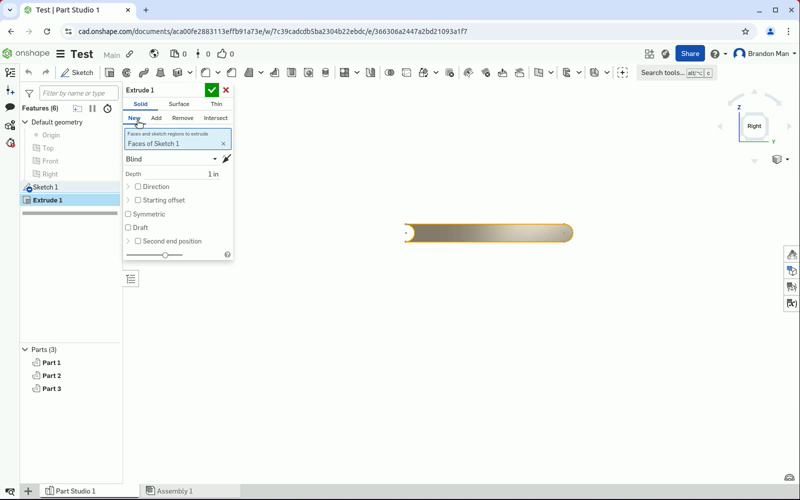
key(tab, 4)
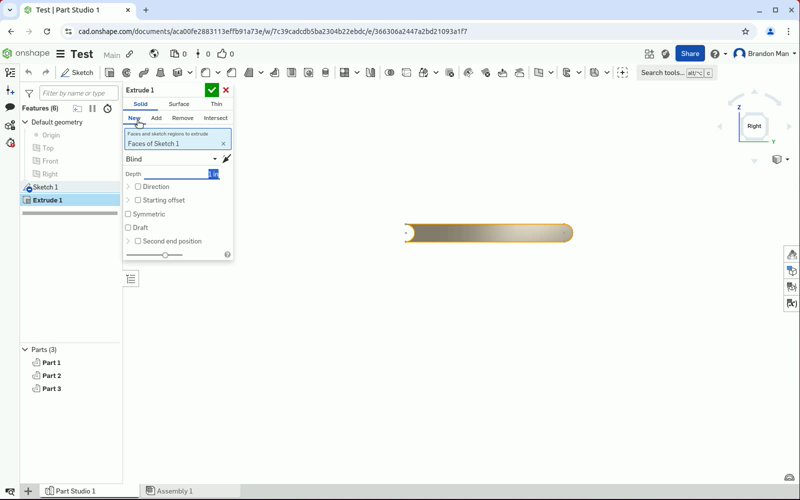
text(0.962)
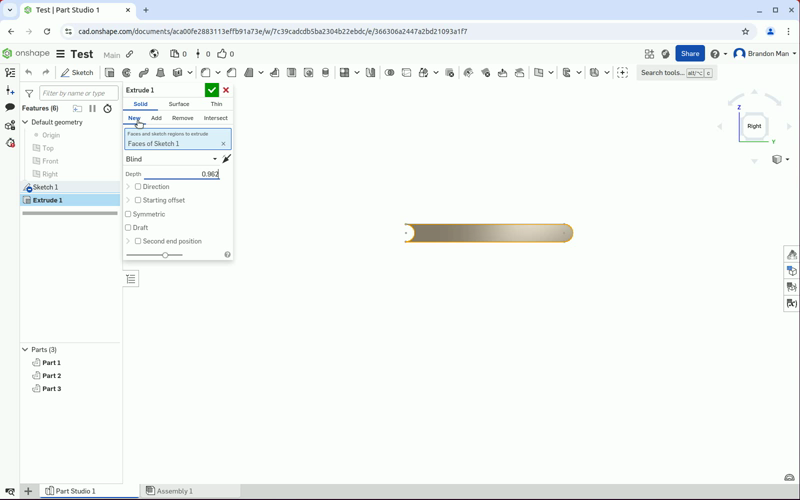
key(tab, 3)
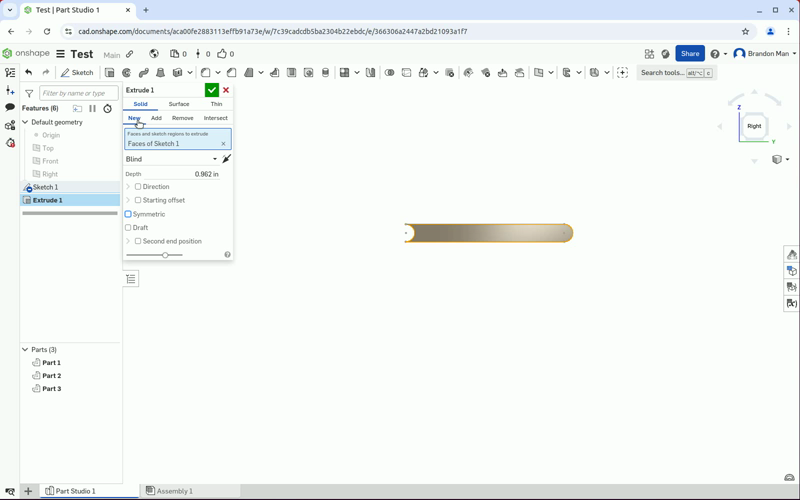
key(space)
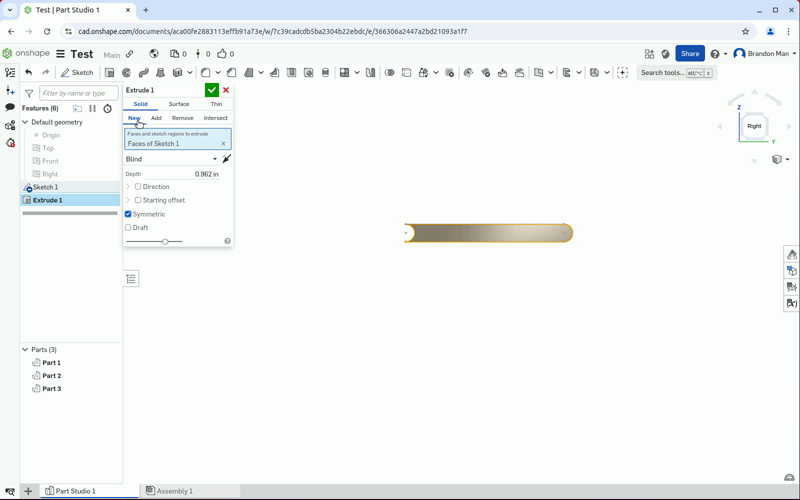
key(enter)
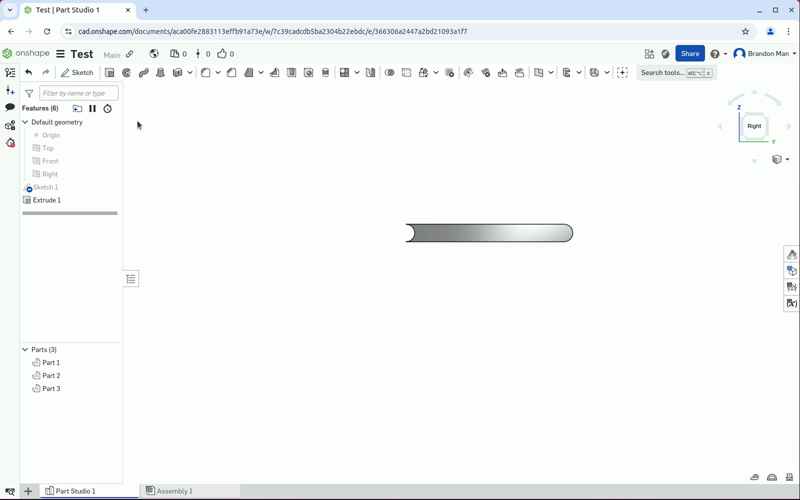
key(shift+h)
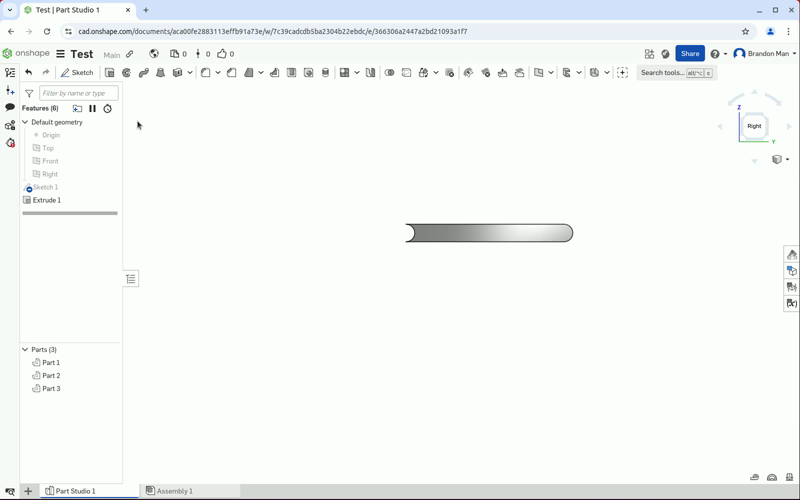
key(shift+h)
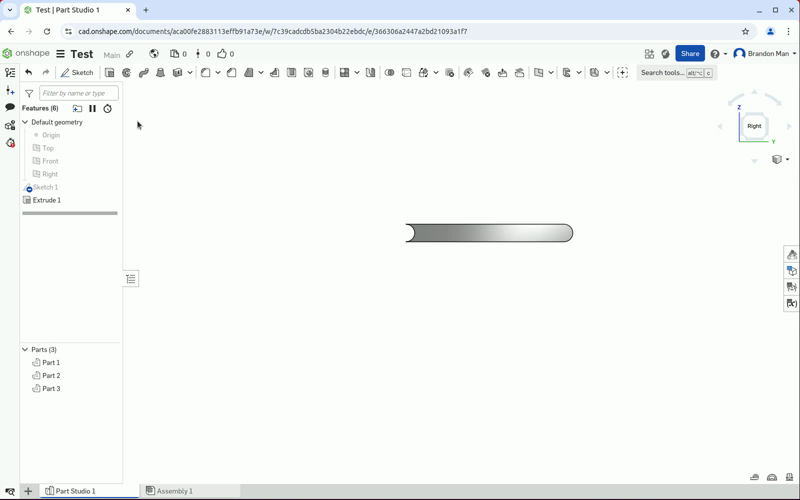
mouse_move(73, 189)
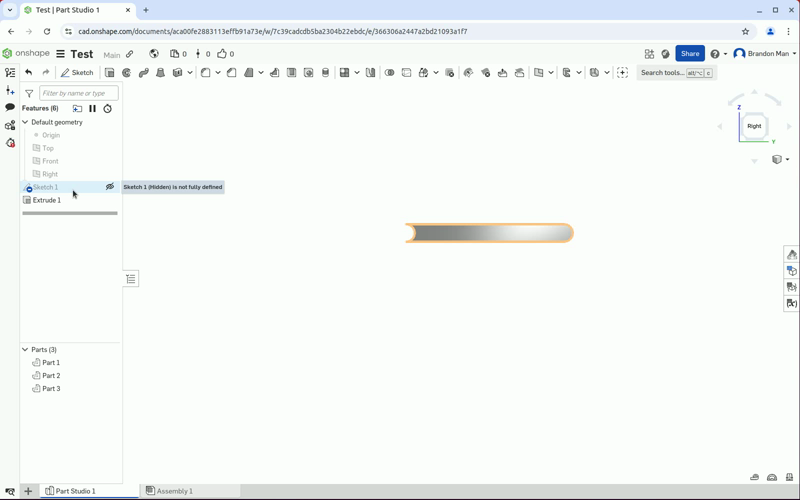
click(73, 189)
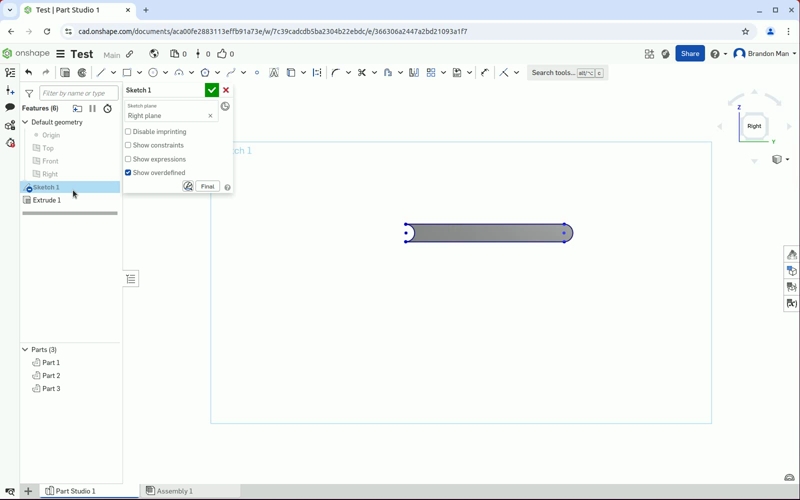
mouse_move(229, 92)
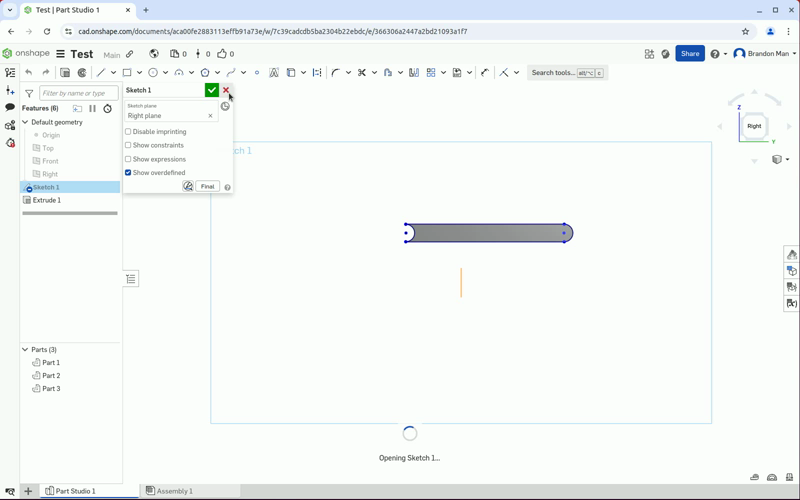
click(229, 92)
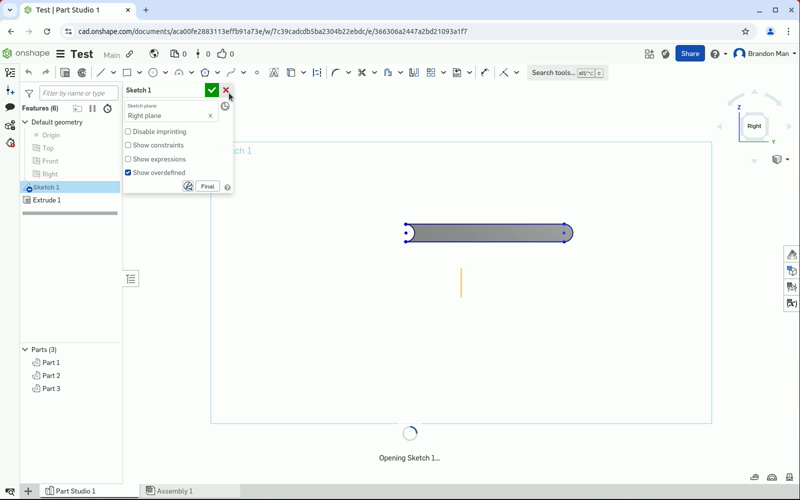
key(shift+s)
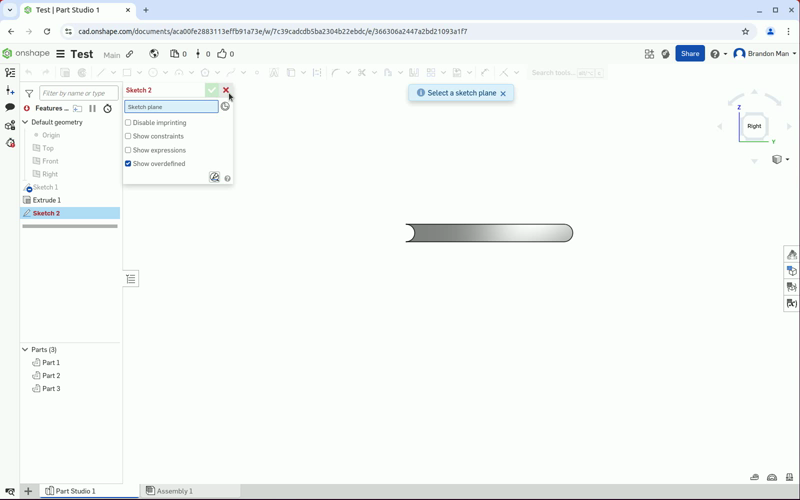
mouse_move(73, 176)
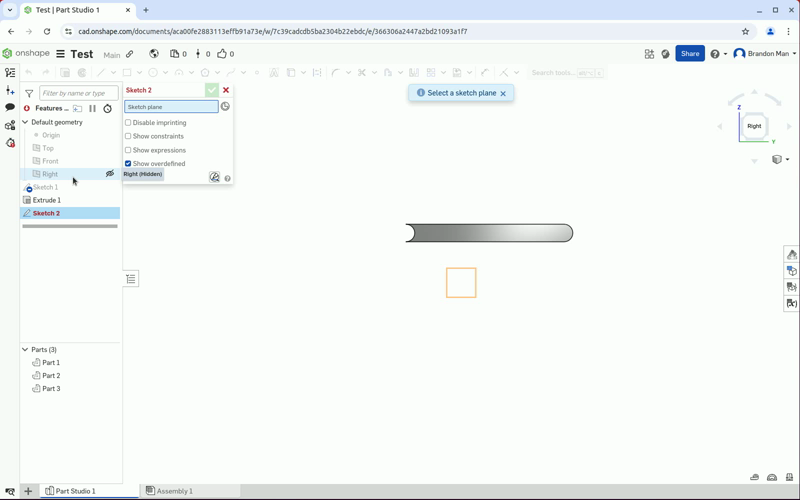
click(73, 176)
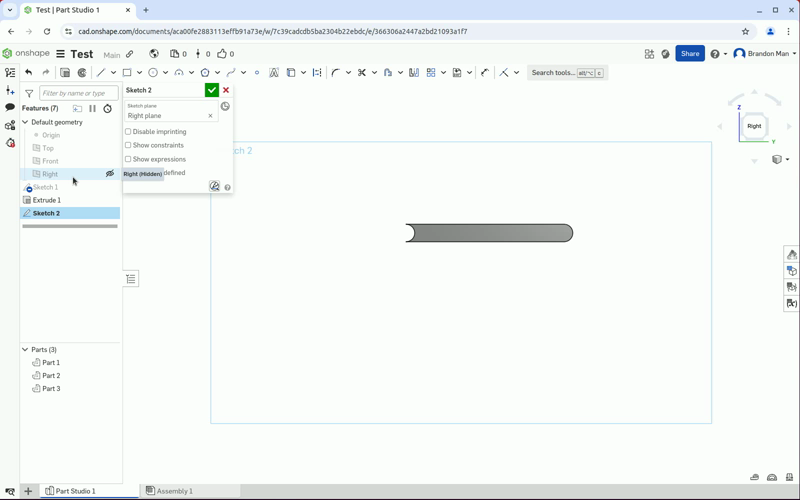
mouse_move(73, 352)
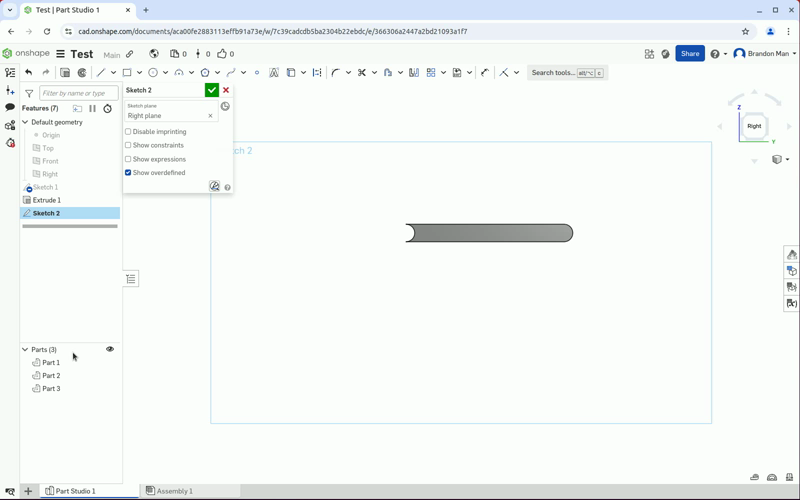
key(y)
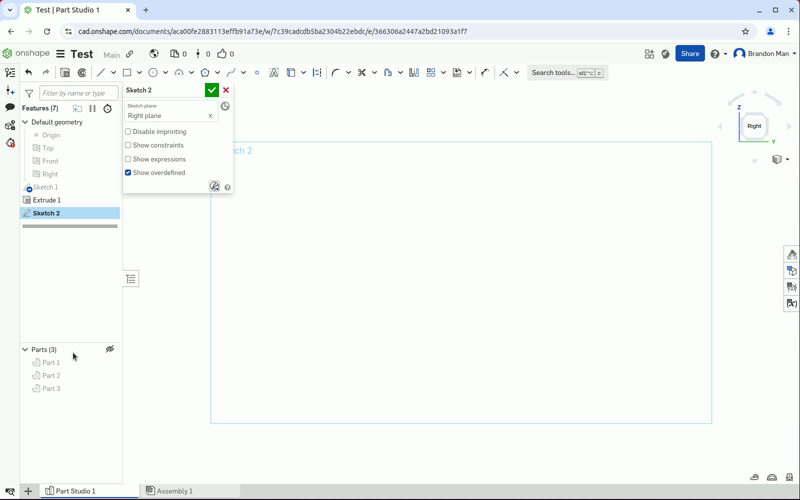
key(c)
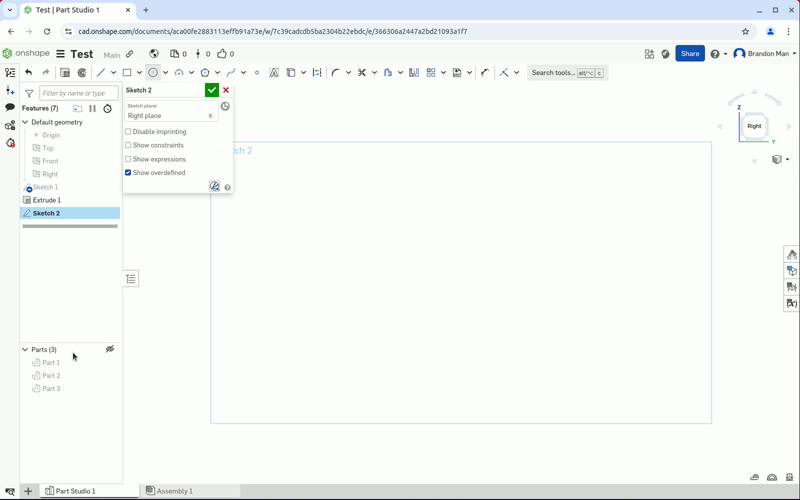
key_down(shift)
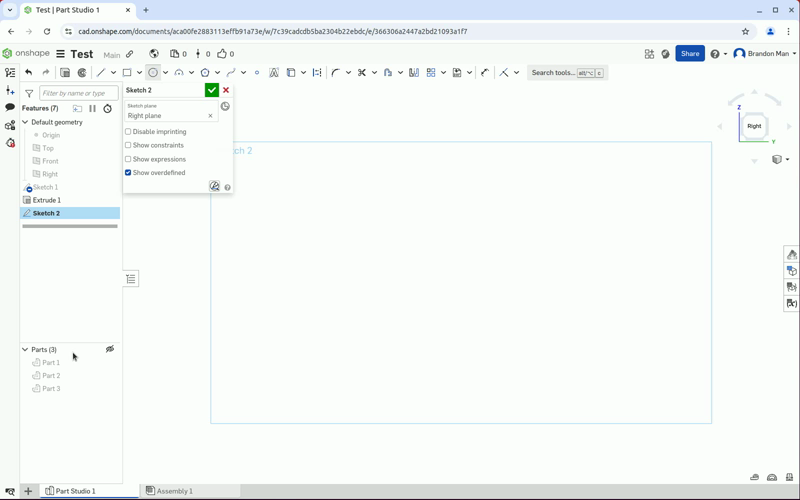
mouse_move(440, 237)
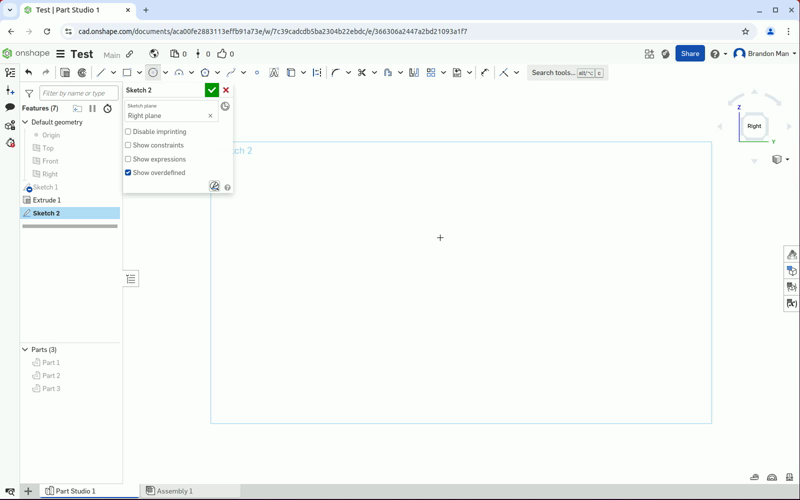
click(440, 237)
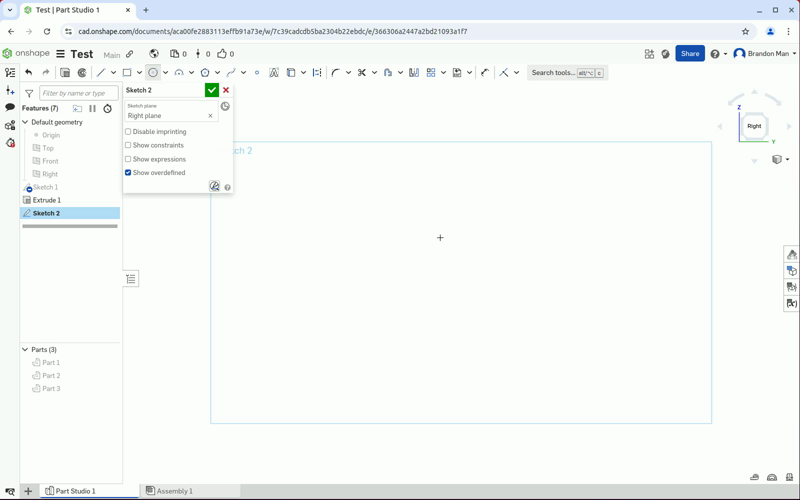
key_up(shift)
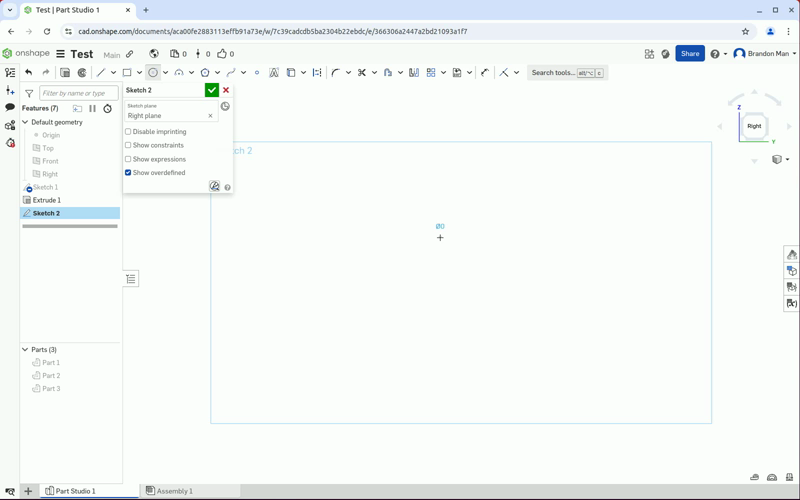
mouse_move(443, 237)
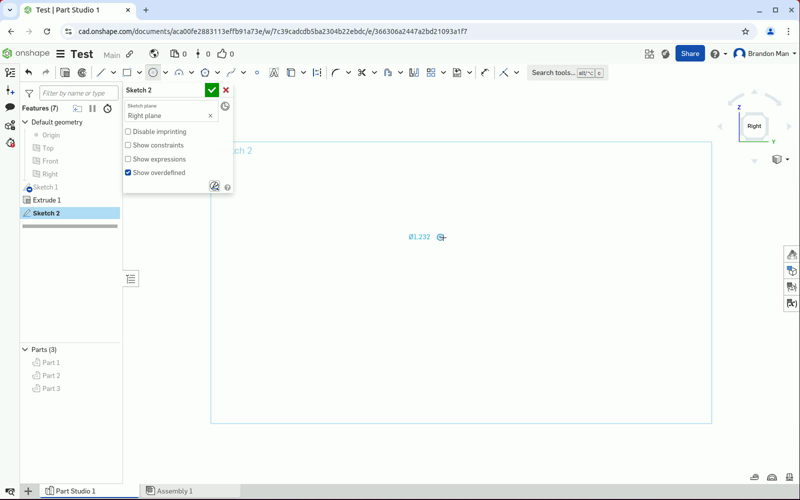
click(443, 237)
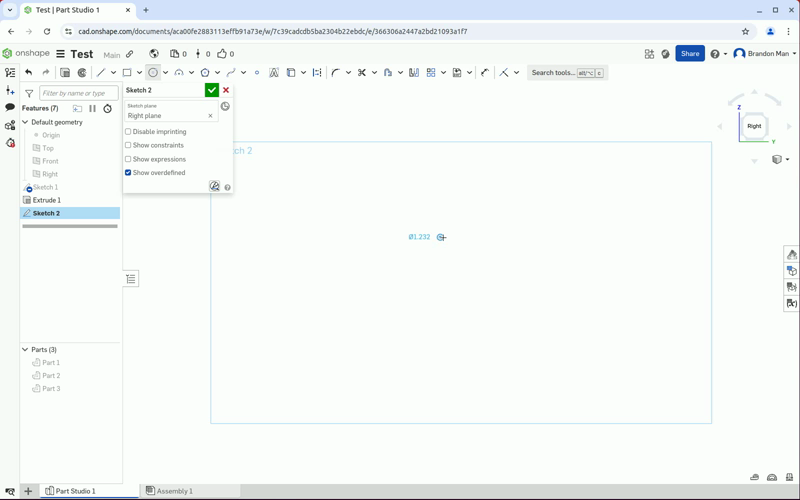
key(esc)
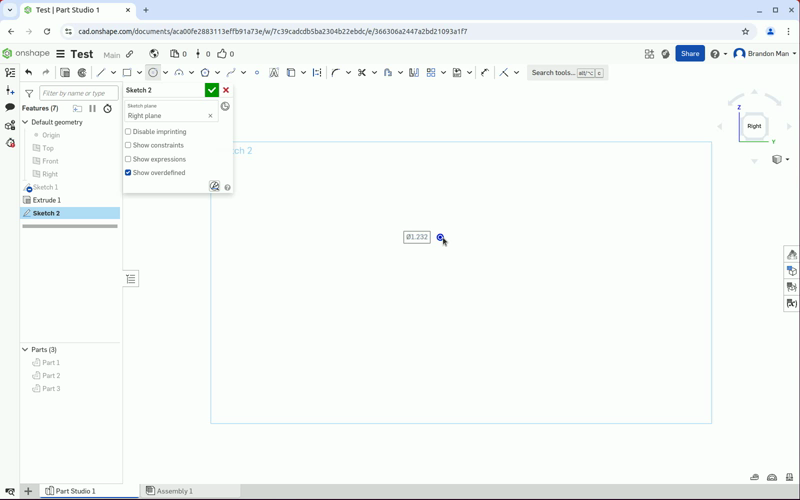
mouse_move(438, 235)
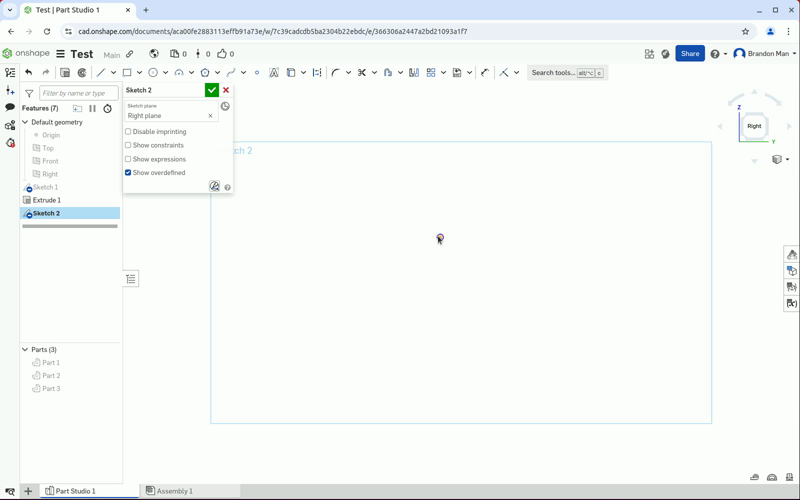
scroll(6)
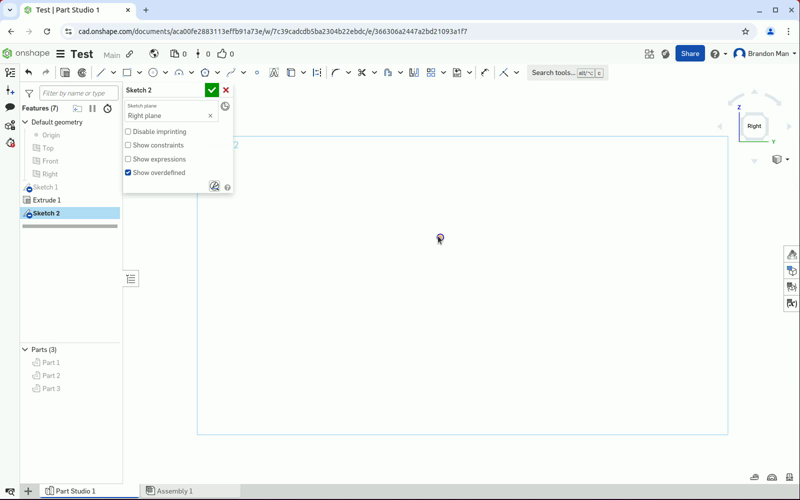
scroll(6)
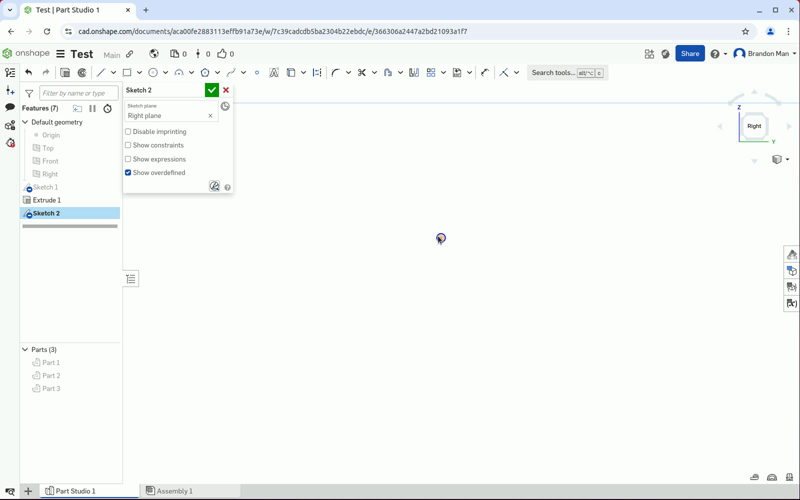
scroll(6)
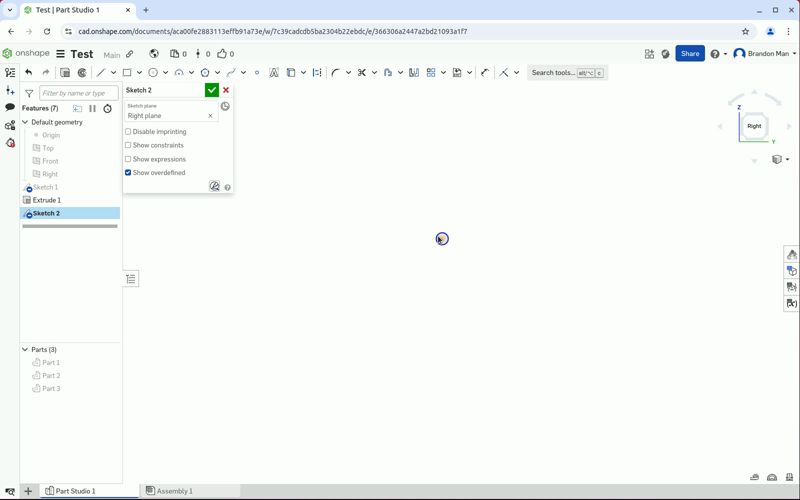
scroll(6)
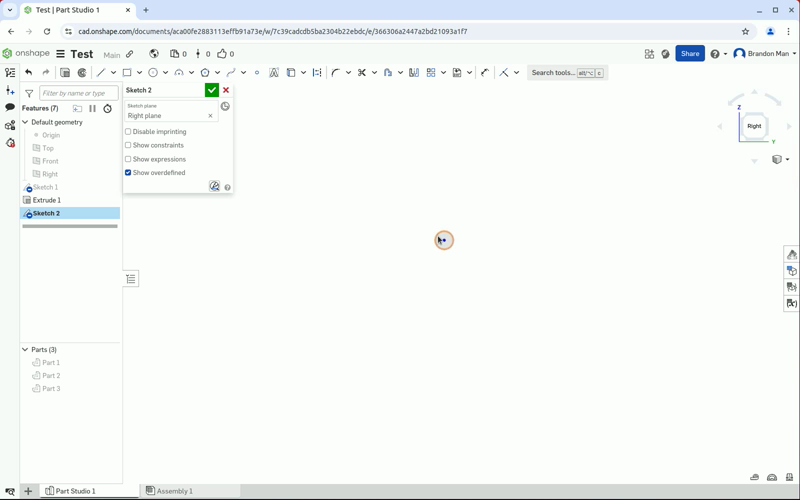
scroll(6)
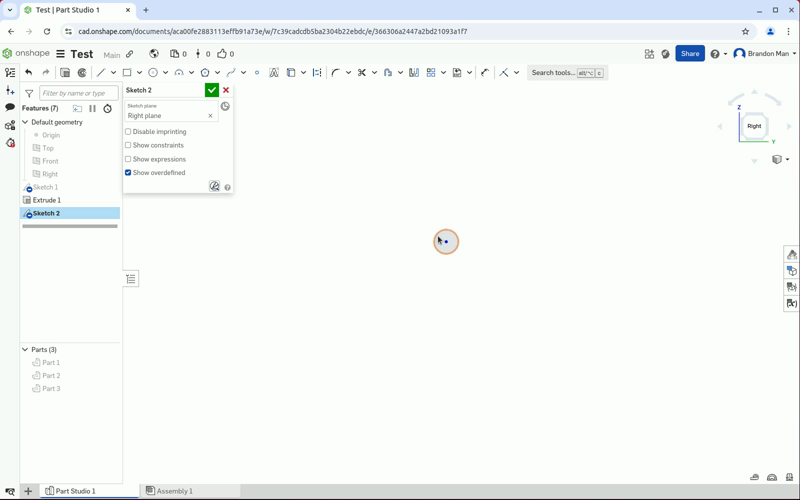
scroll(6)
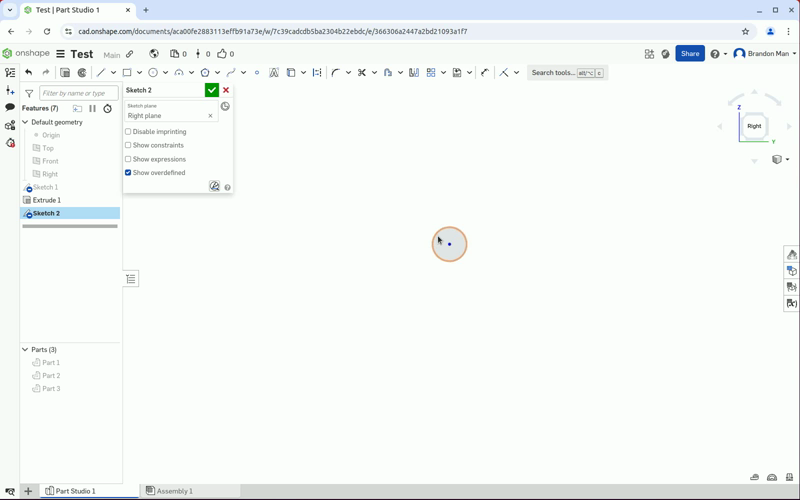
scroll(6)
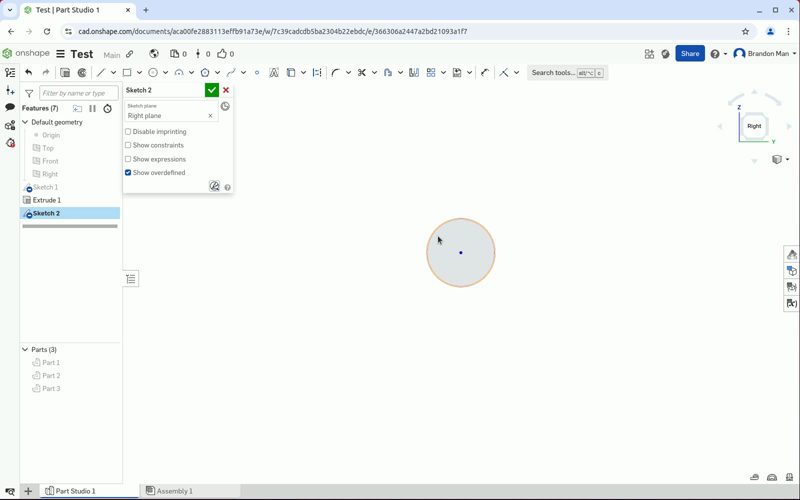
click(438, 235)
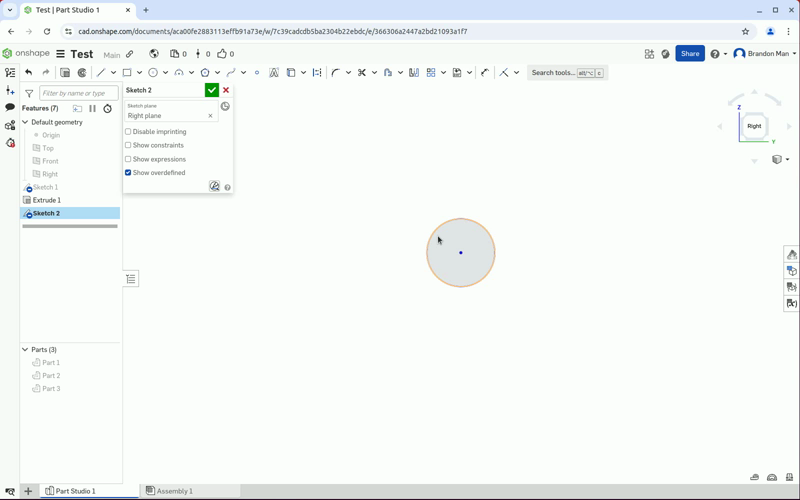
scroll(-6)
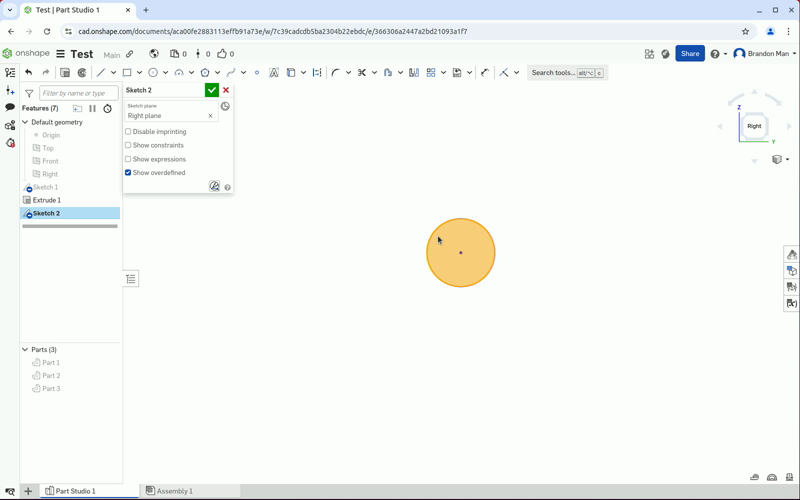
scroll(-6)
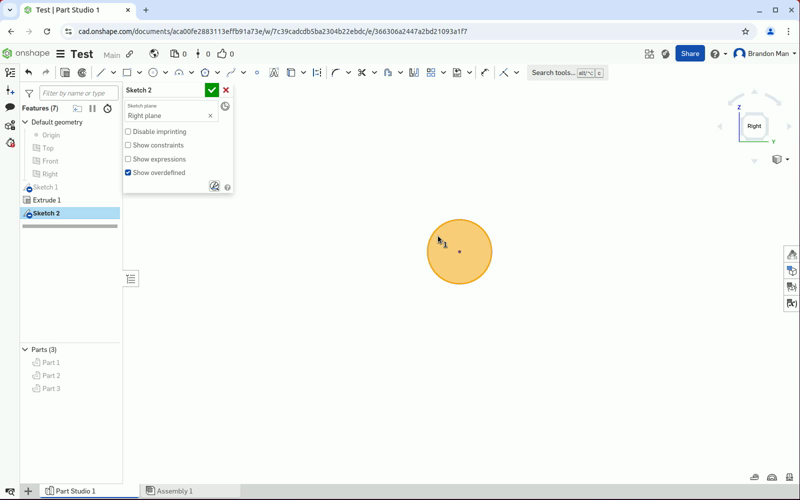
scroll(-6)
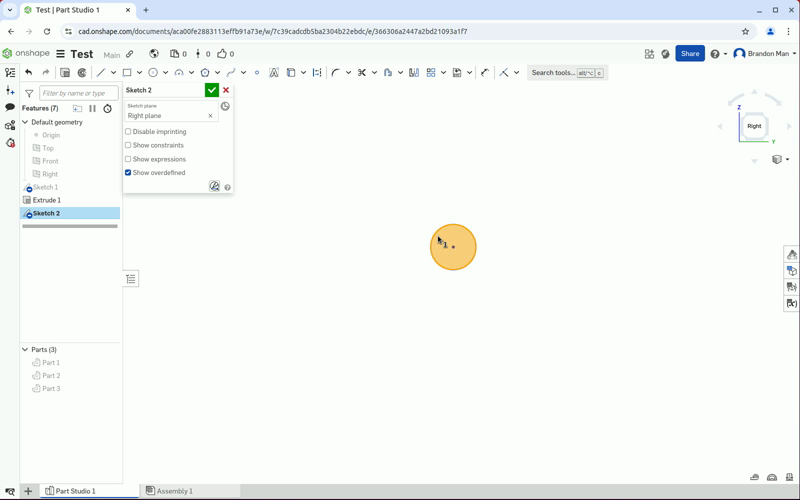
scroll(-6)
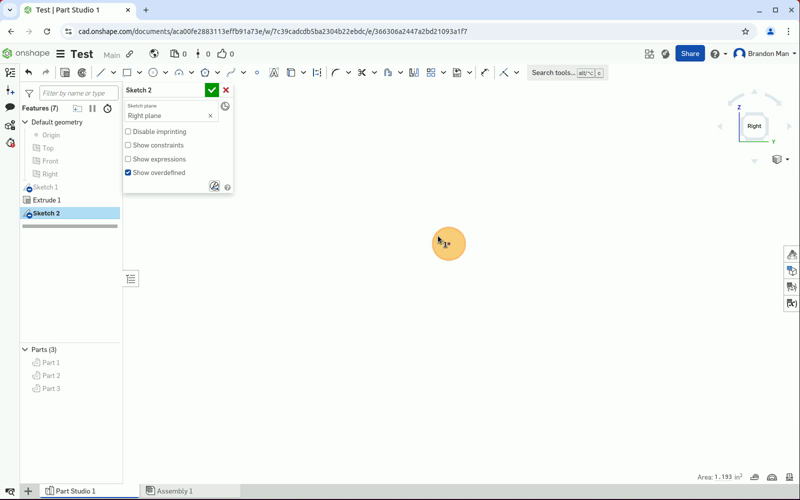
scroll(-6)
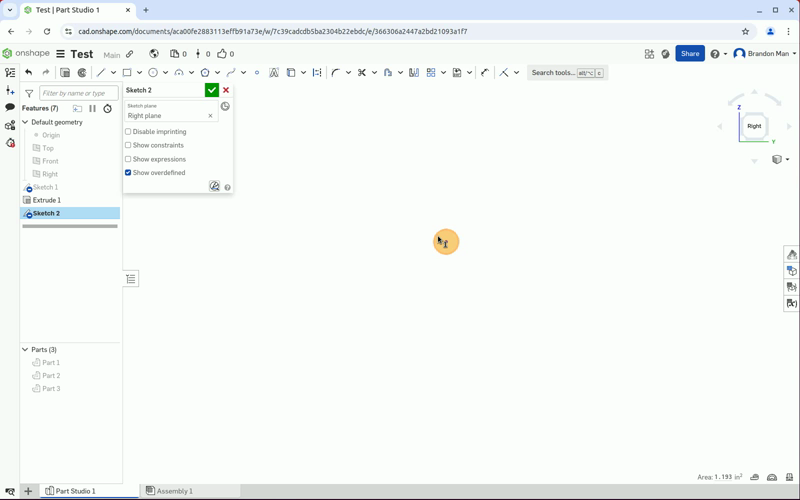
scroll(-6)
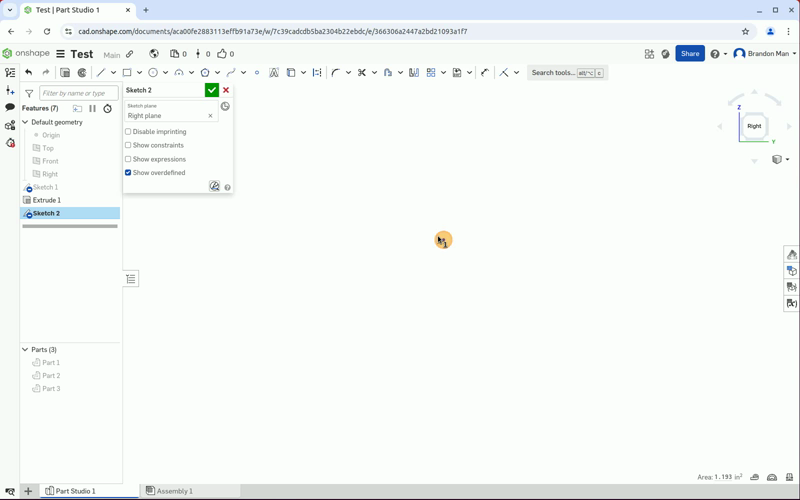
scroll(-6)
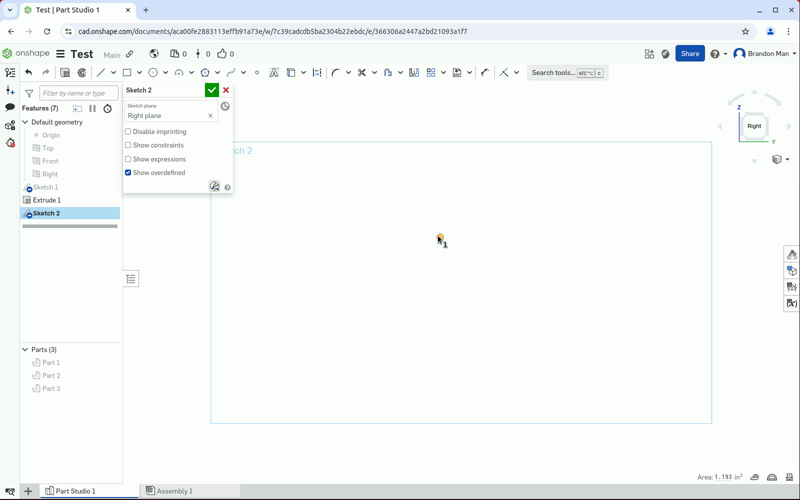
mouse_move(73, 352)
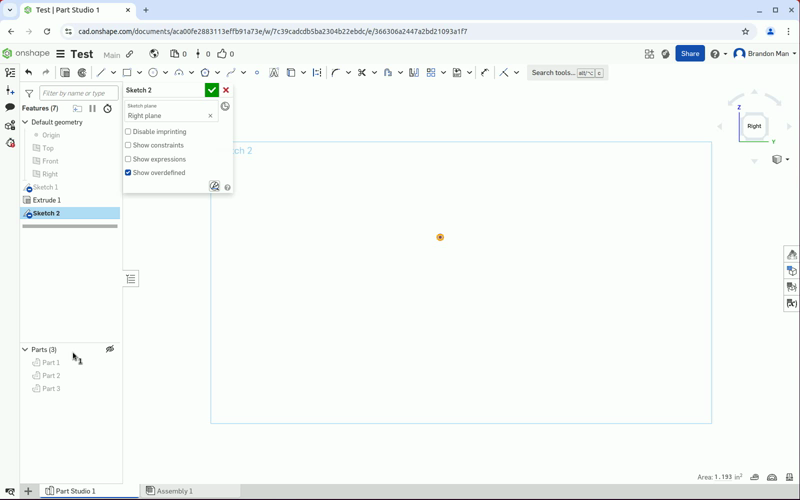
key(shift+y)
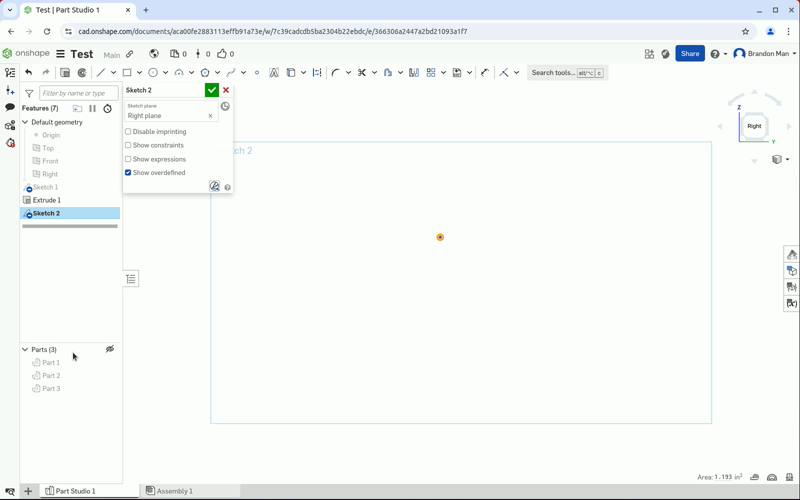
key(shift+e)
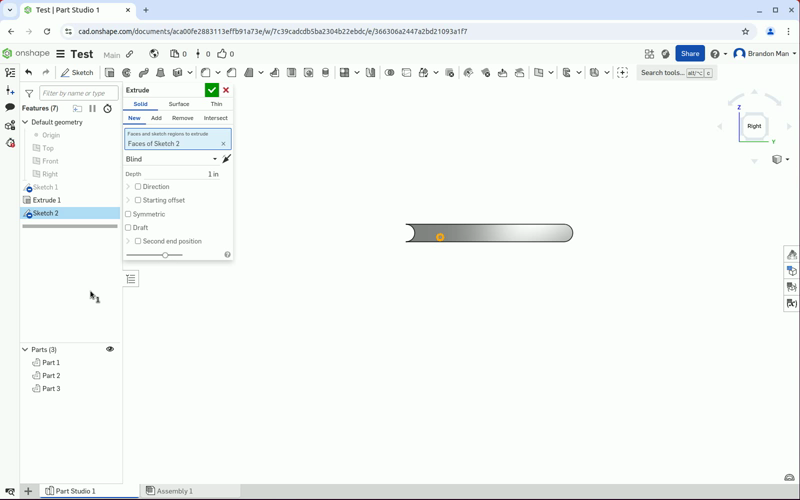
mouse_move(143, 106)
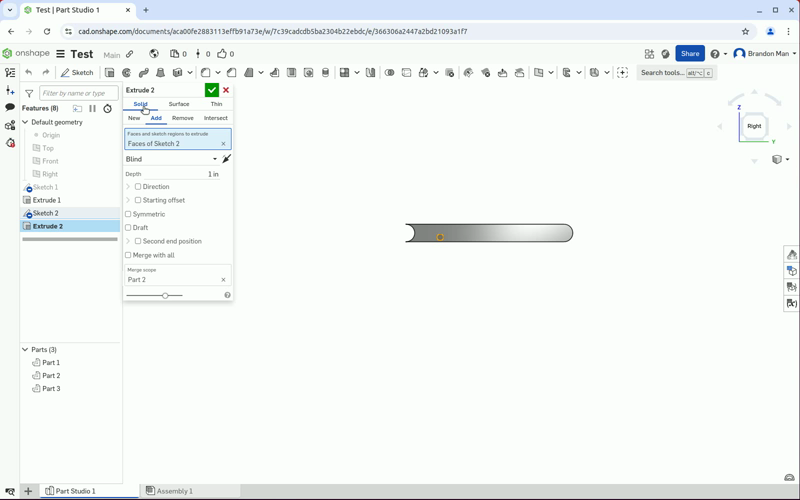
click(143, 106)
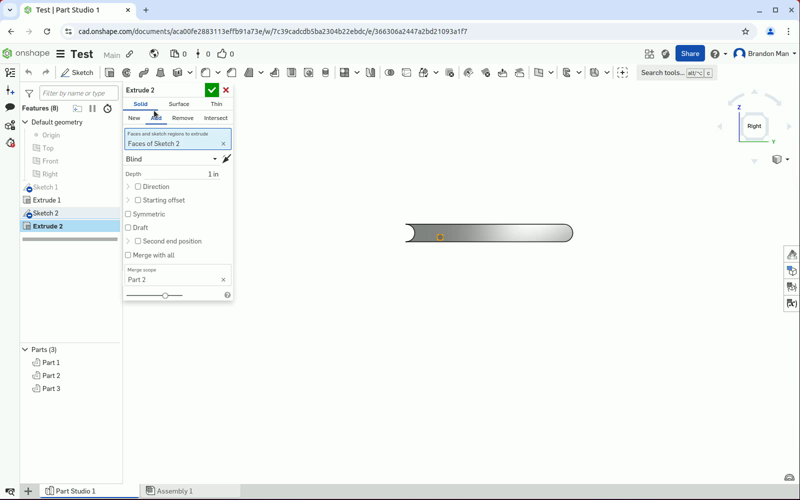
mouse_move(186, 120)
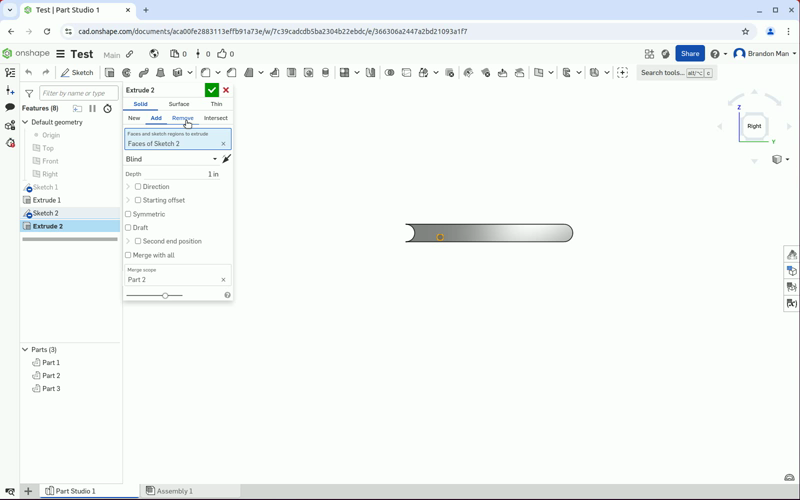
click(186, 120)
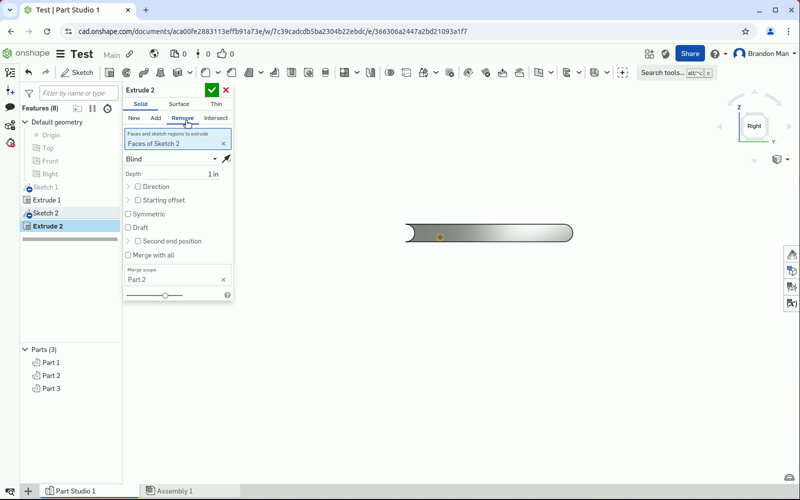
key(tab, 4)
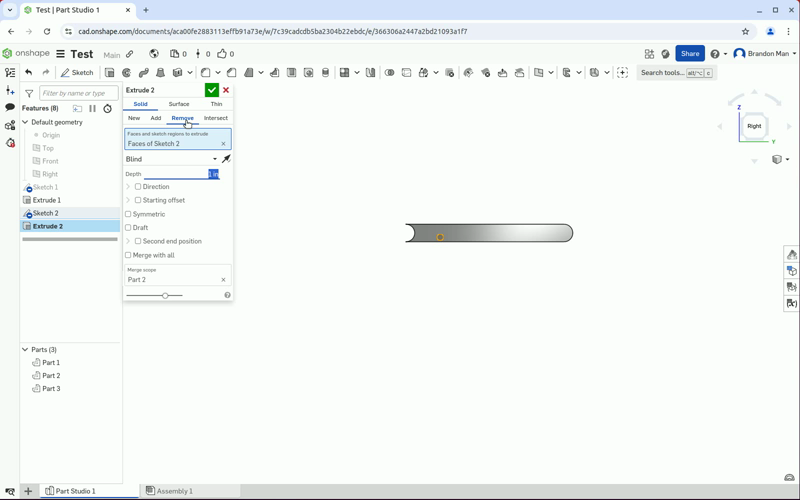
text(6.74)
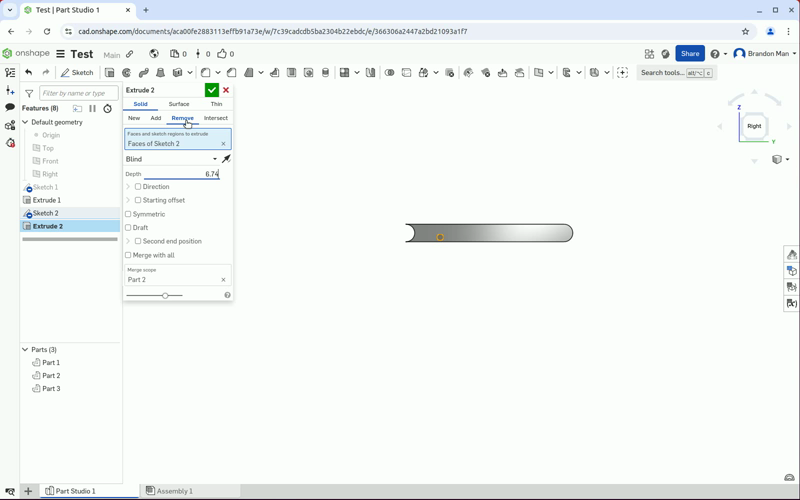
key(tab, 3)
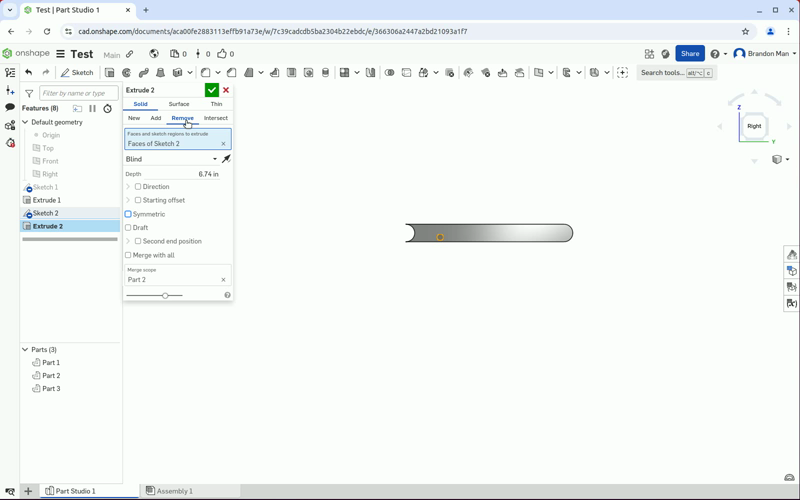
key(space)
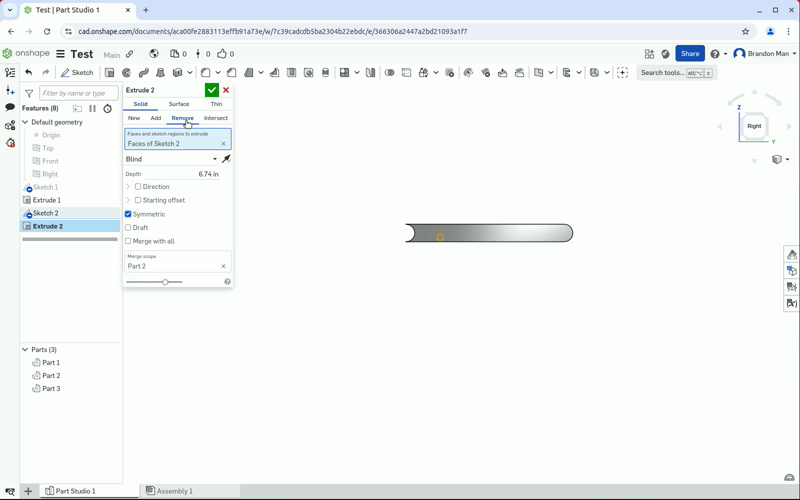
key(tab, 2)
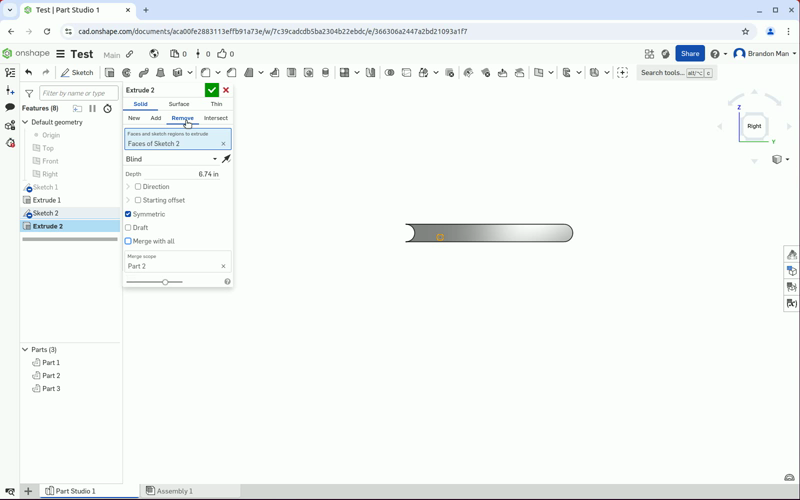
key(space)
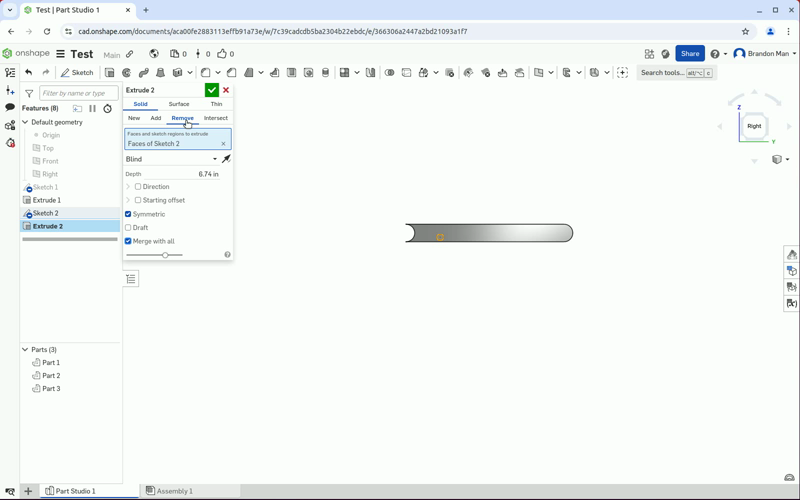
key(enter)
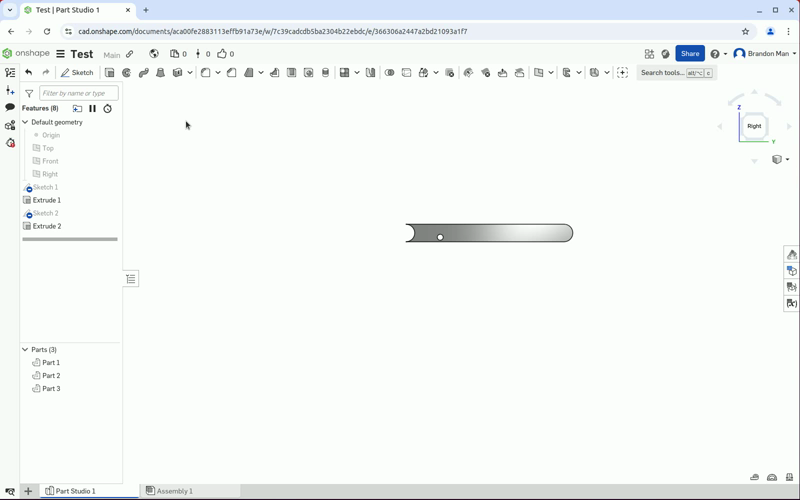
key(shift+h)
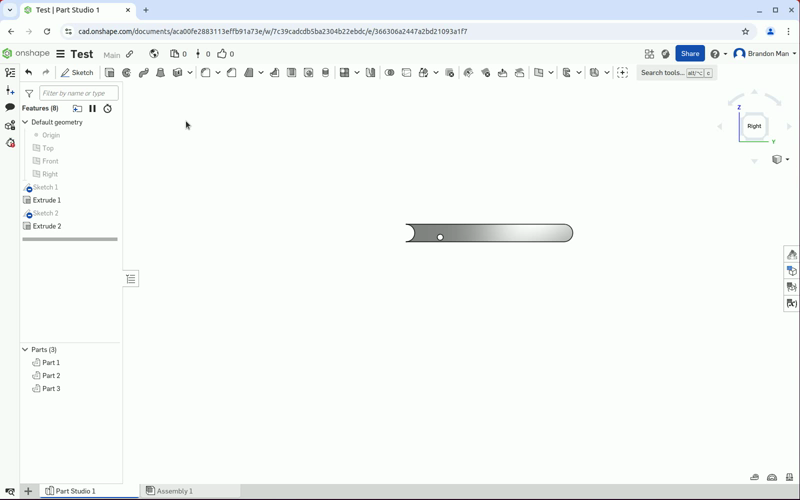
key(shift+h)
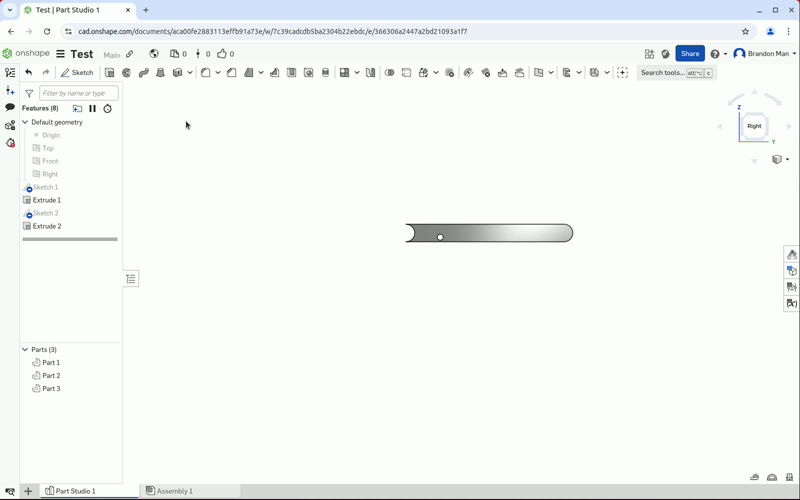
mouse_move(73, 189)
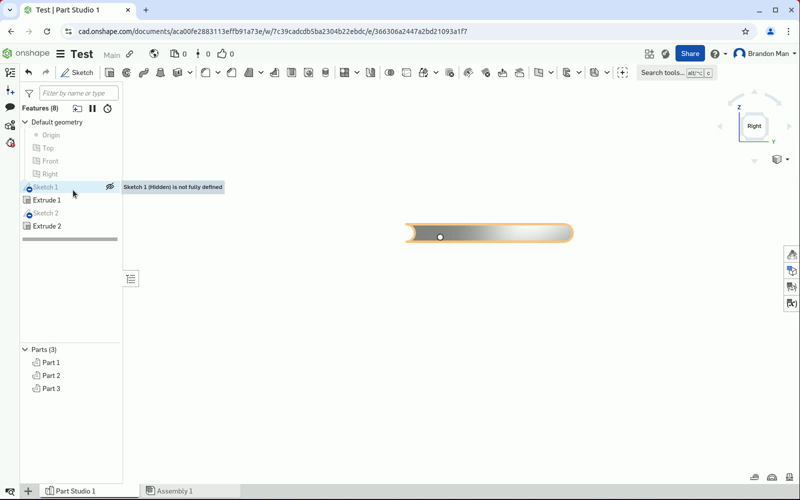
click(73, 189)
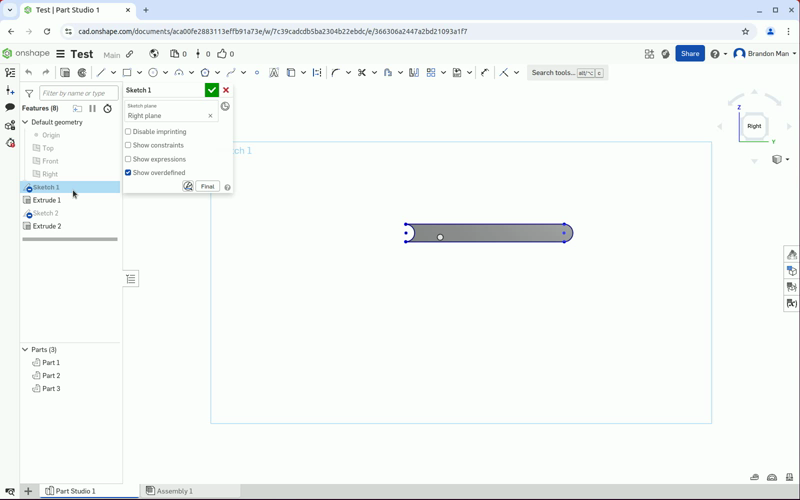
mouse_move(229, 92)
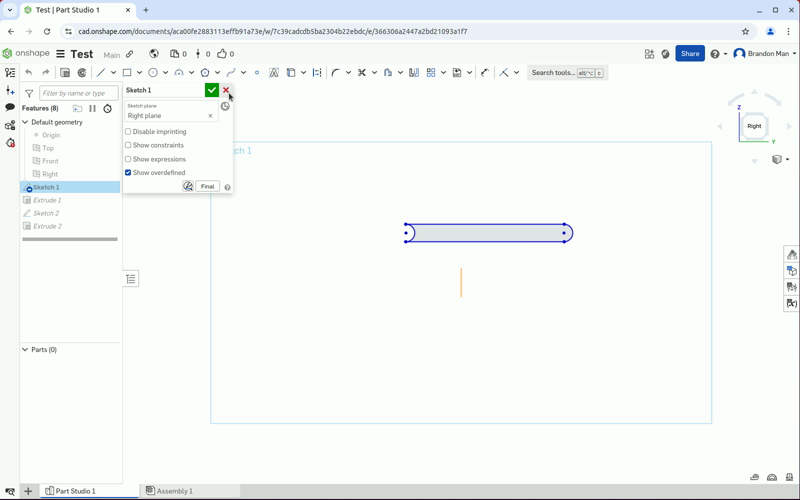
click(229, 92)
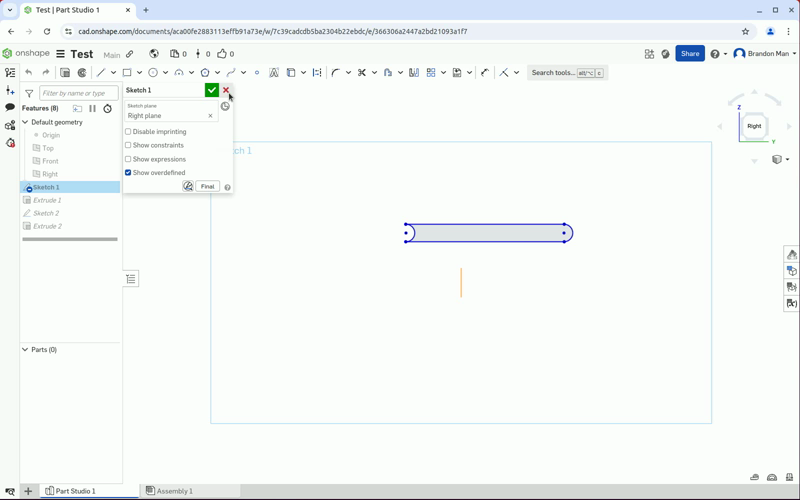
key(shift+s)
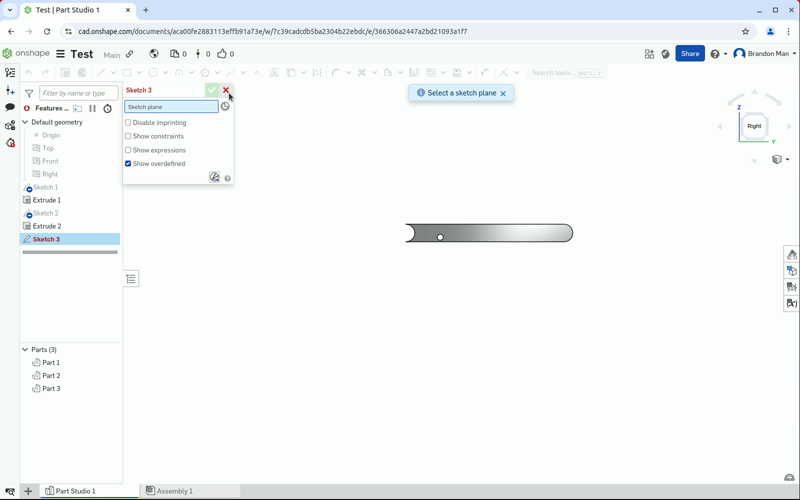
mouse_move(73, 176)
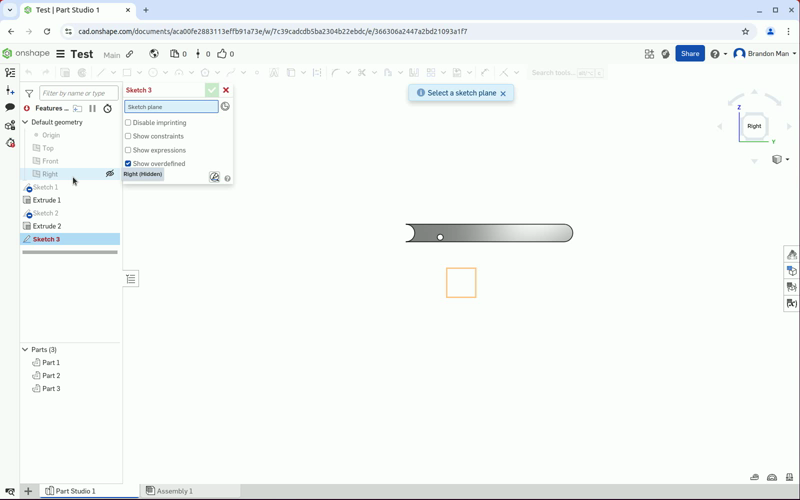
click(73, 176)
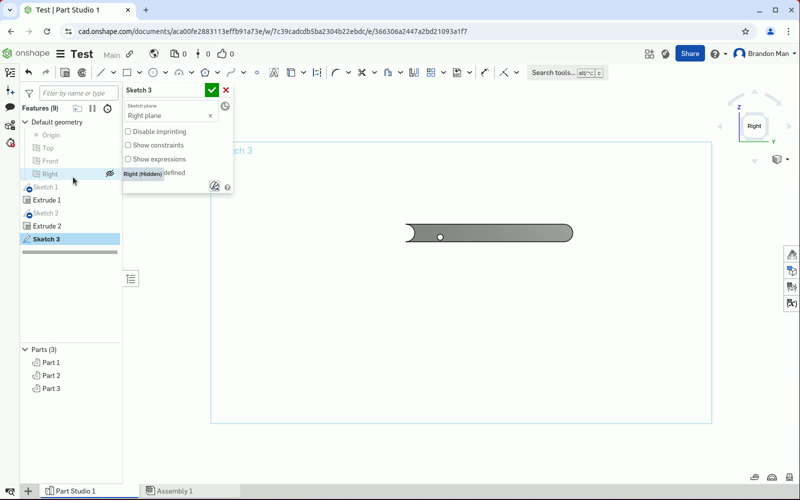
mouse_move(73, 352)
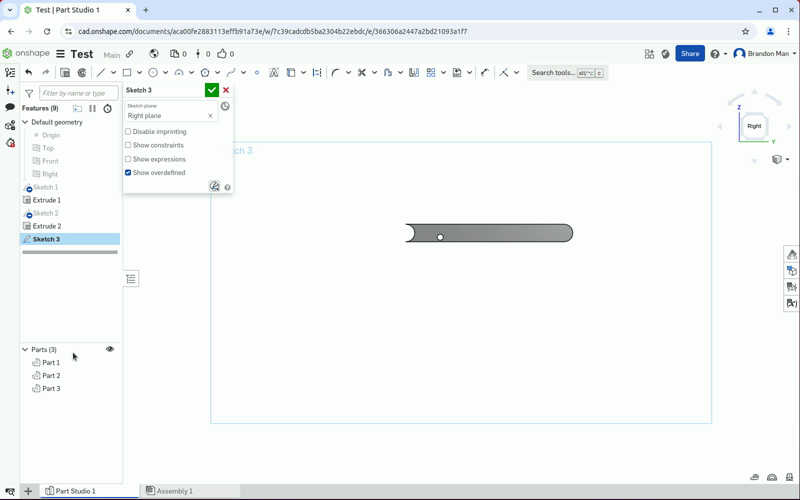
key(y)
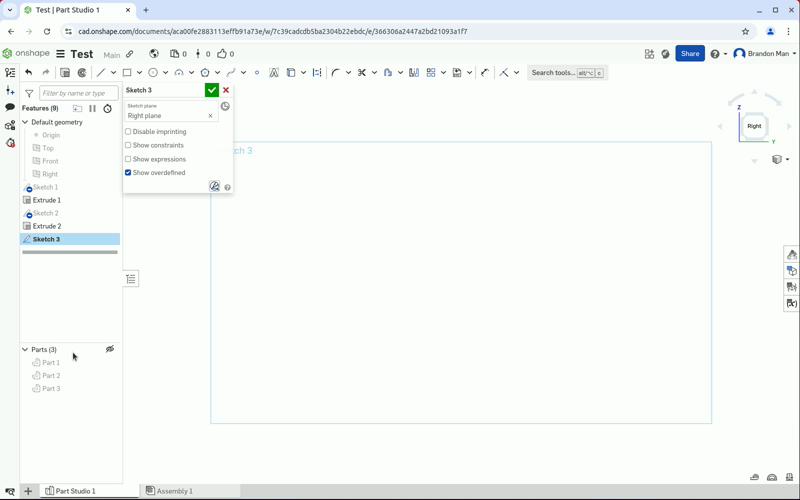
key(c)
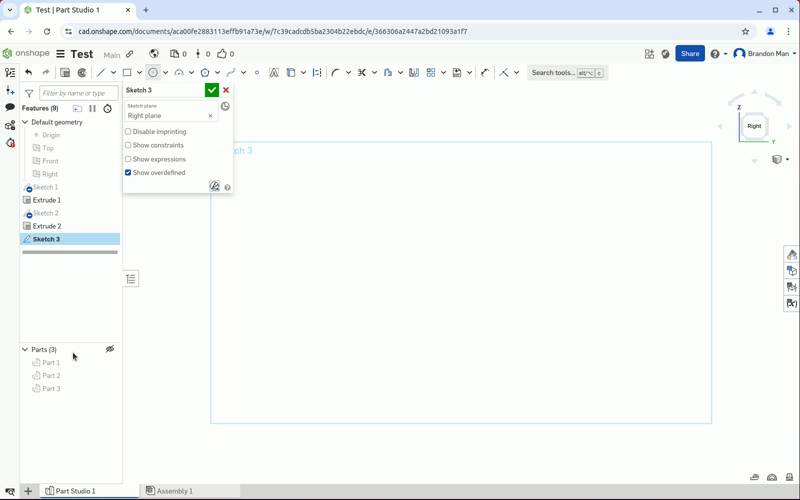
key_down(shift)
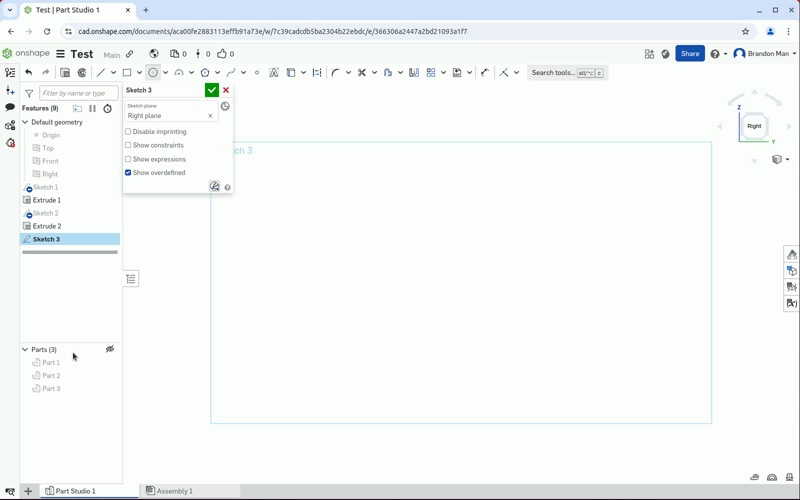
mouse_move(565, 233)
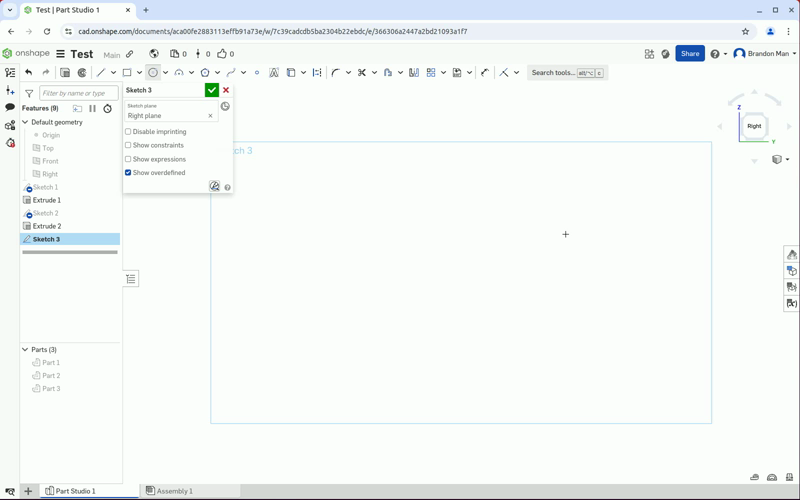
click(565, 233)
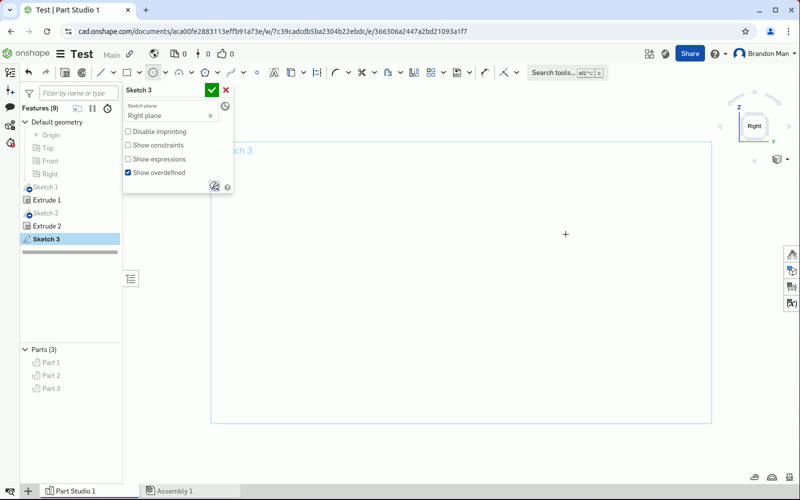
key_up(shift)
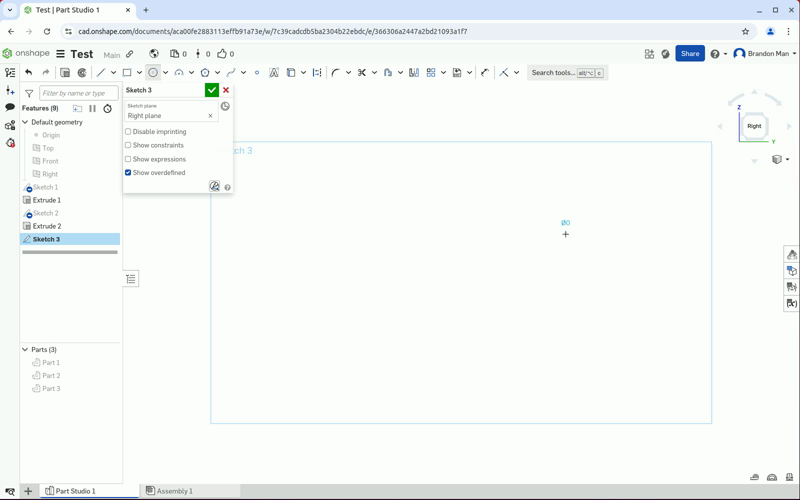
mouse_move(568, 233)
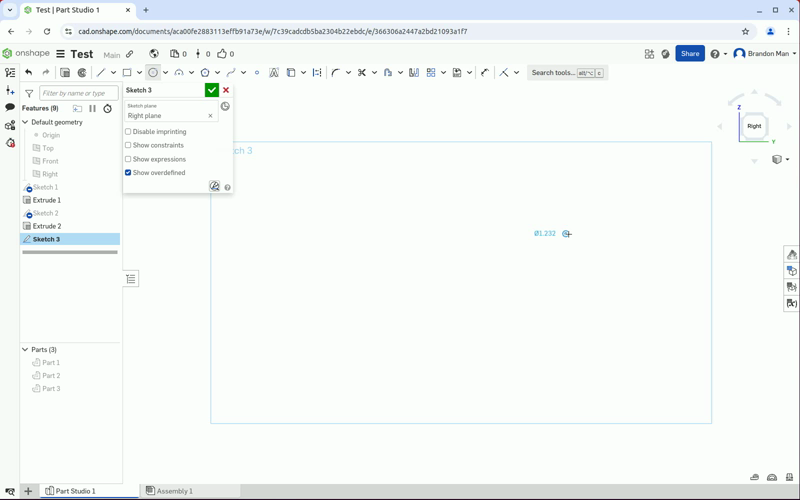
click(568, 233)
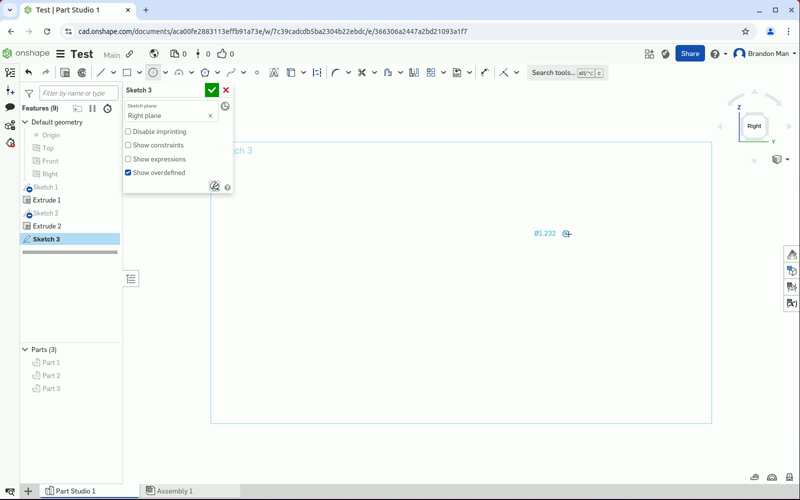
key(esc)
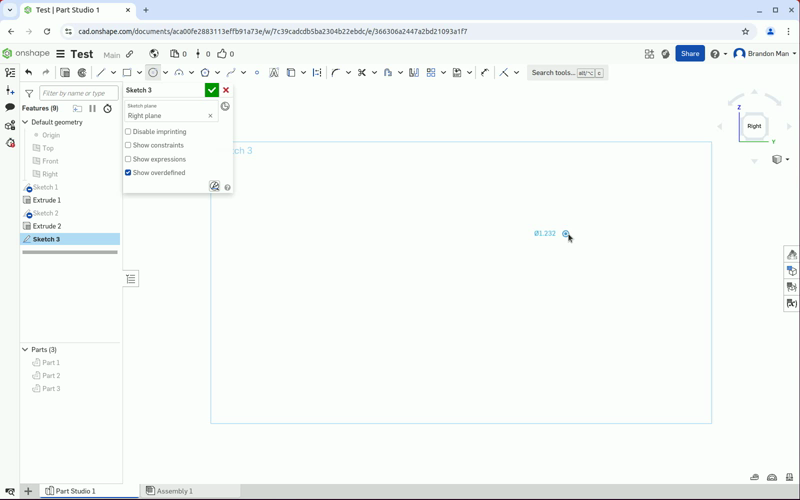
mouse_move(564, 235)
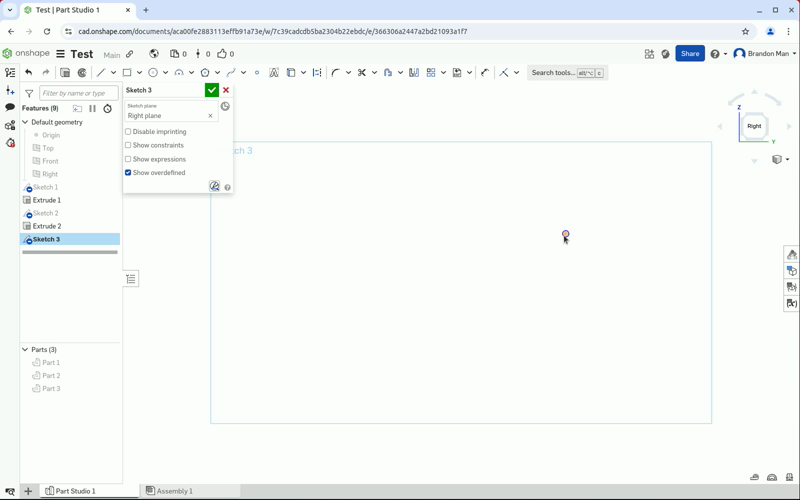
scroll(6)
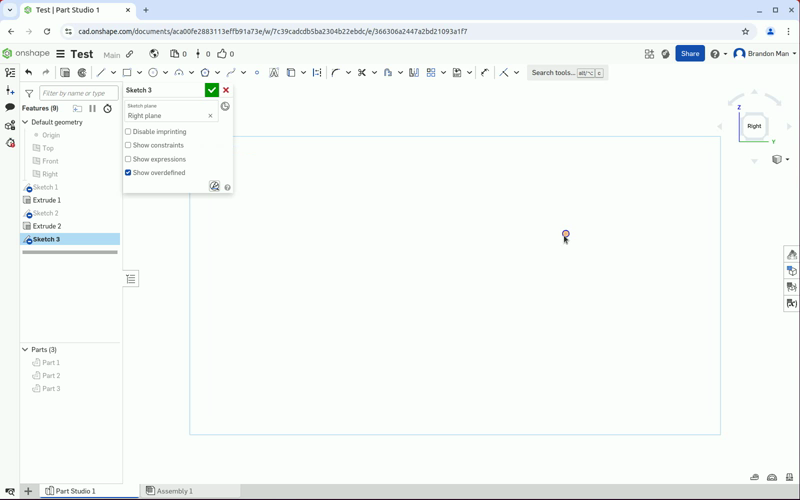
scroll(6)
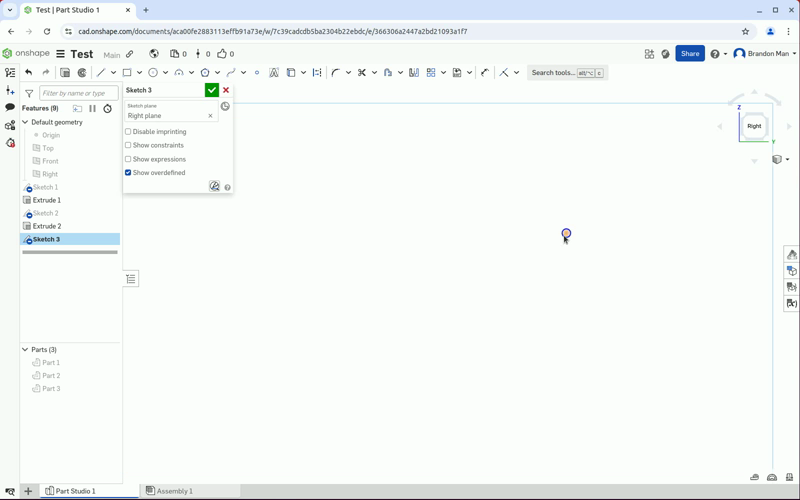
scroll(6)
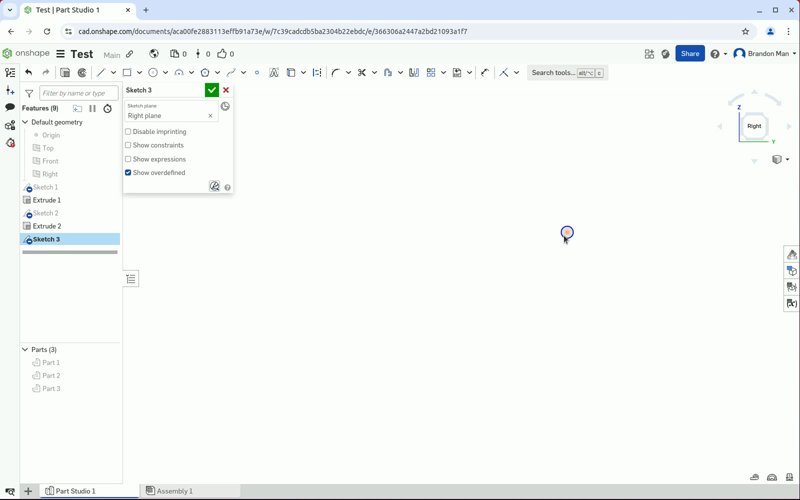
scroll(6)
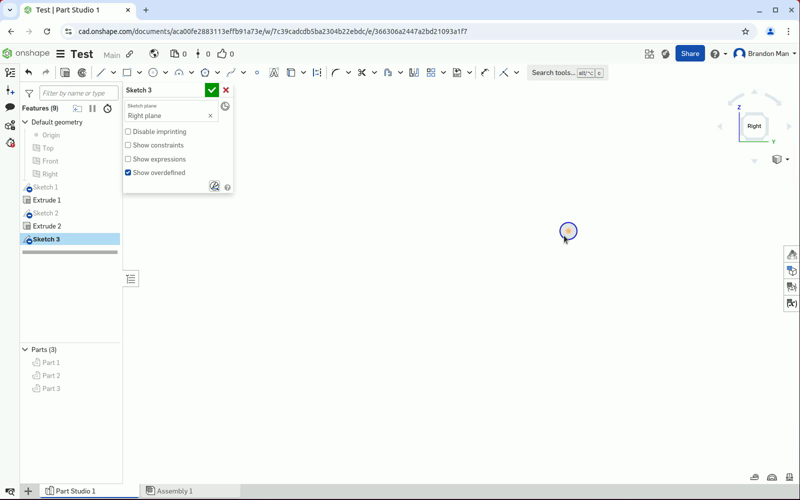
scroll(6)
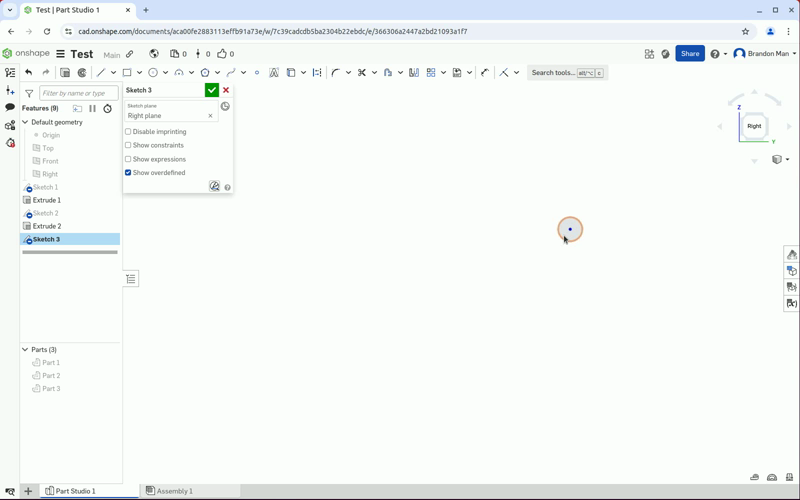
scroll(6)
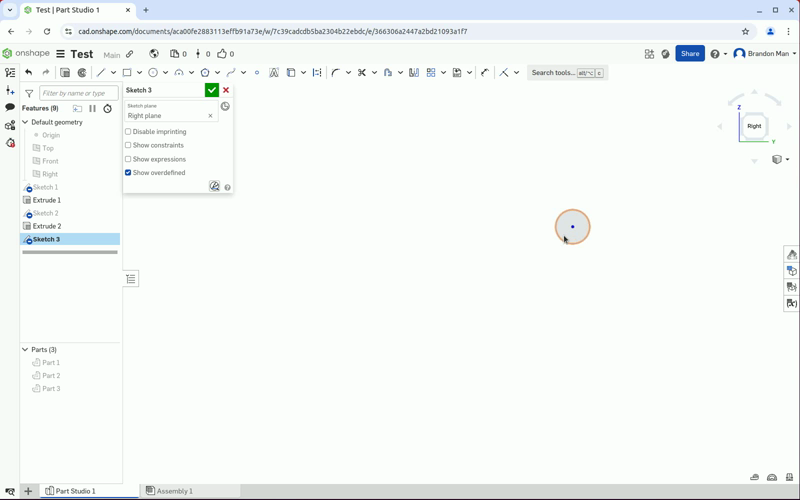
scroll(6)
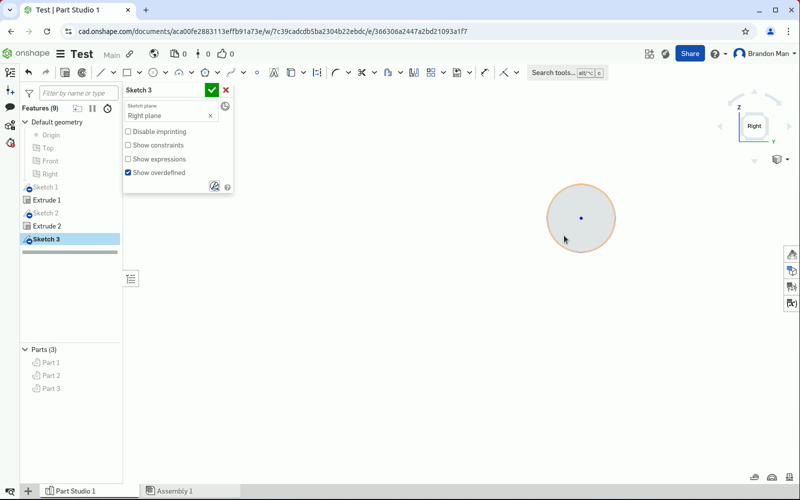
click(564, 235)
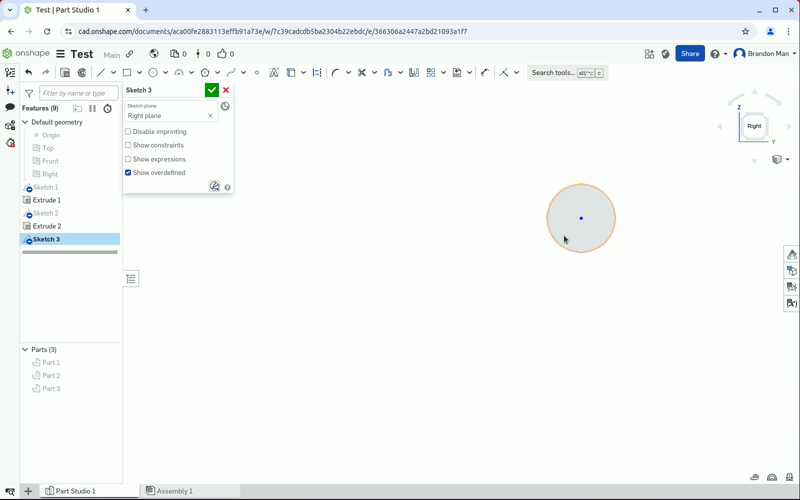
scroll(-6)
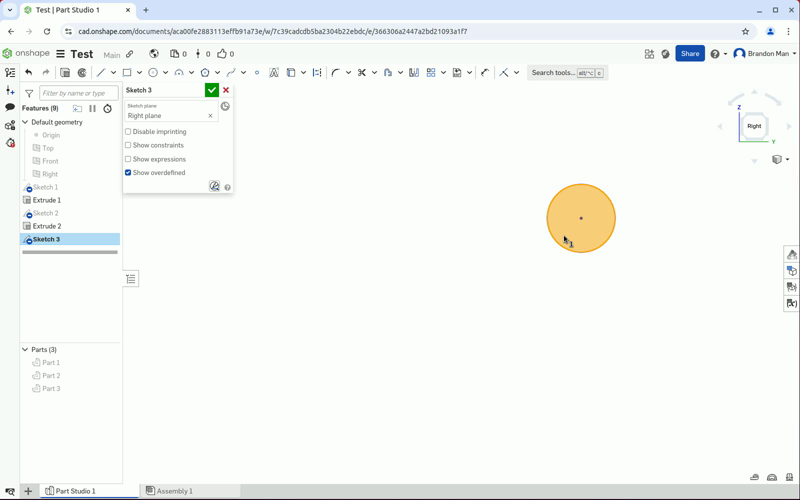
scroll(-6)
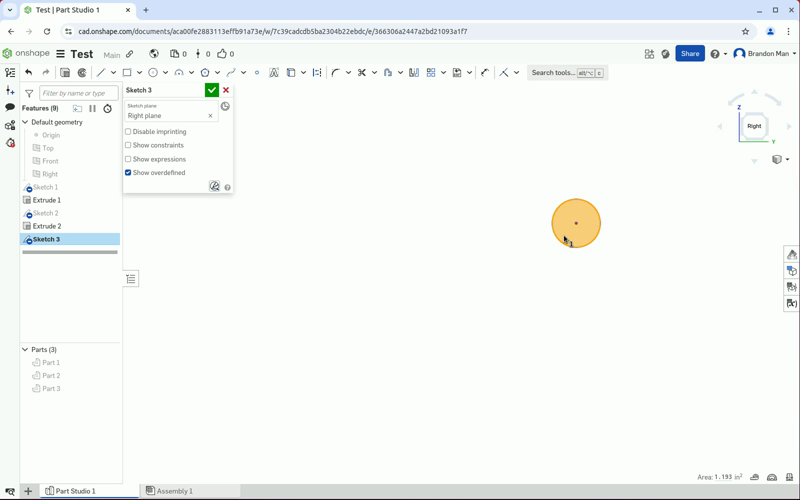
scroll(-6)
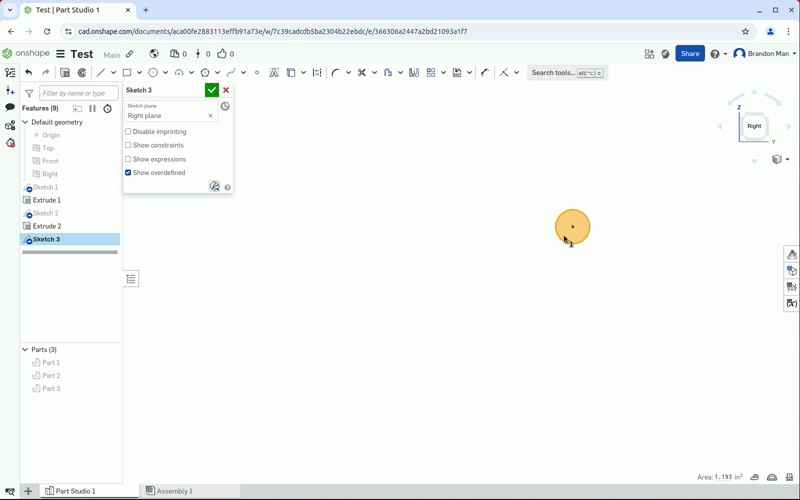
scroll(-6)
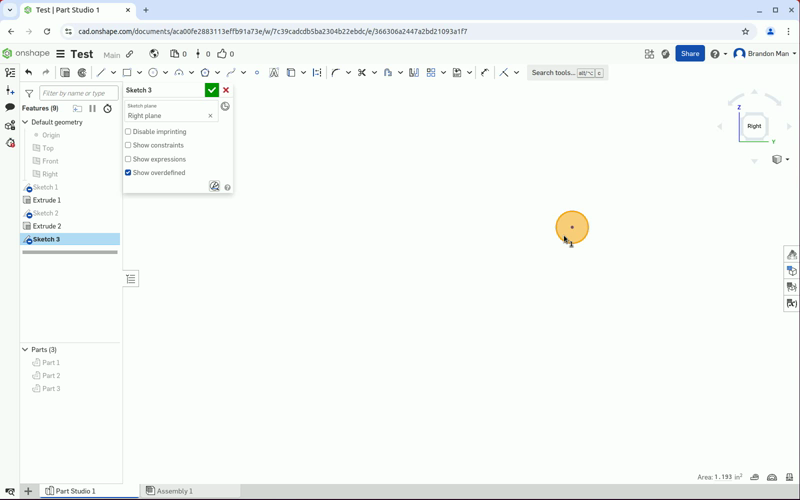
scroll(-6)
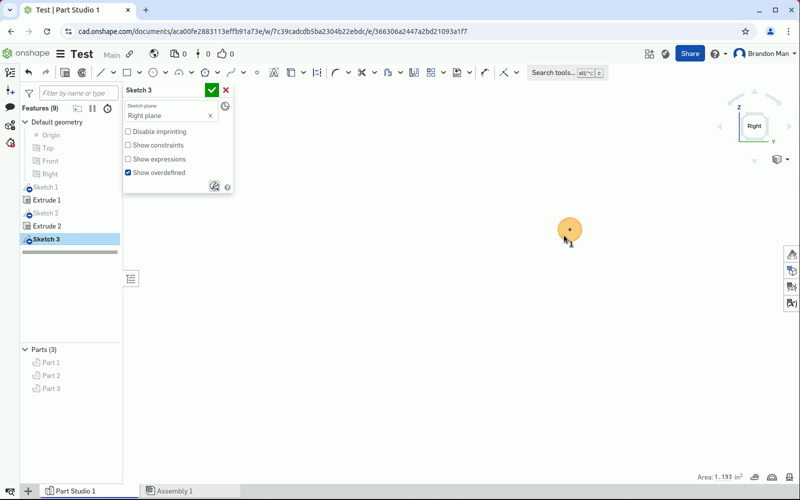
scroll(-6)
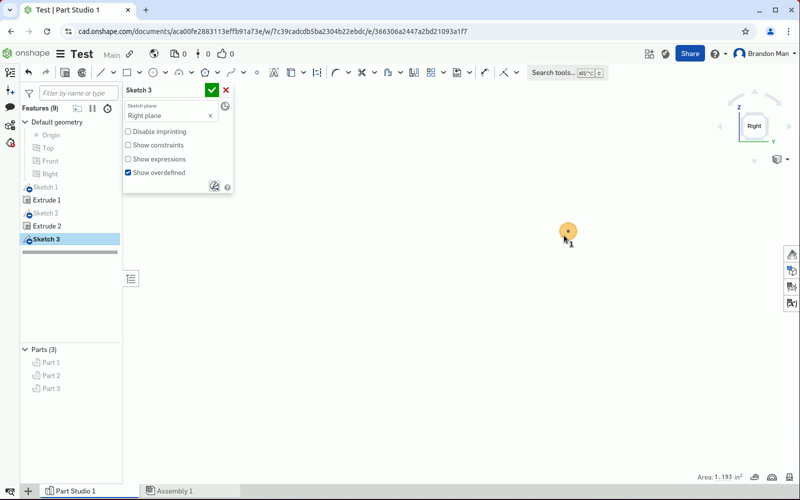
scroll(-6)
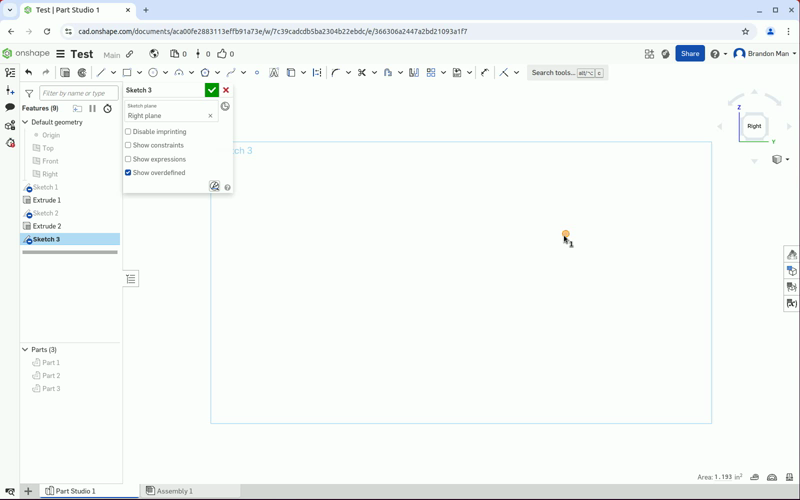
mouse_move(73, 352)
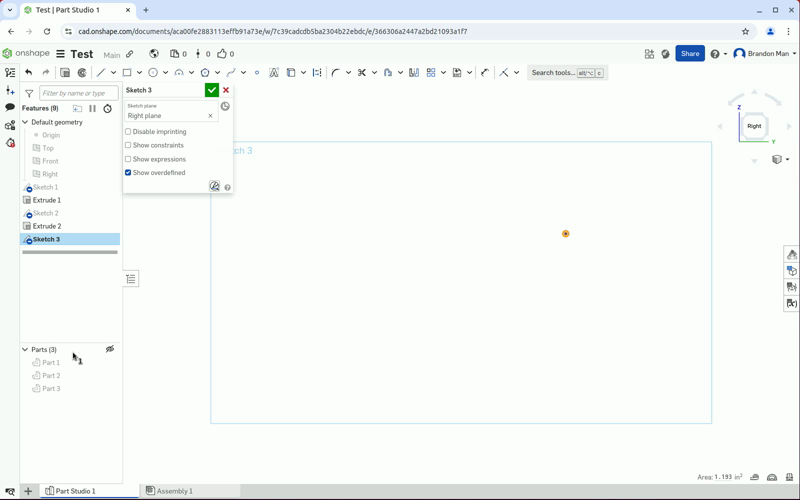
key(shift+y)
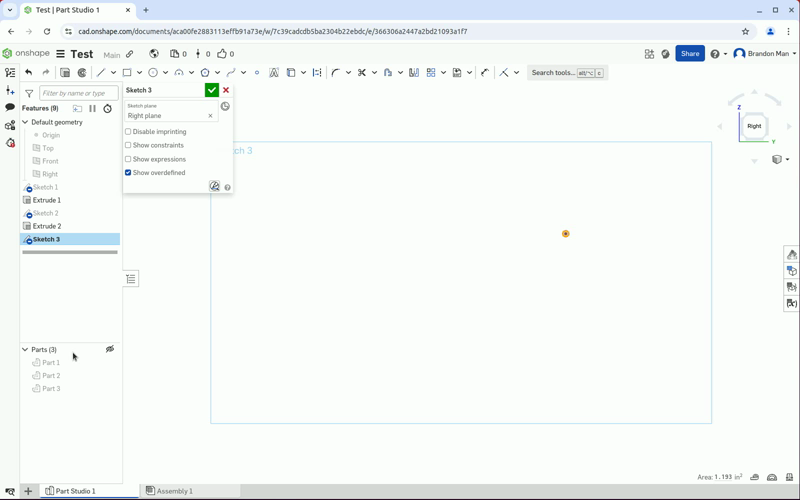
key(shift+e)
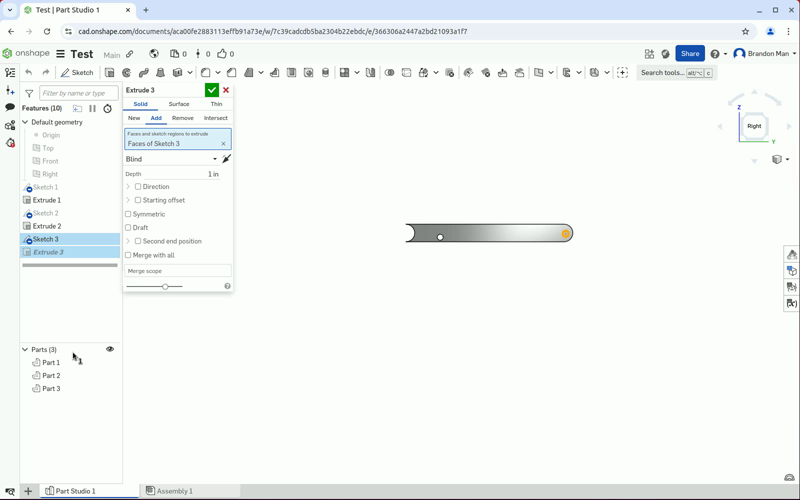
mouse_move(143, 106)
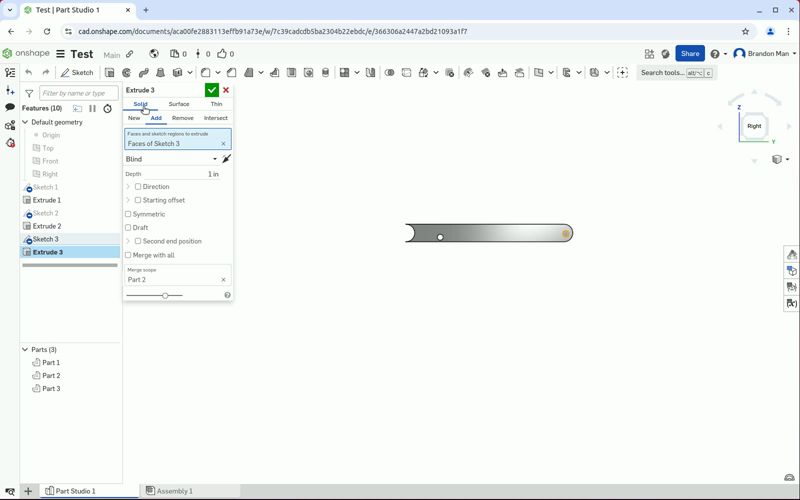
click(143, 106)
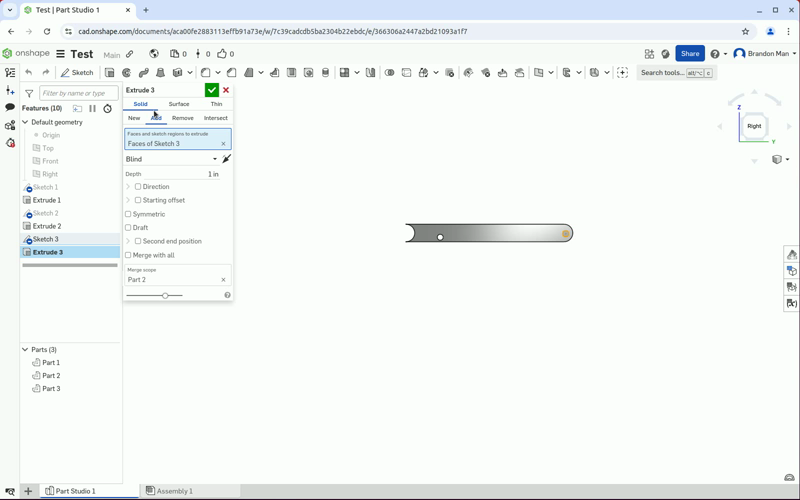
mouse_move(186, 120)
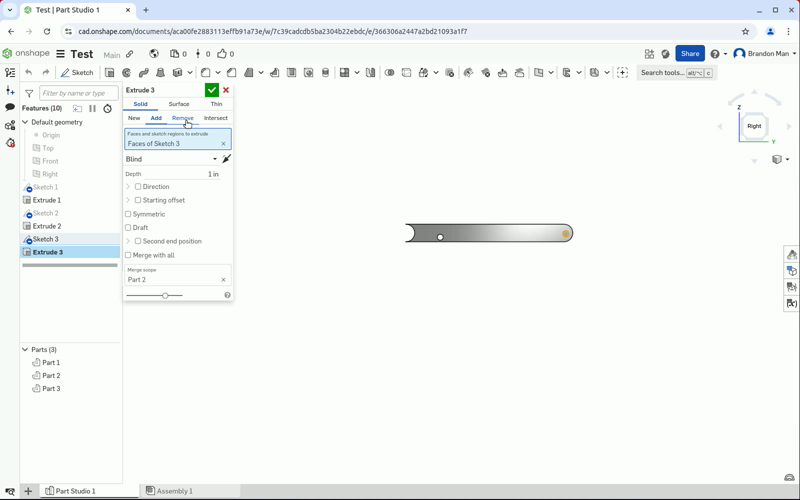
click(186, 120)
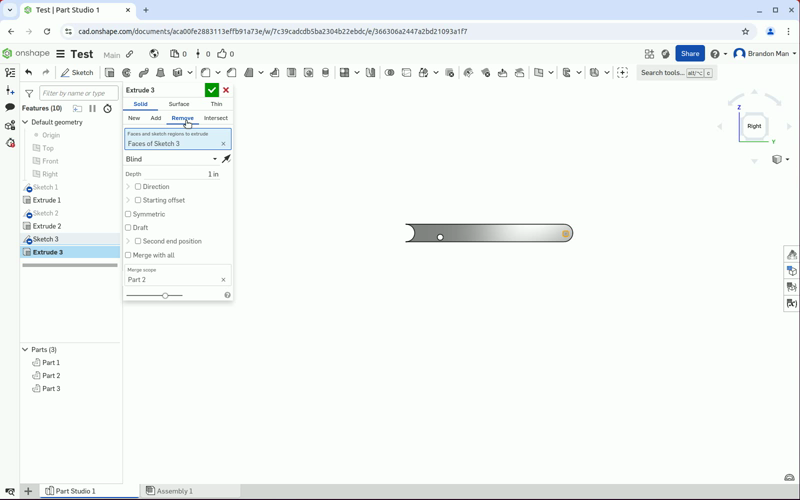
key(tab, 4)
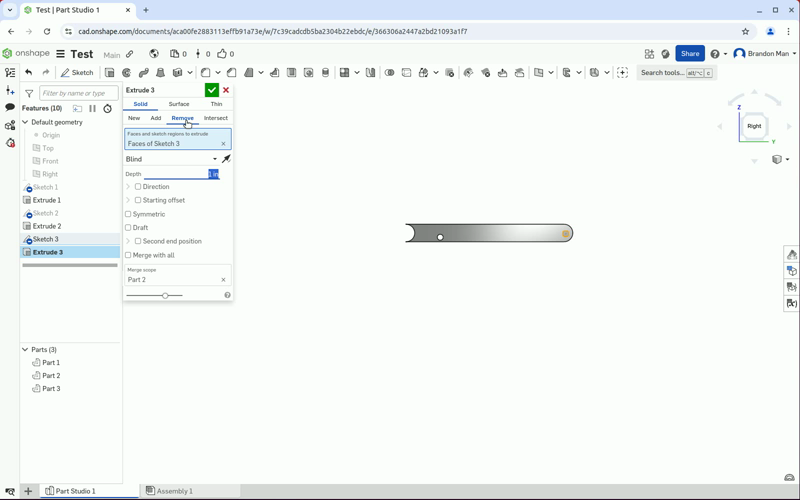
text(6.74)
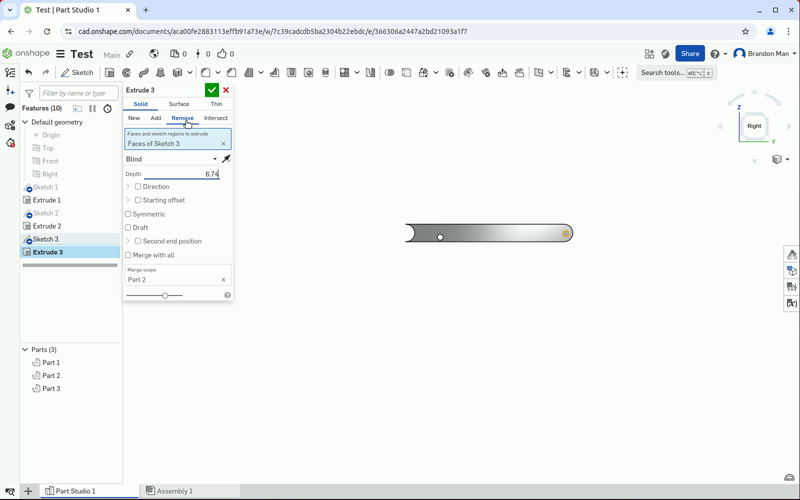
key(tab, 3)
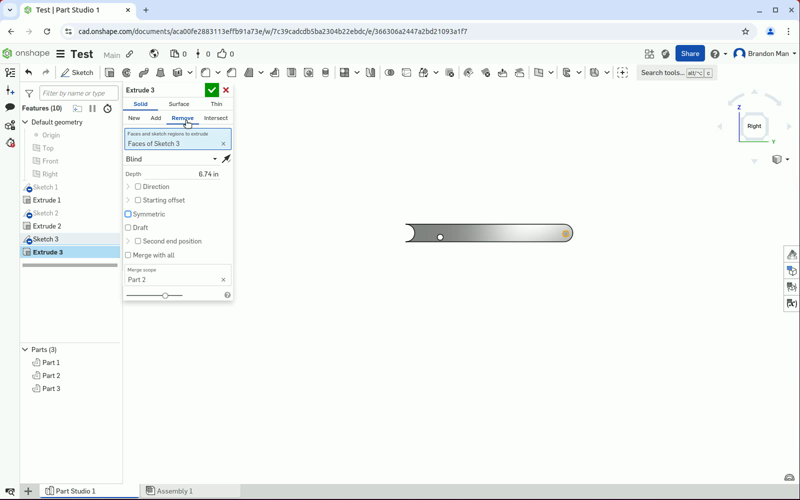
key(space)
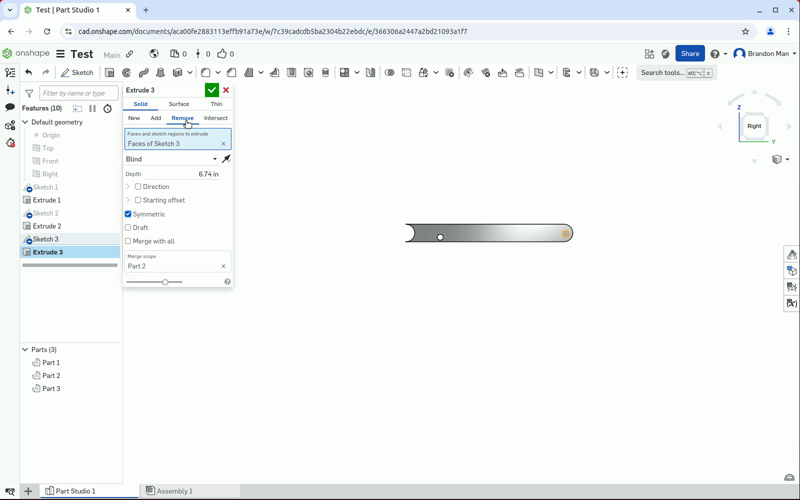
key(tab, 2)
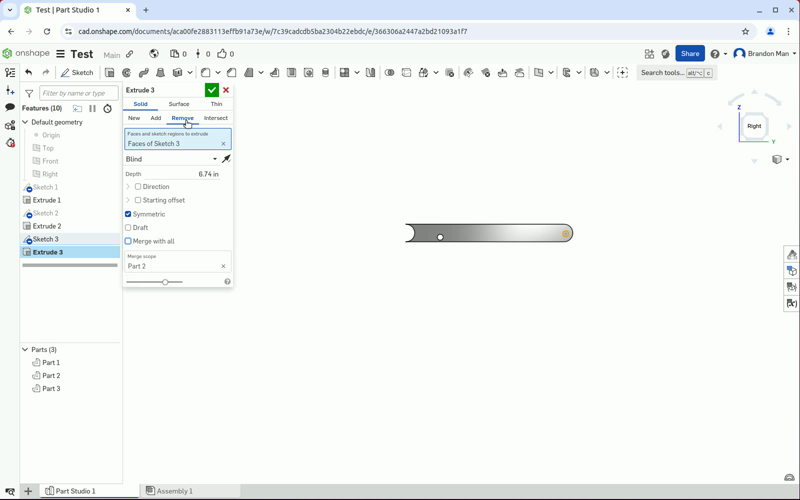
key(space)
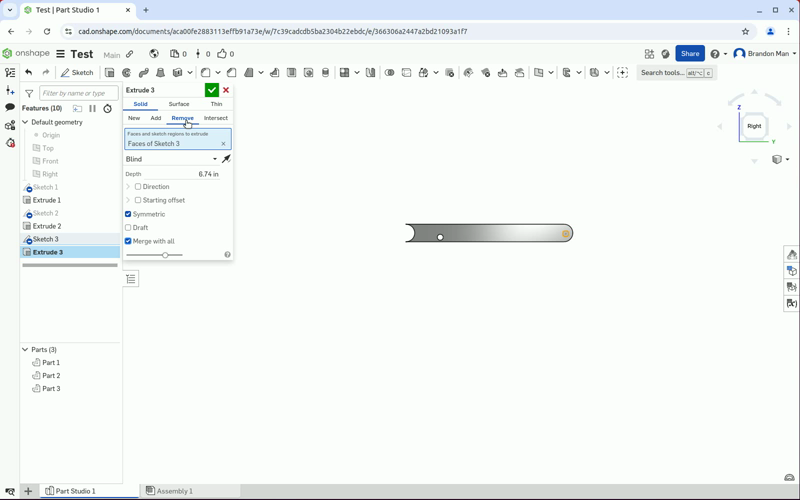
key(enter)
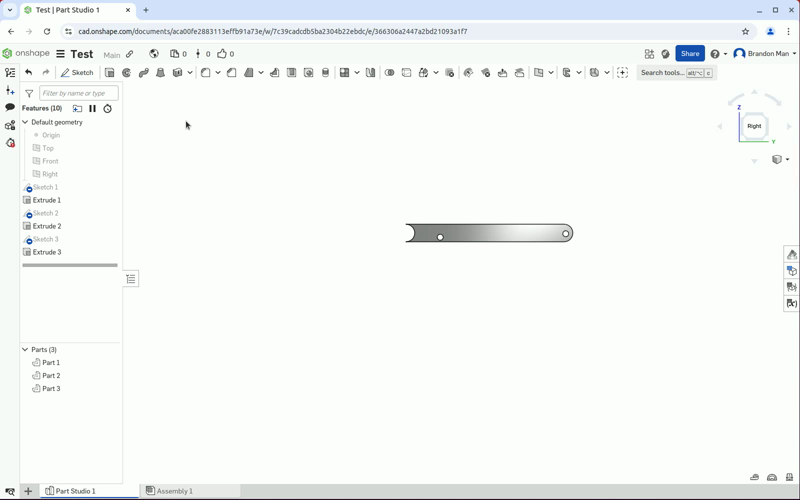
key(shift+h)
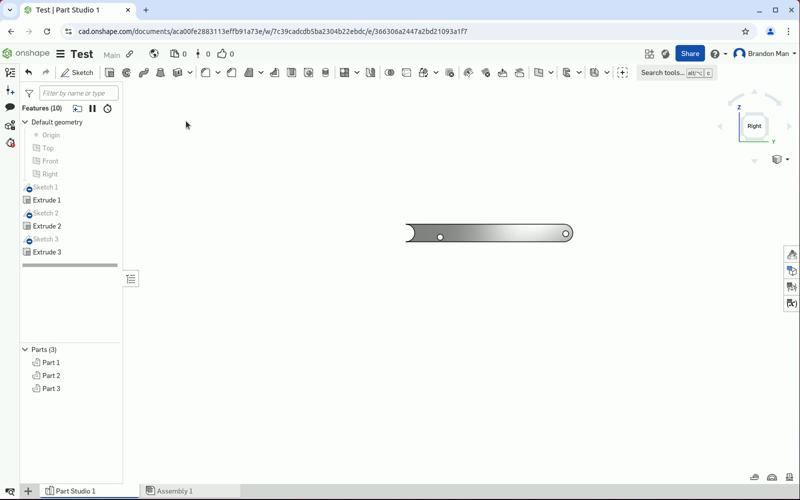
key(shift+h)
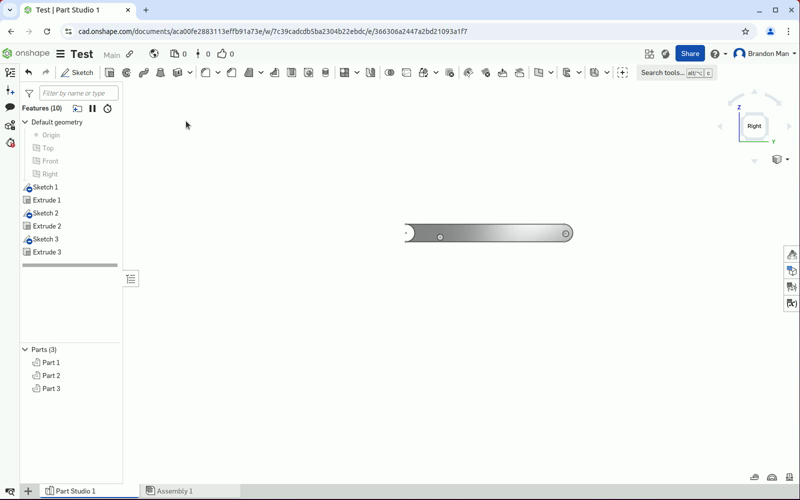
key(shift+7)
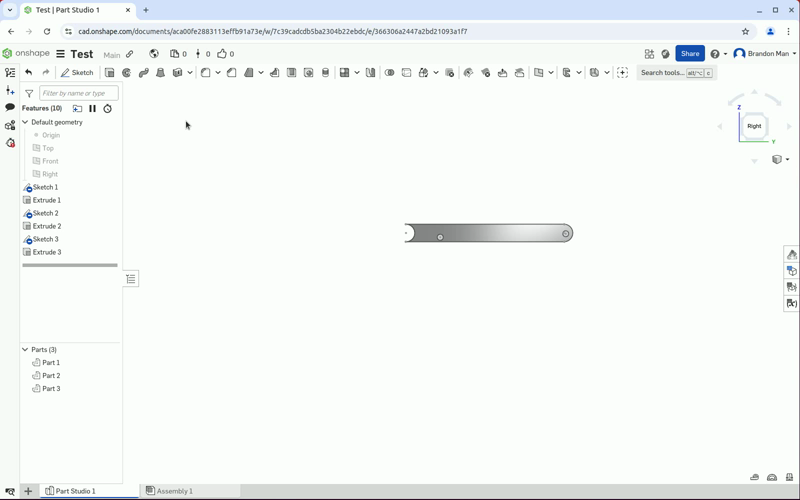
key(right, 2)
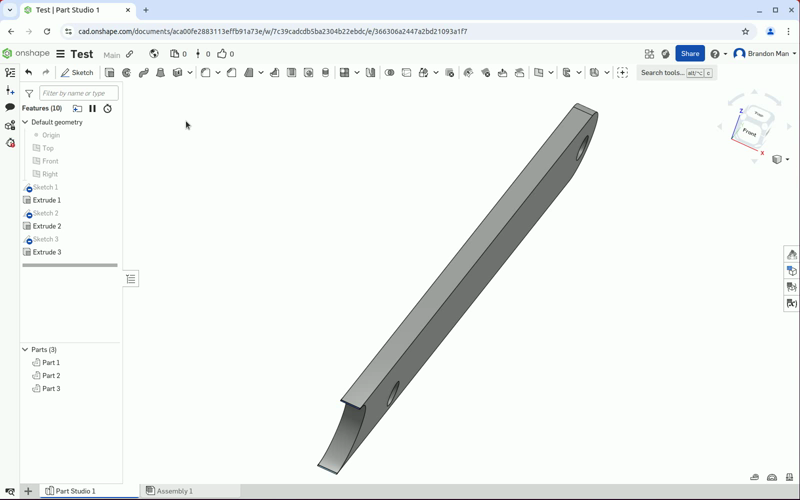
key(down, 2)
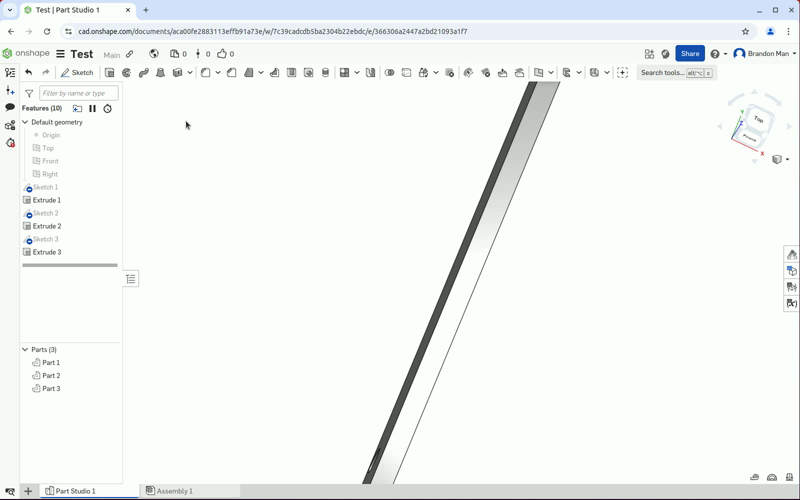
key(up, 2)
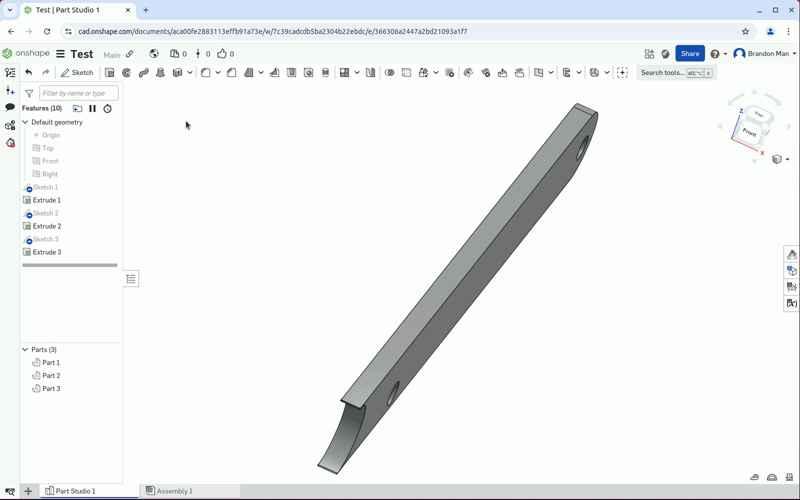
key(left, 2)
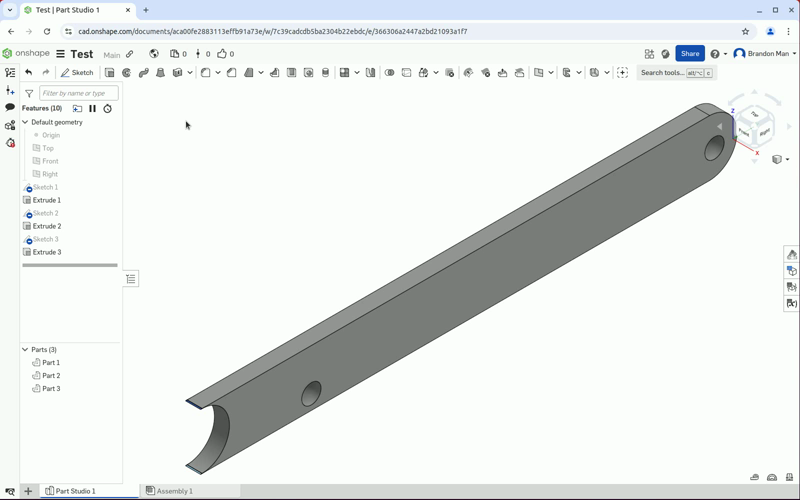
mouse_move(73, 189)
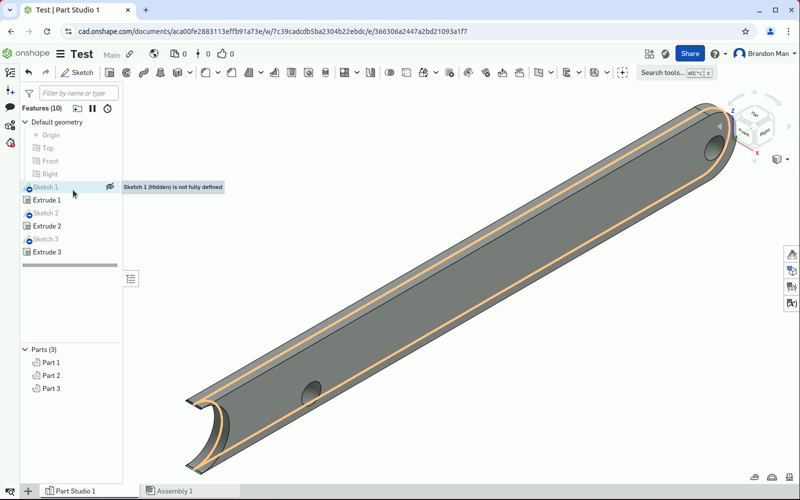
click(73, 189)